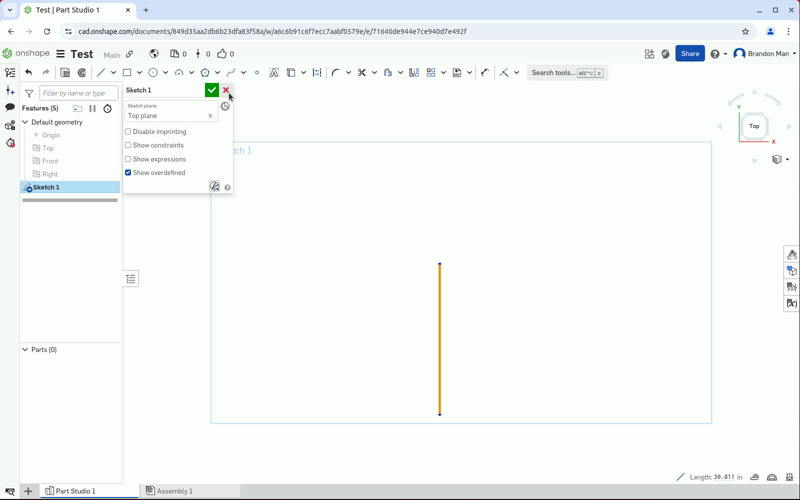
key(shift+h)
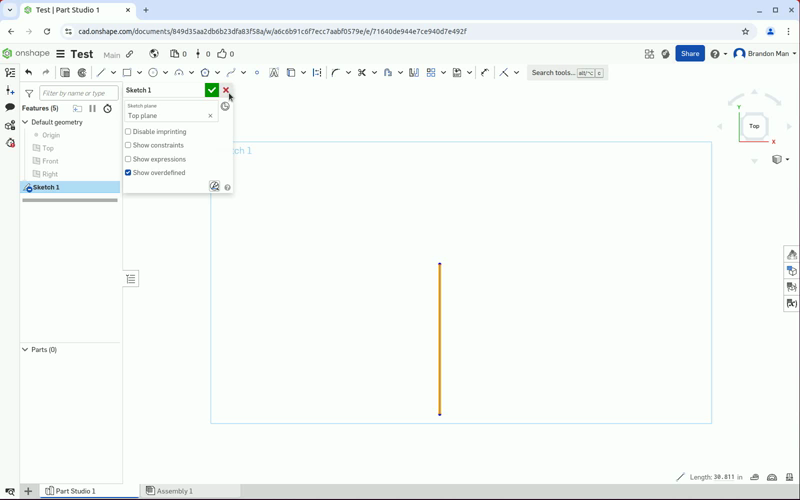
key(shift+s)
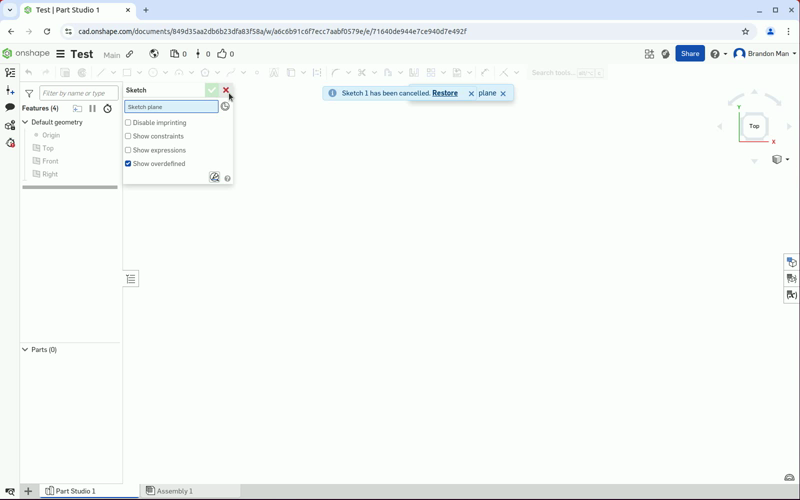
mouse_move(73, 150)
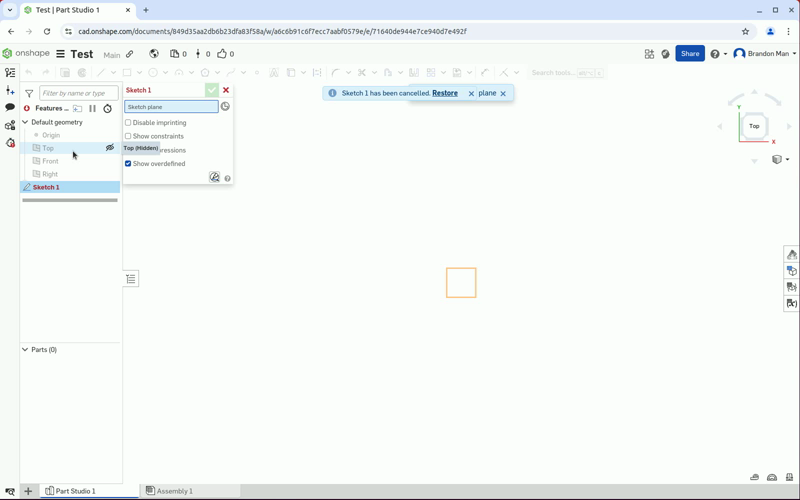
click(73, 150)
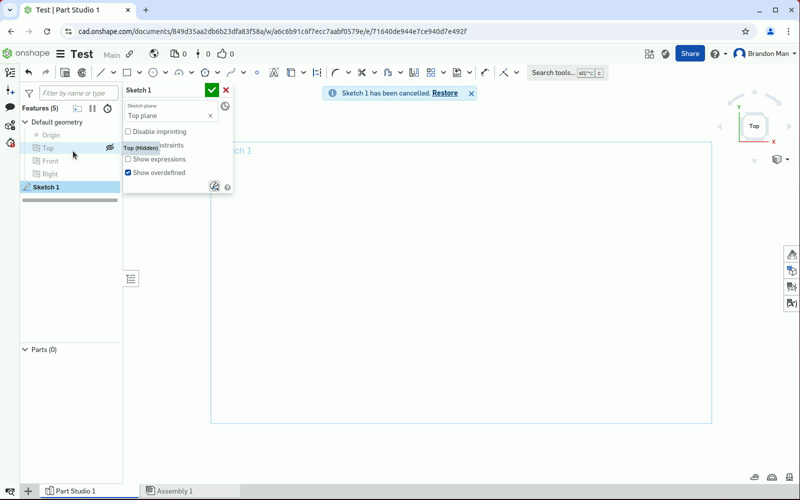
mouse_move(73, 352)
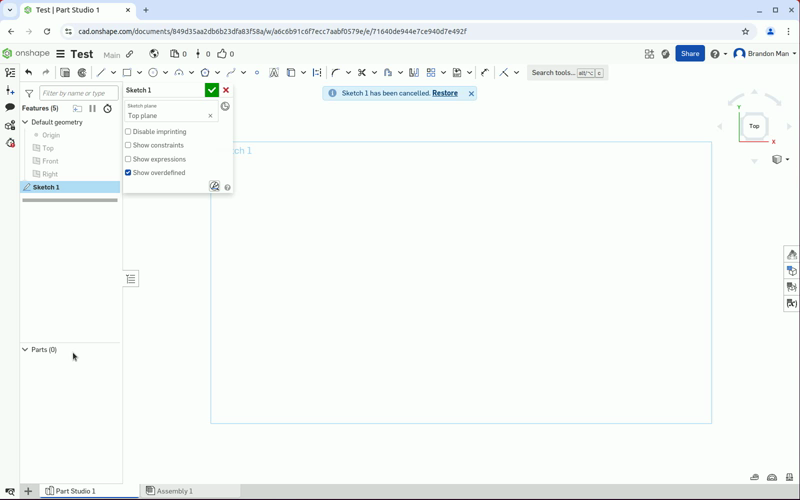
key(y)
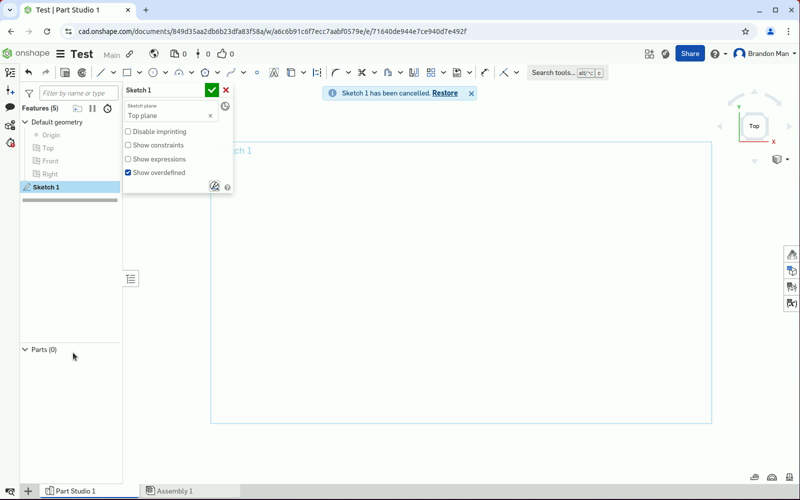
key(c)
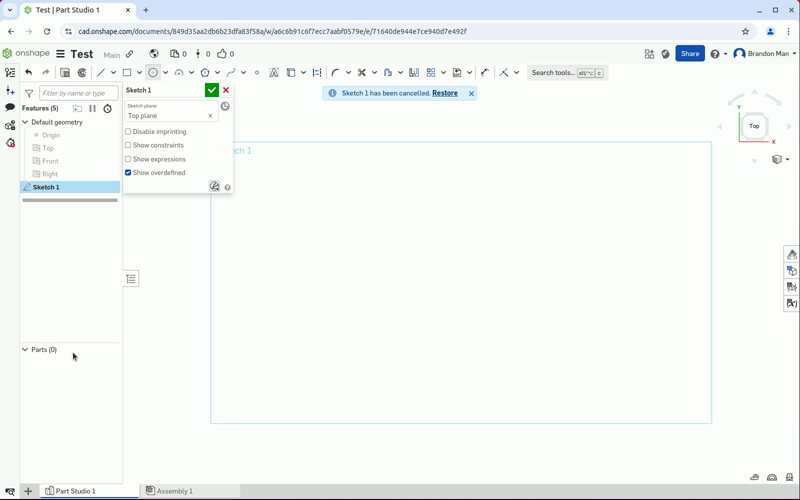
key_down(shift)
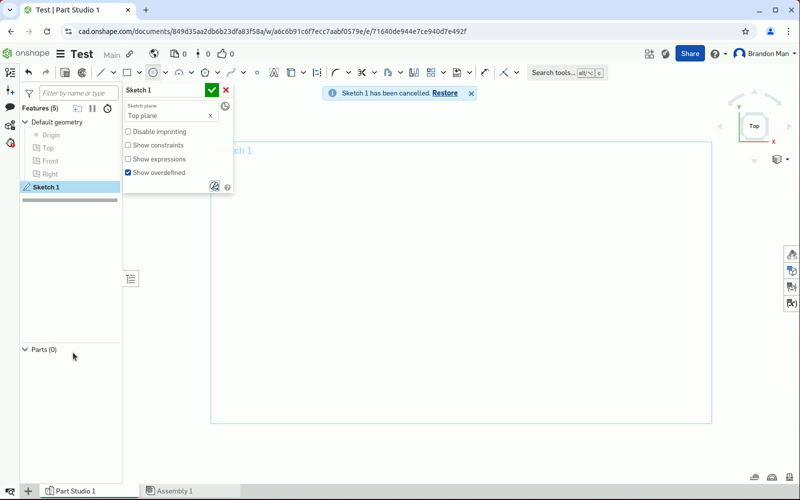
mouse_move(461, 282)
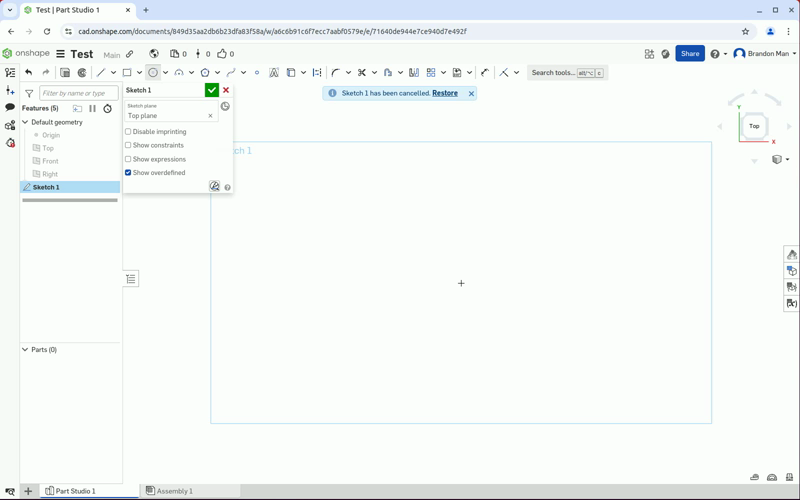
click(461, 282)
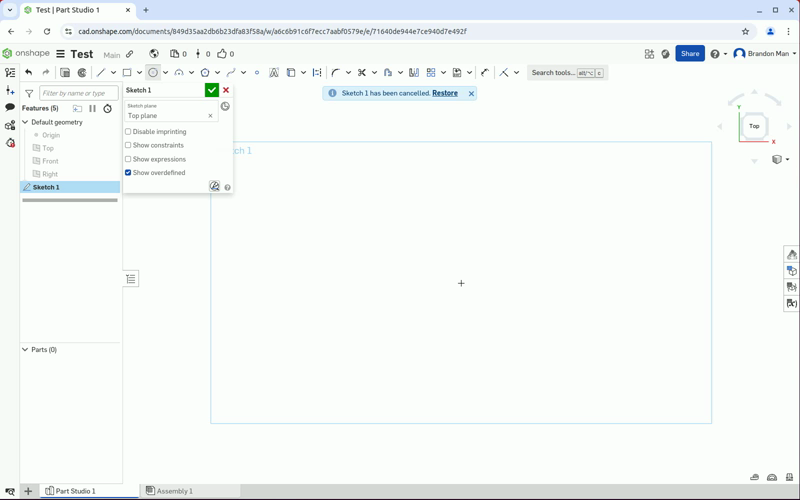
key_up(shift)
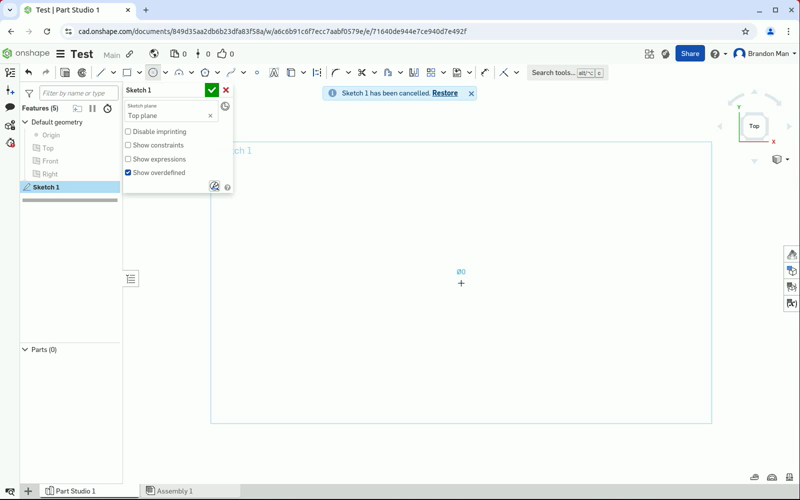
mouse_move(479, 282)
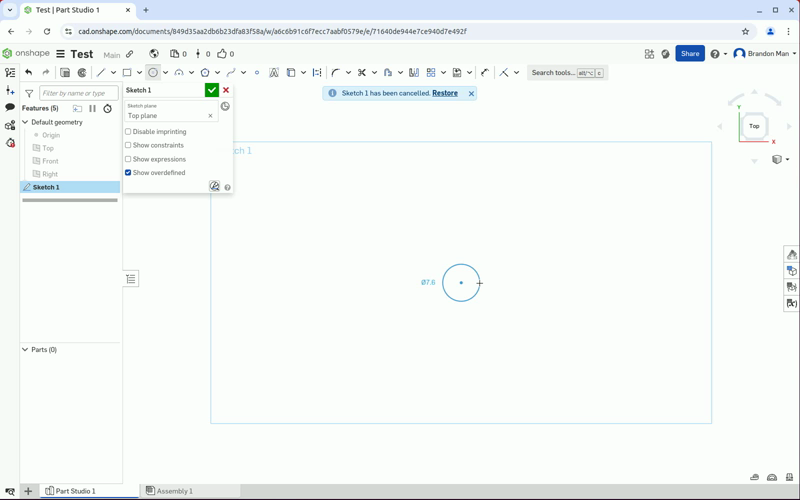
click(479, 282)
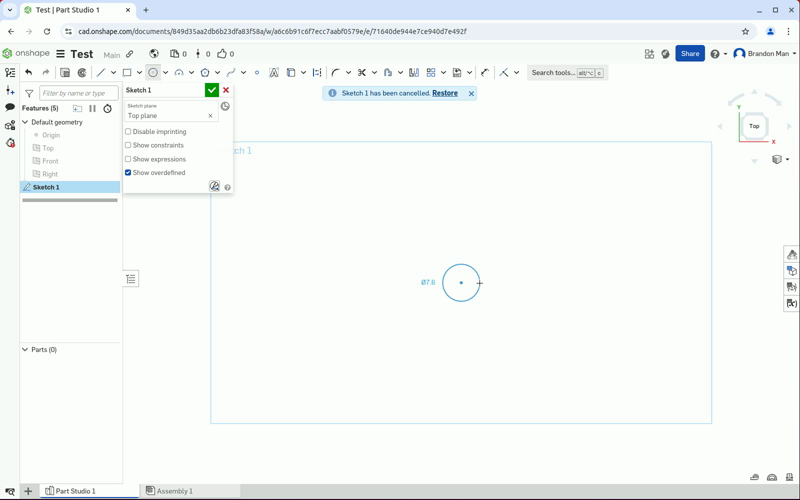
key(esc)
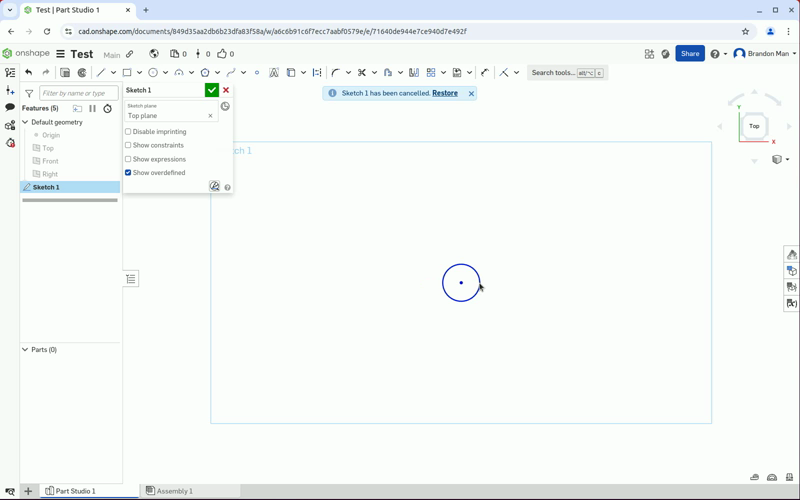
mouse_move(458, 293)
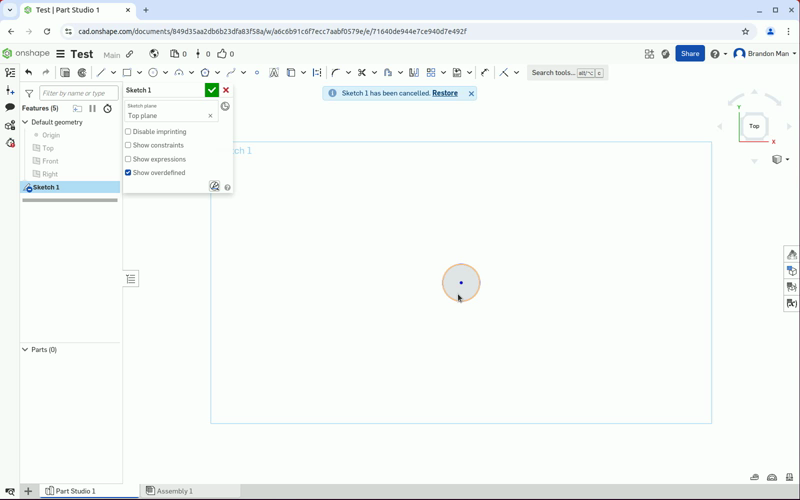
scroll(6)
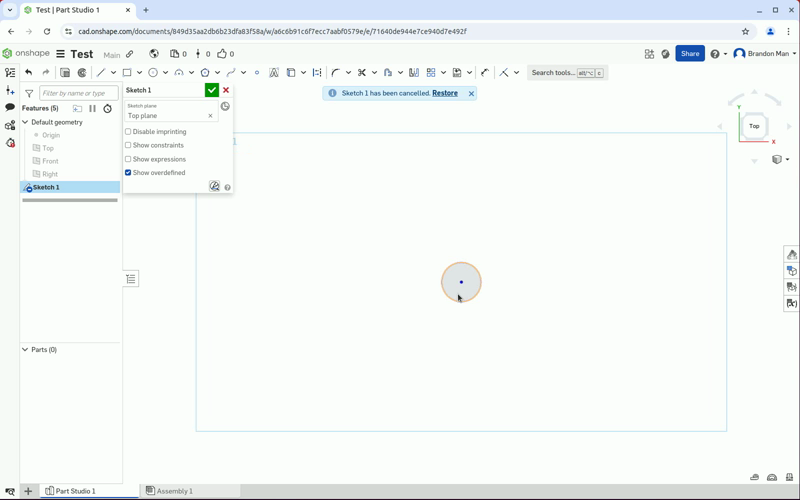
scroll(6)
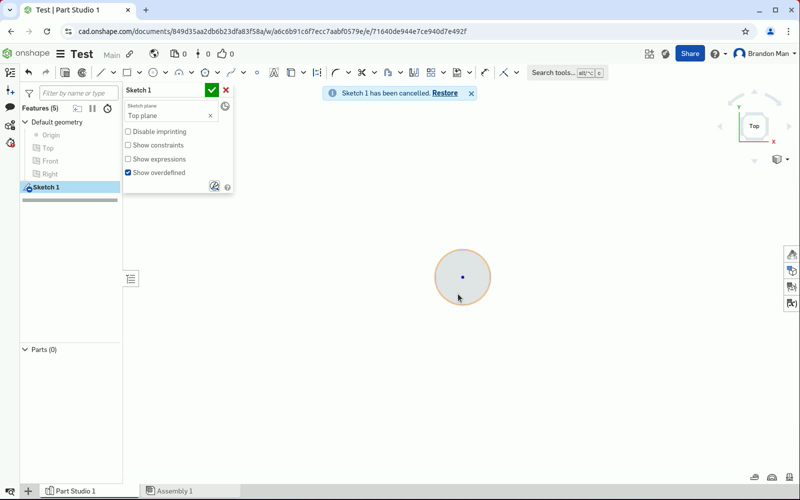
scroll(6)
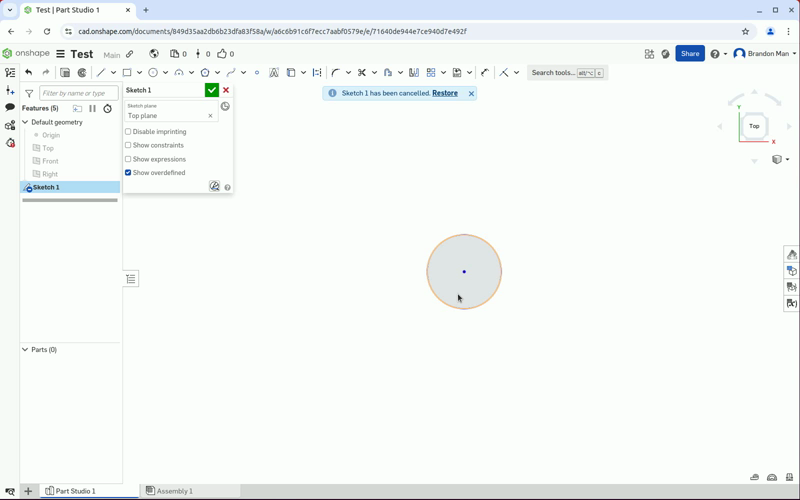
scroll(6)
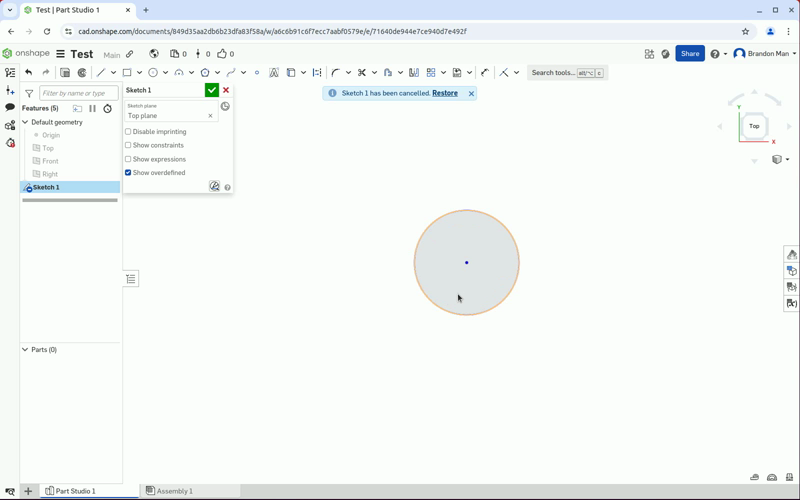
scroll(6)
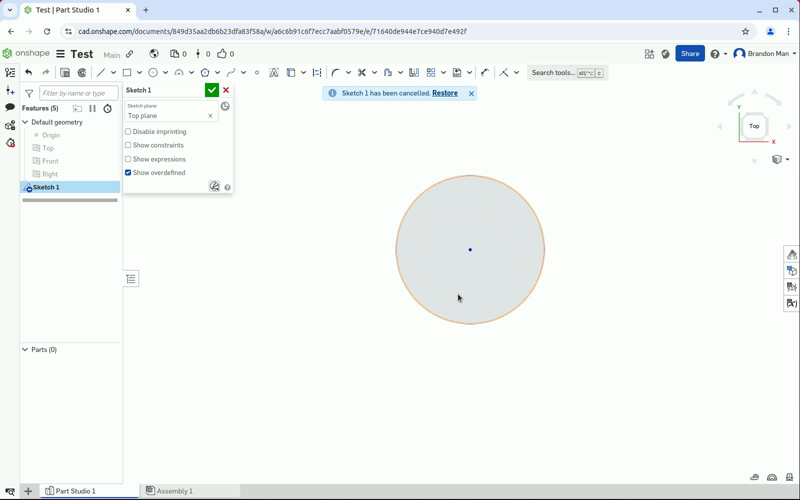
scroll(6)
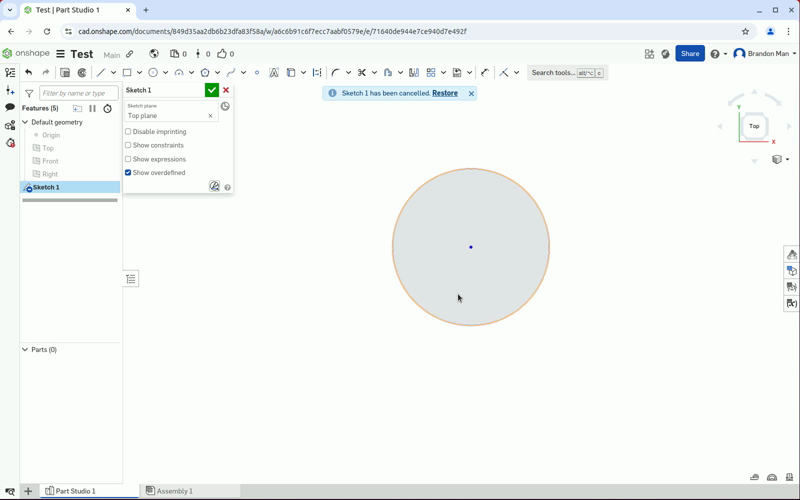
scroll(6)
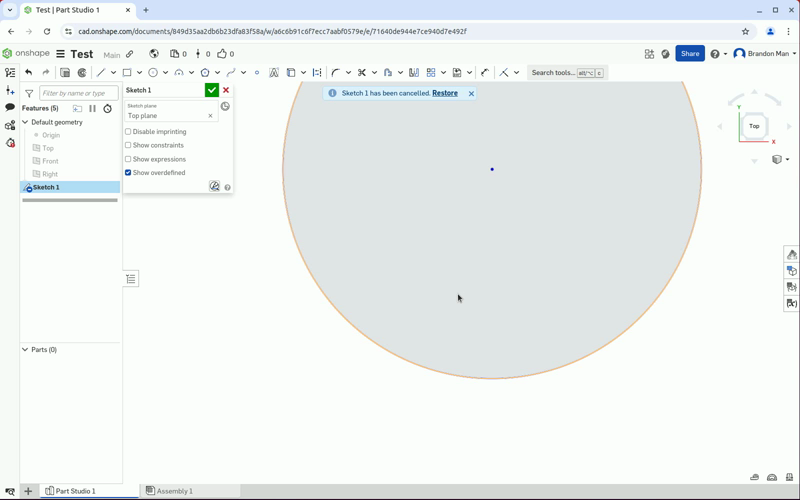
click(458, 293)
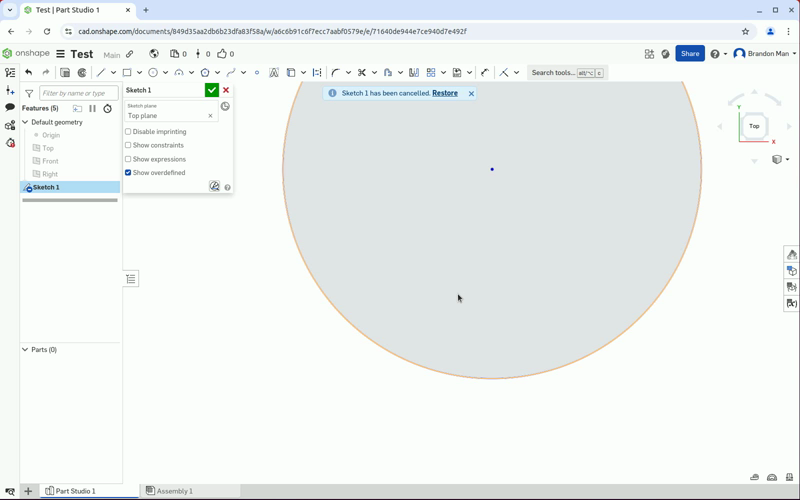
scroll(-6)
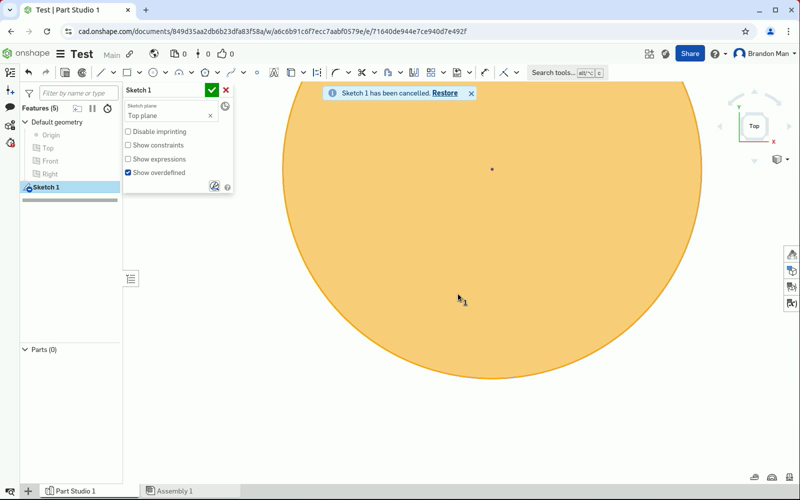
scroll(-6)
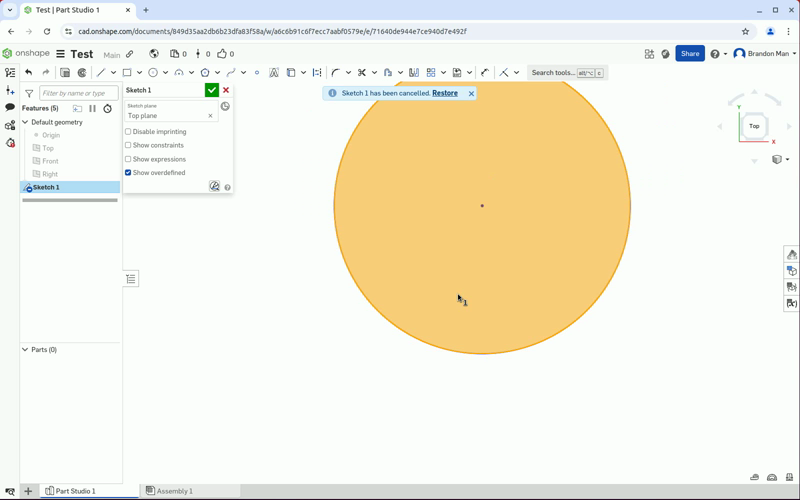
scroll(-6)
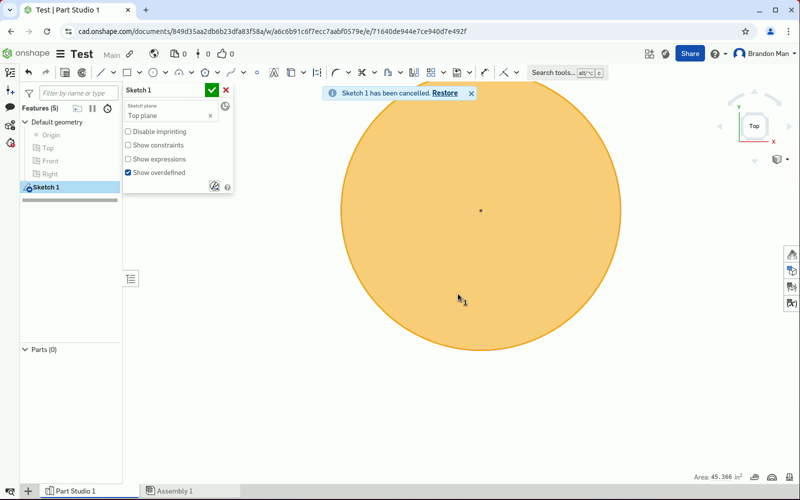
scroll(-6)
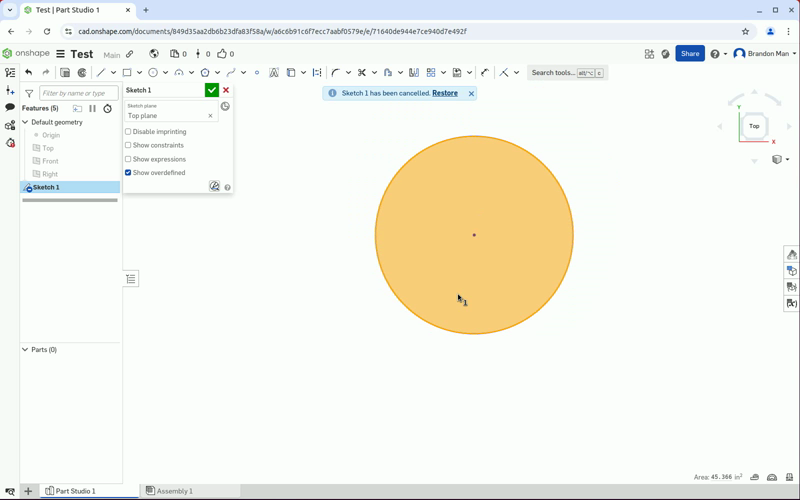
scroll(-6)
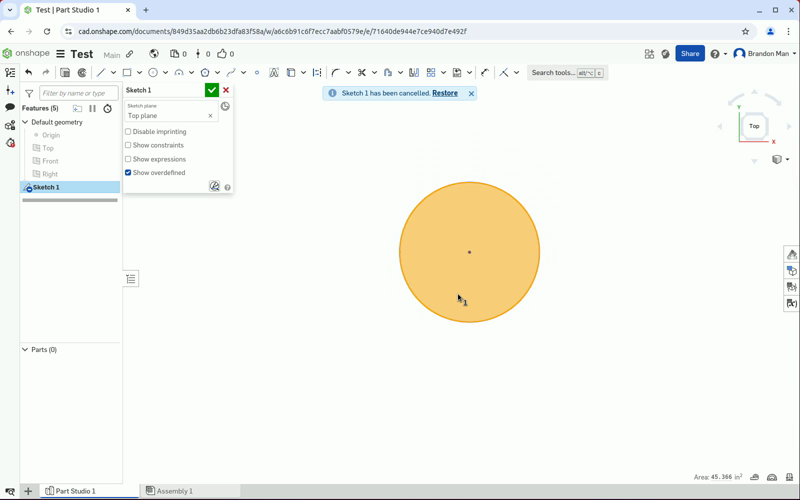
scroll(-6)
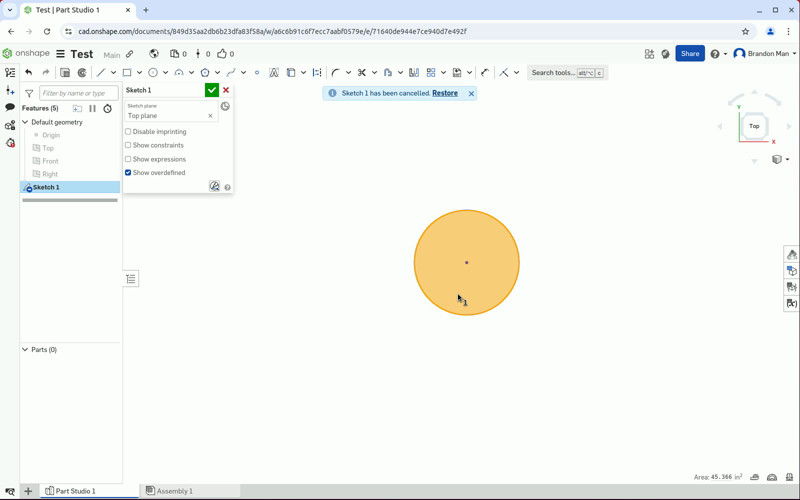
scroll(-6)
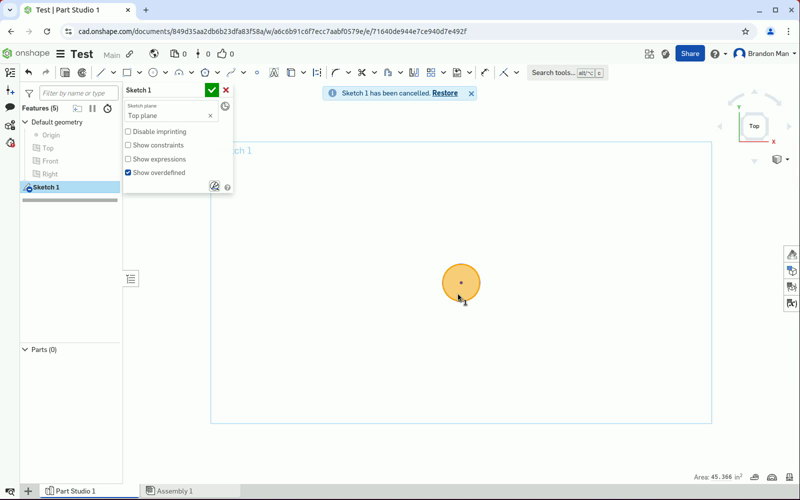
mouse_move(73, 352)
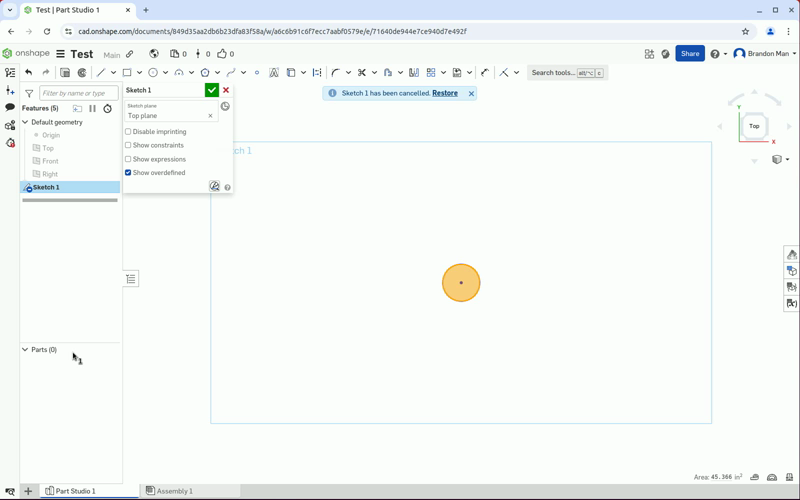
key(shift+y)
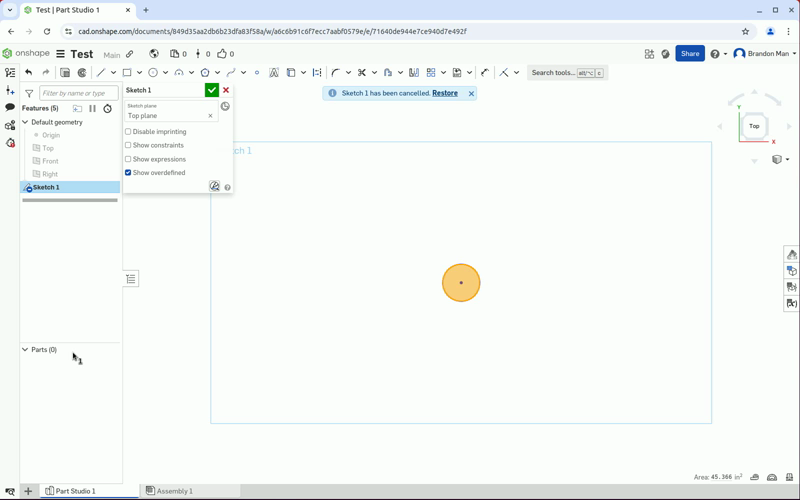
key(shift+e)
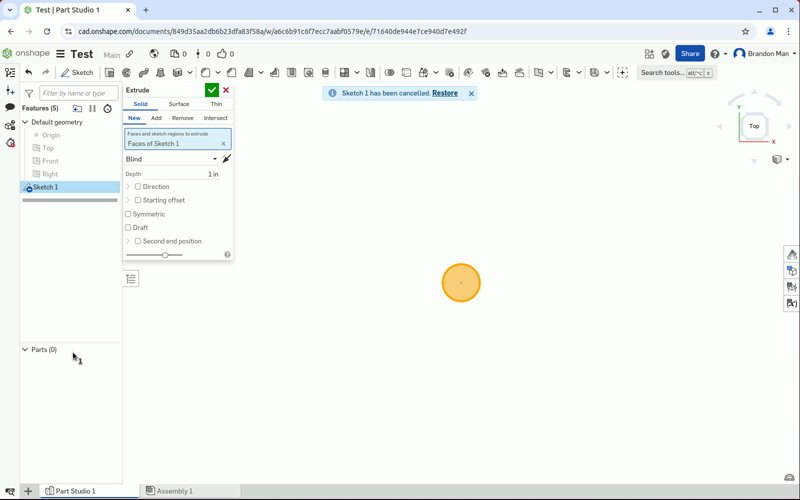
mouse_move(143, 106)
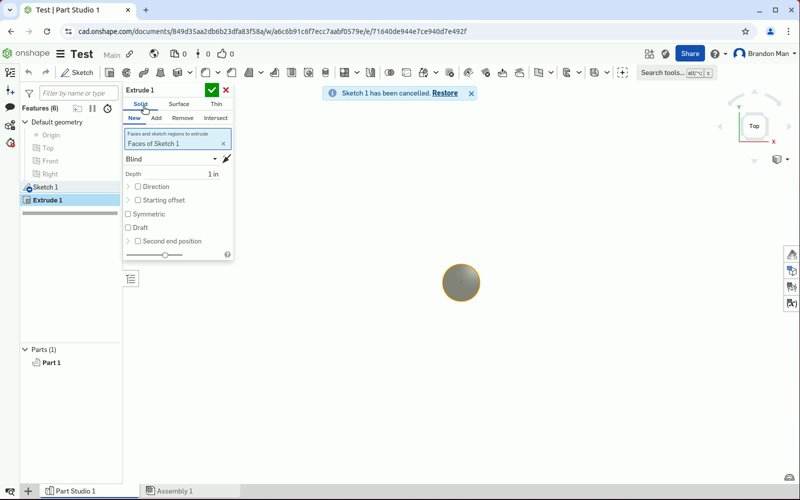
click(143, 106)
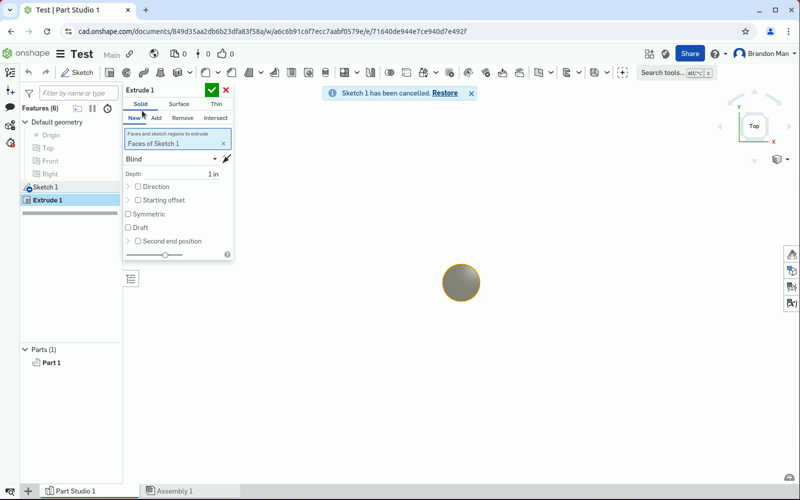
mouse_move(137, 120)
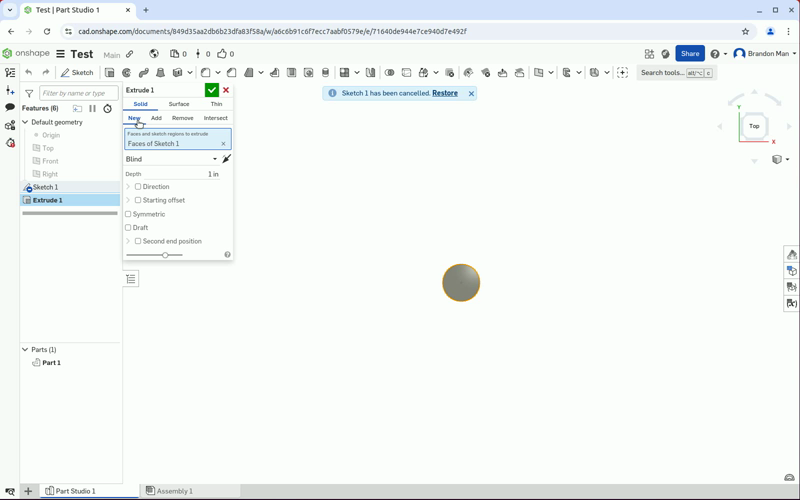
click(137, 120)
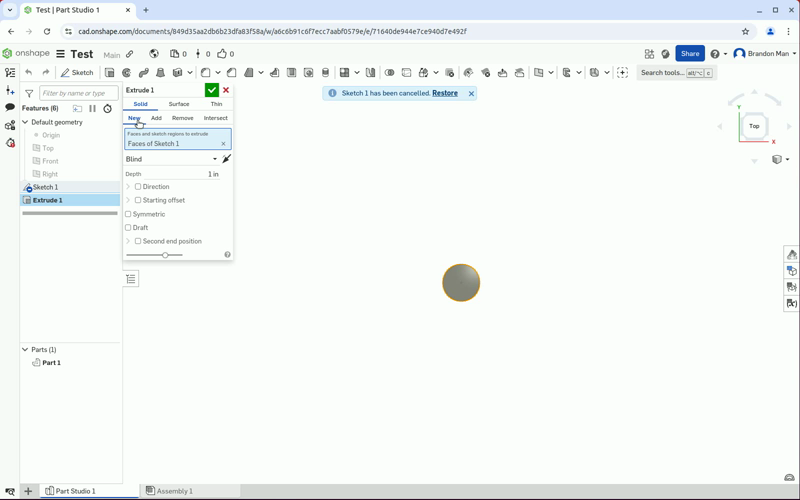
key(tab, 4)
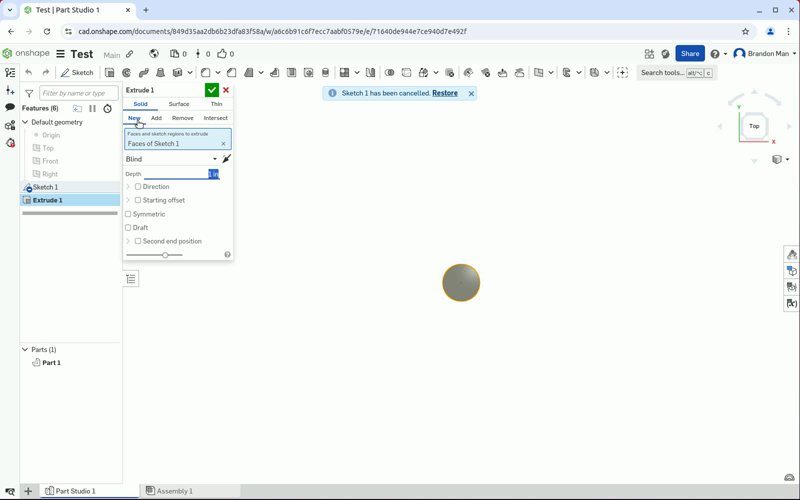
text(3.611)
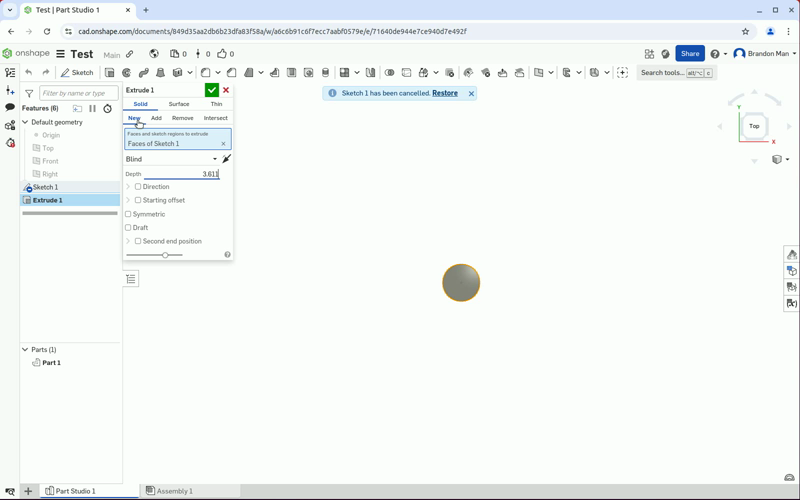
key(enter)
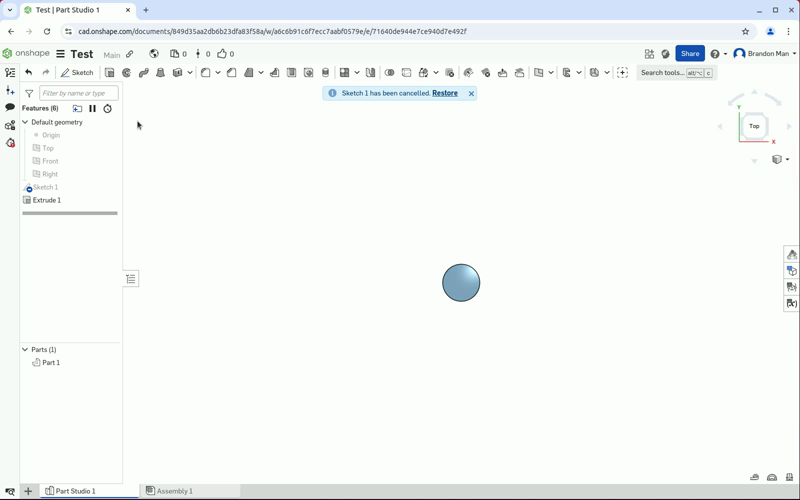
key(shift+h)
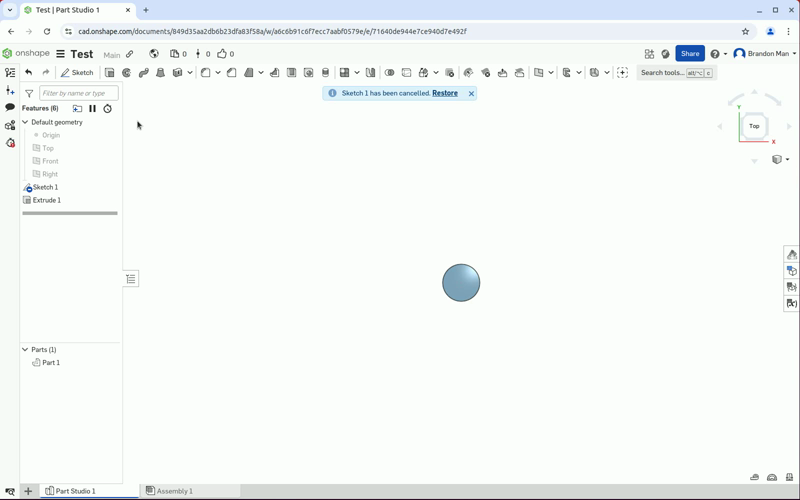
key(shift+h)
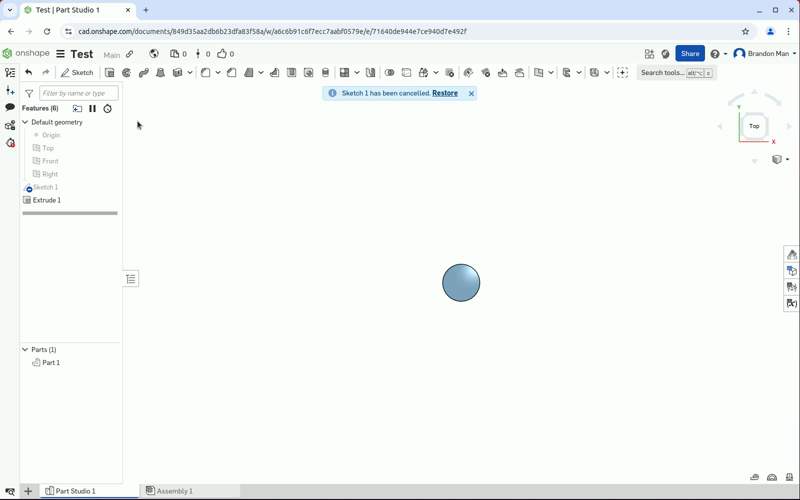
mouse_move(73, 189)
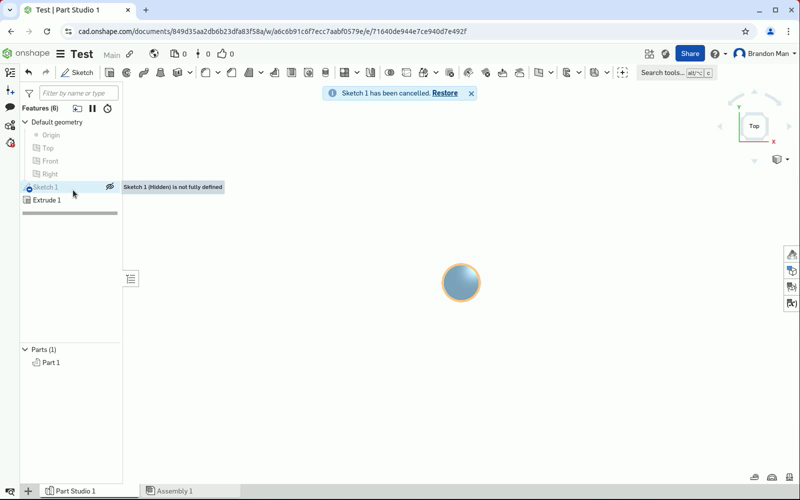
click(73, 189)
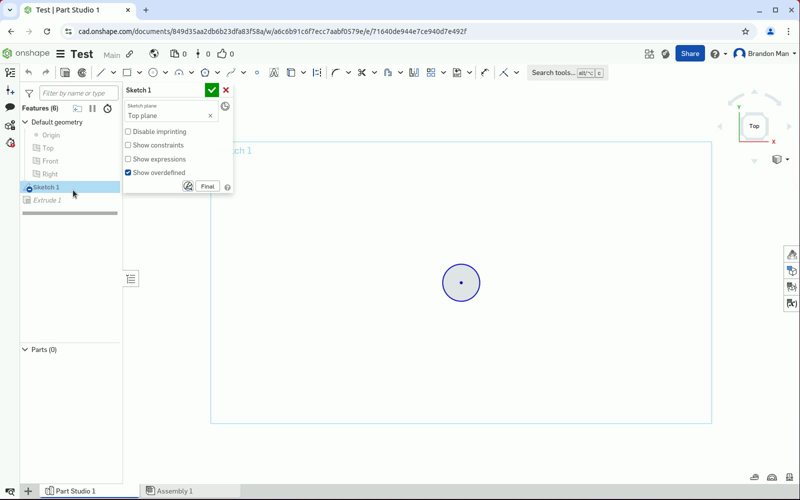
mouse_move(229, 92)
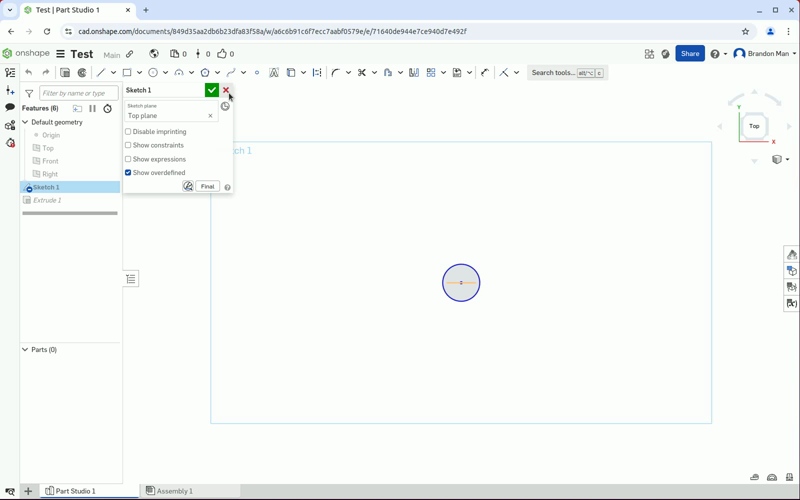
click(229, 92)
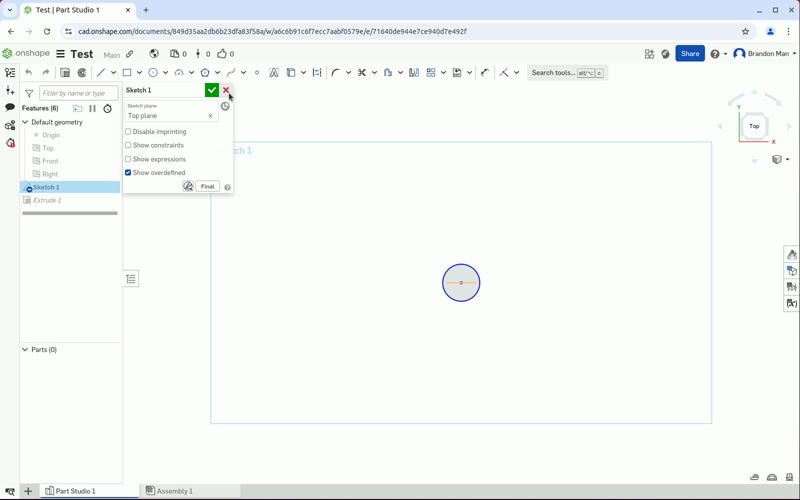
key(shift+s)
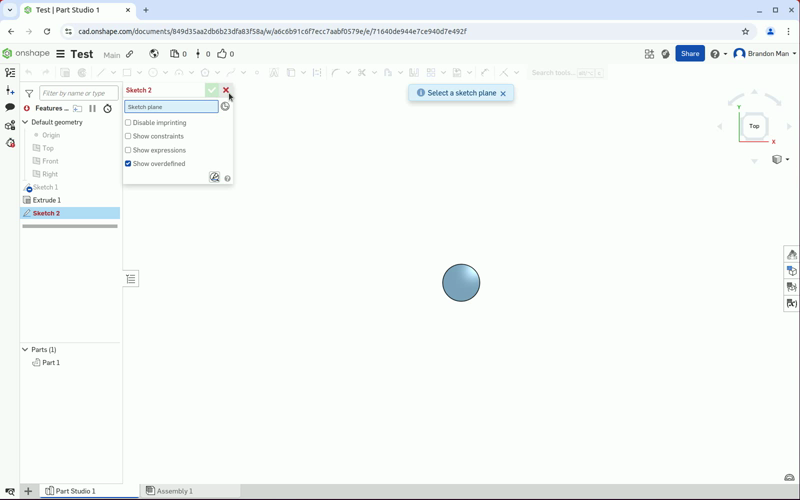
mouse_move(73, 150)
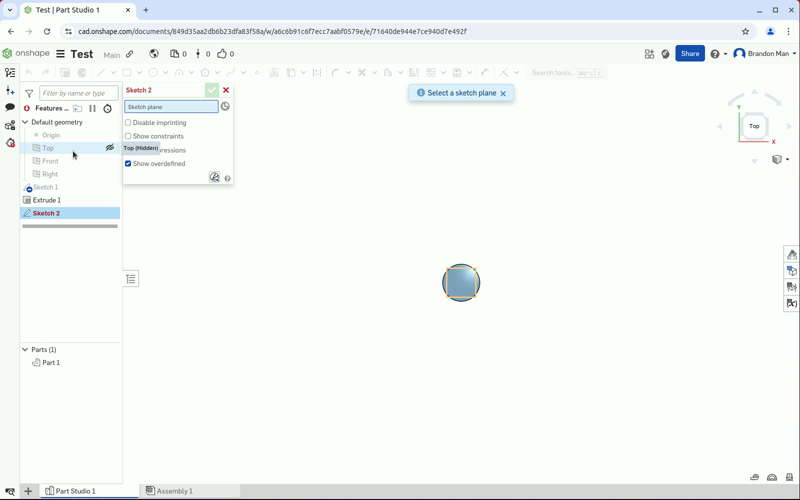
click(73, 150)
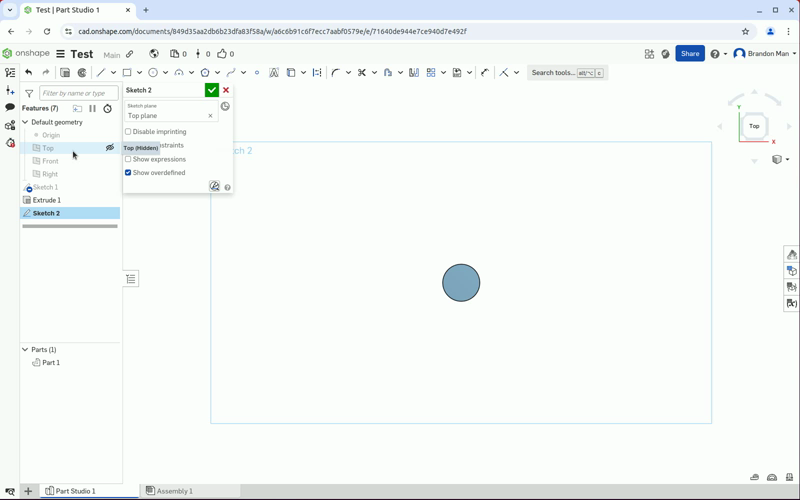
mouse_move(73, 352)
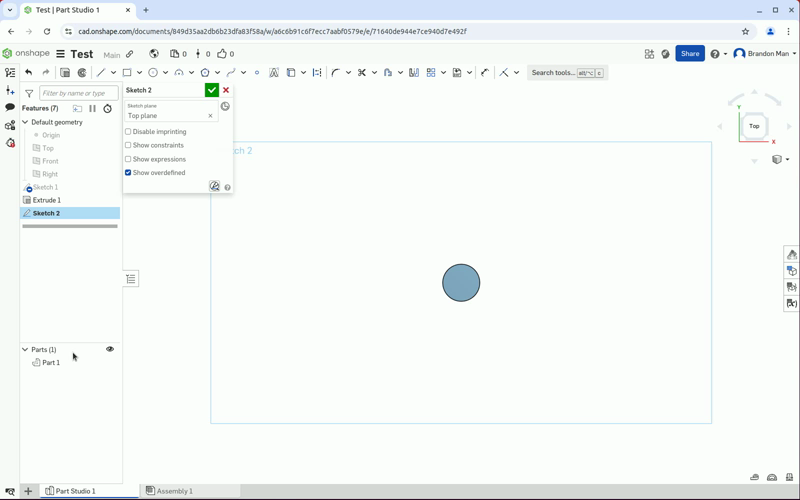
key(y)
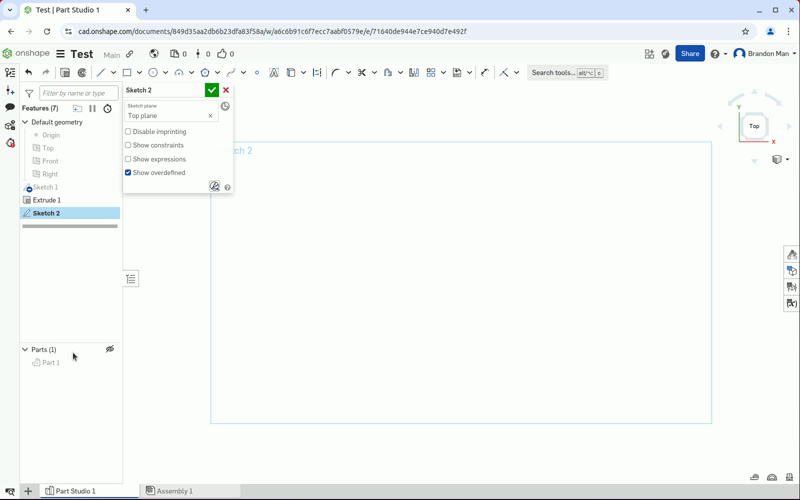
key(c)
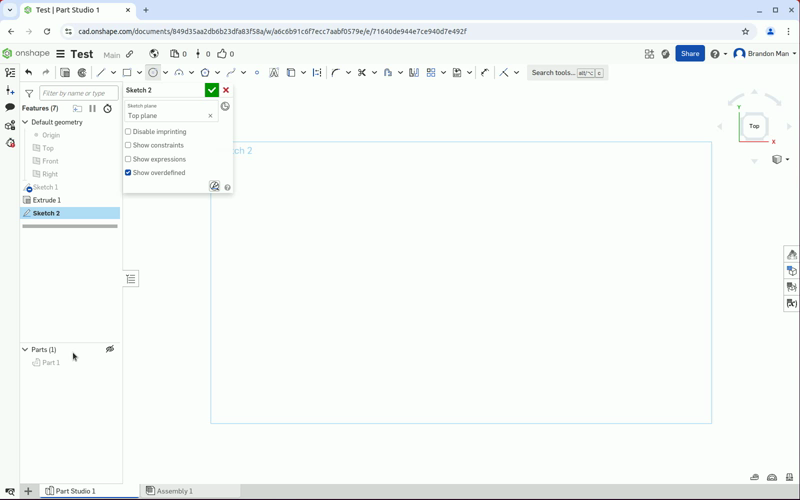
key_down(shift)
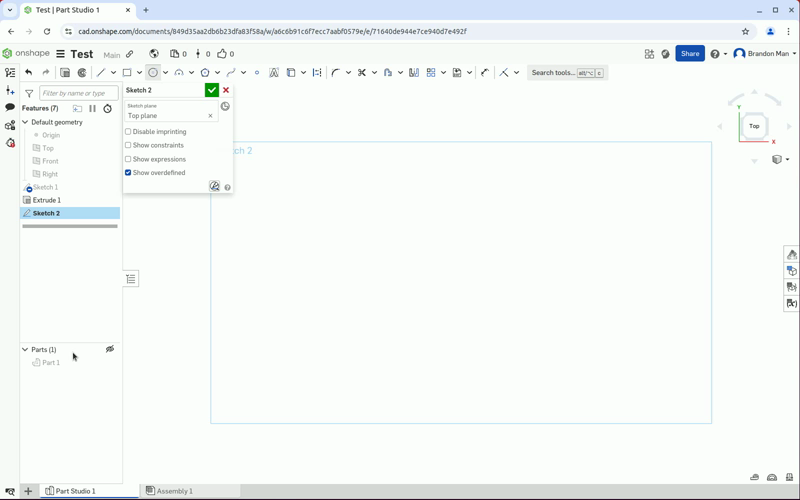
mouse_move(460, 282)
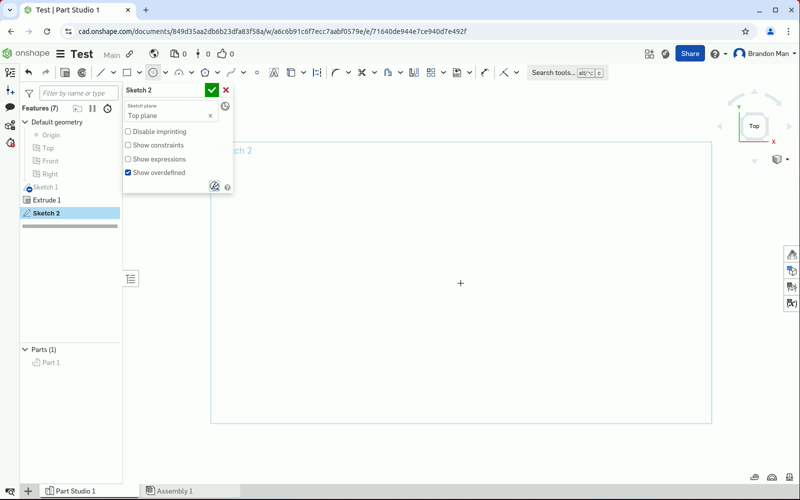
click(460, 282)
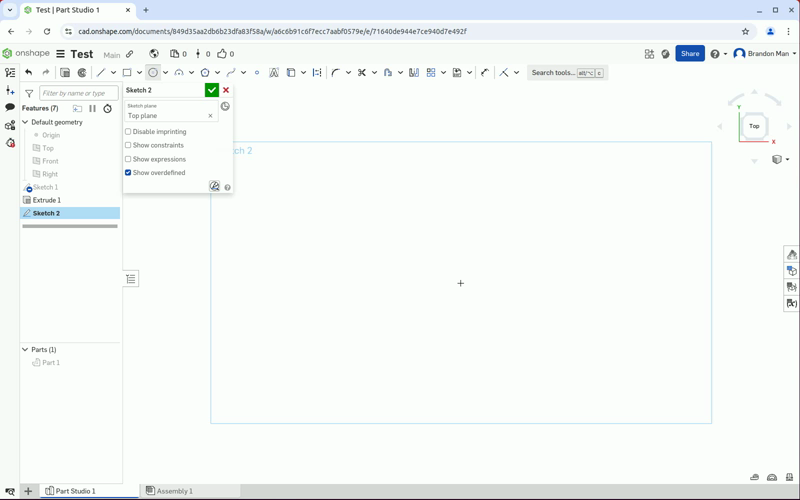
key_up(shift)
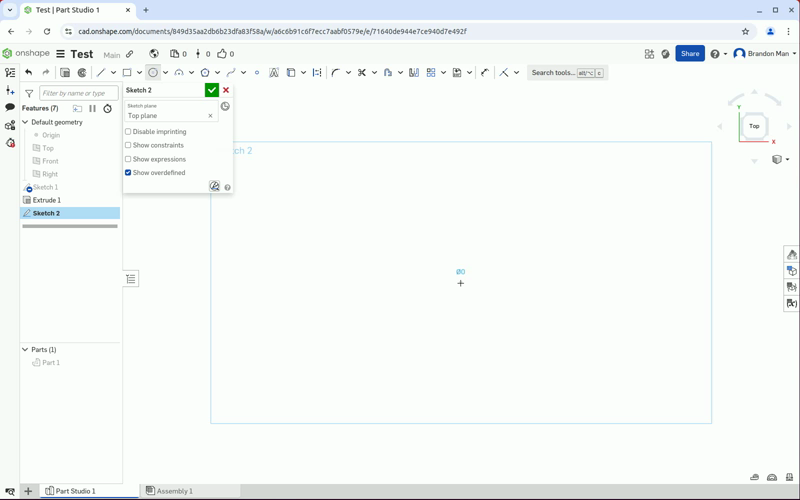
mouse_move(487, 282)
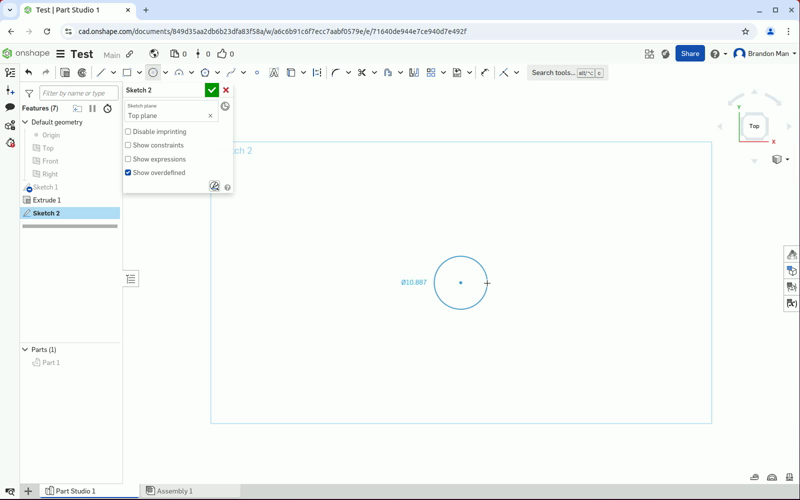
click(487, 282)
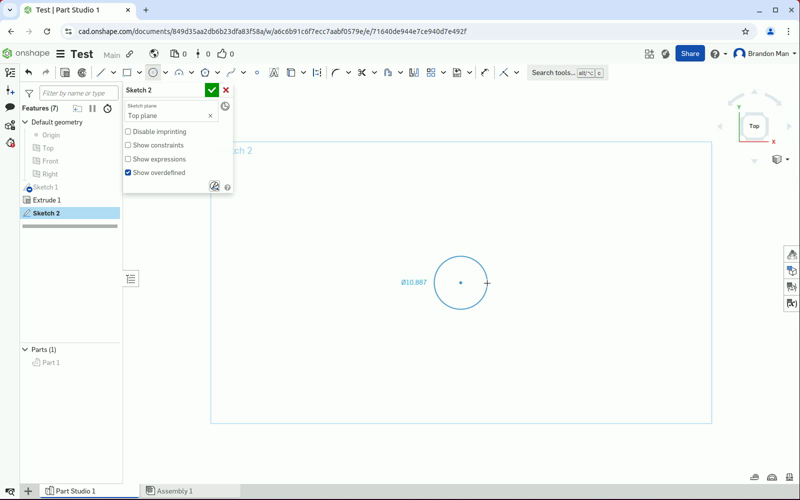
key(esc)
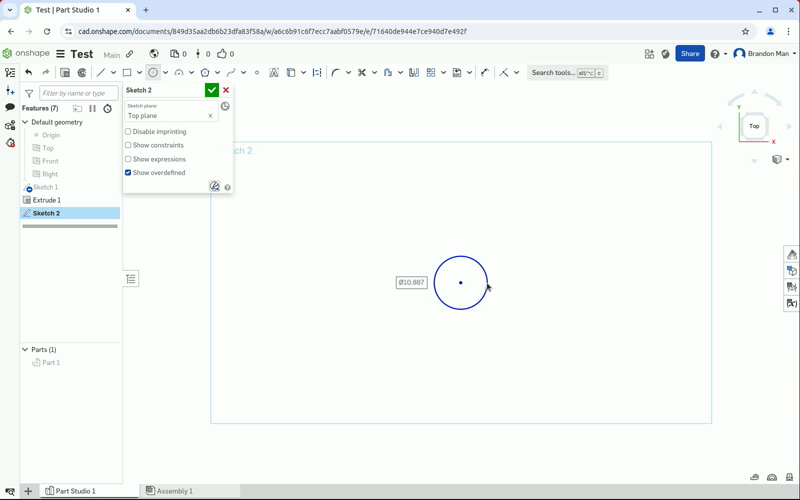
key(c)
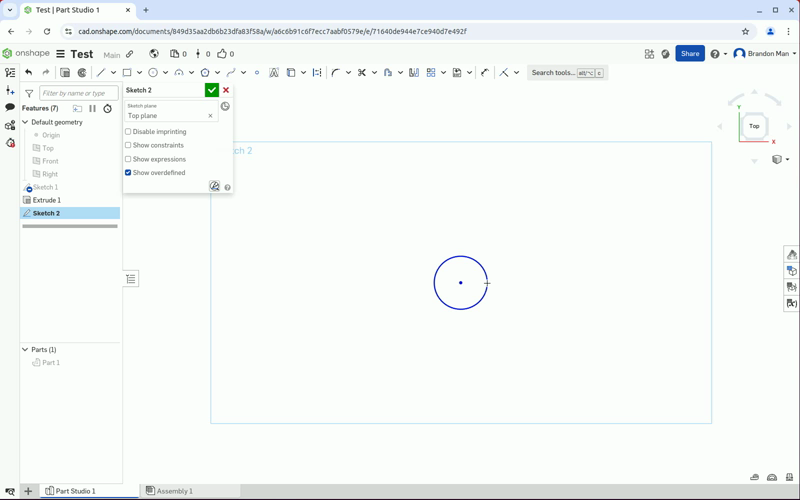
key_down(shift)
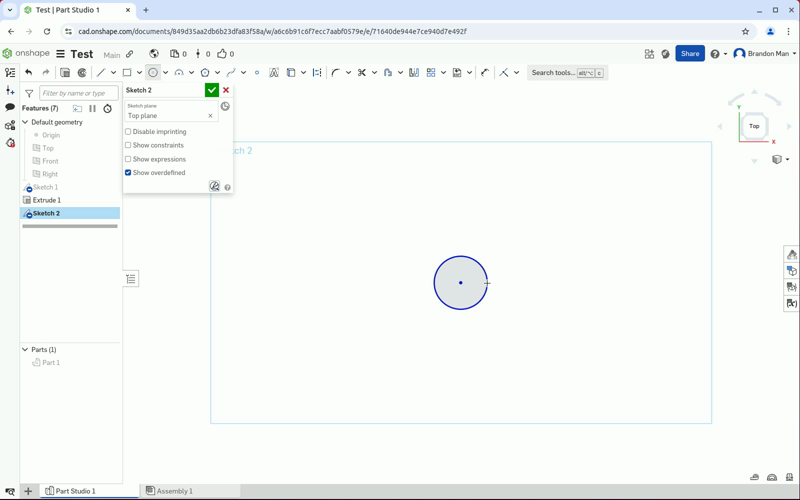
mouse_move(460, 282)
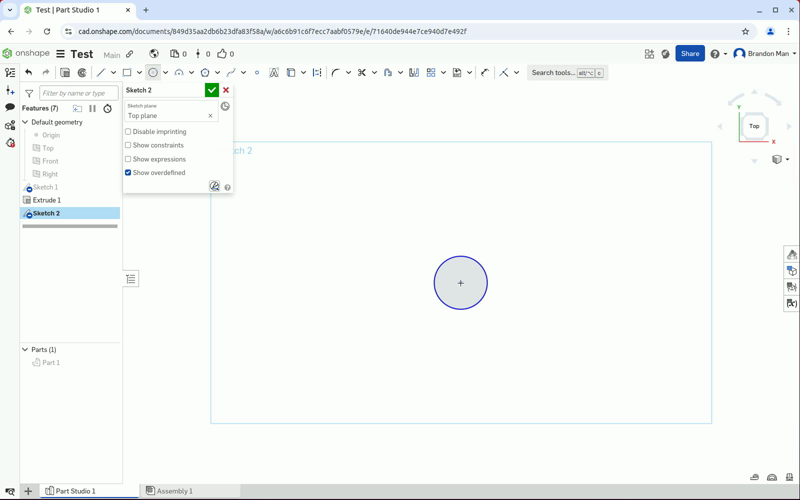
click(460, 282)
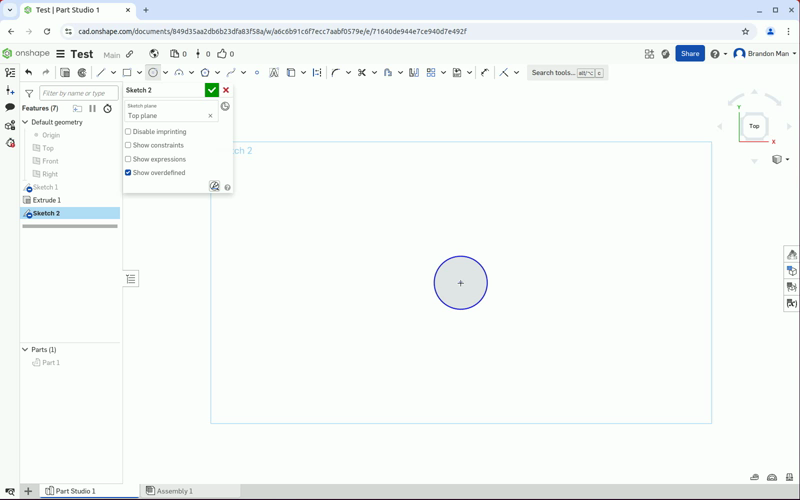
key_up(shift)
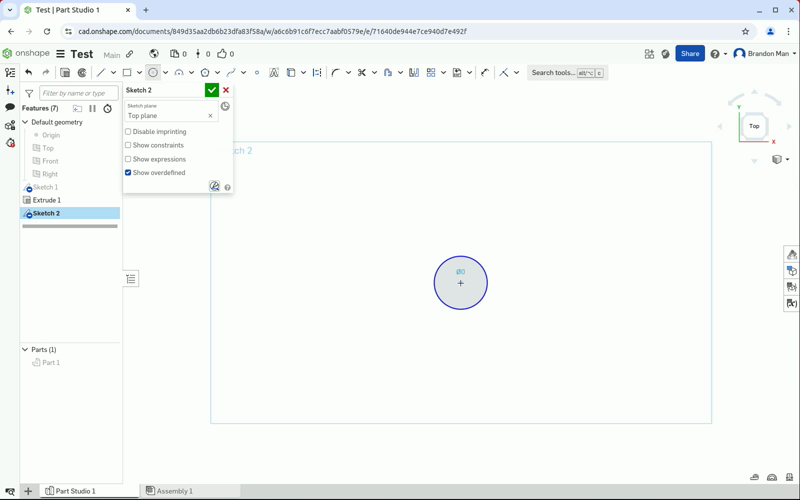
mouse_move(479, 282)
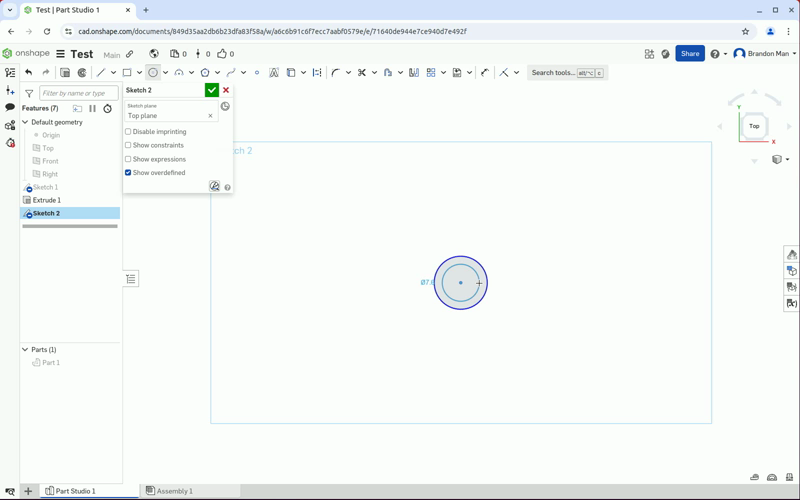
click(479, 282)
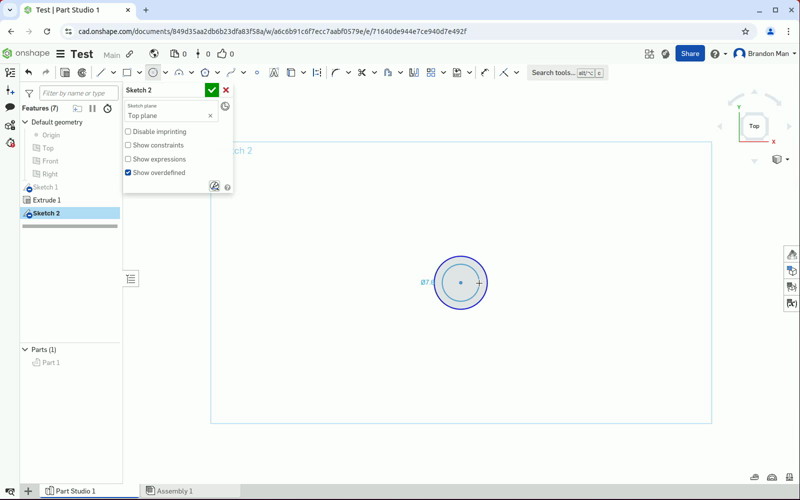
key(esc)
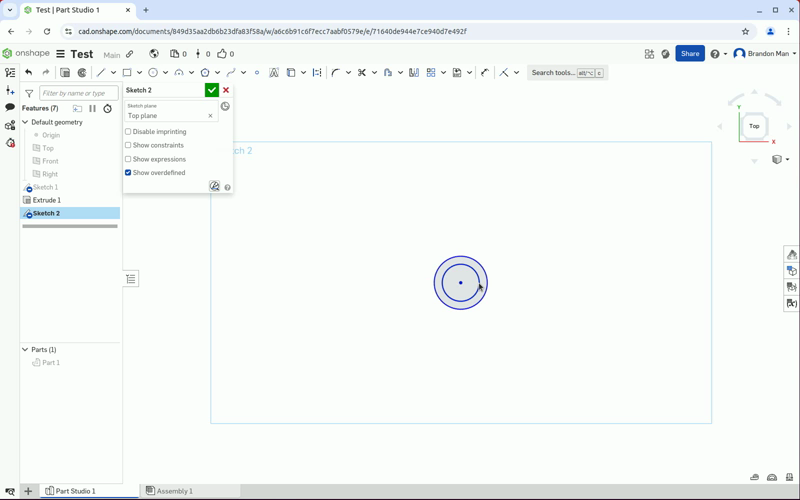
mouse_move(483, 276)
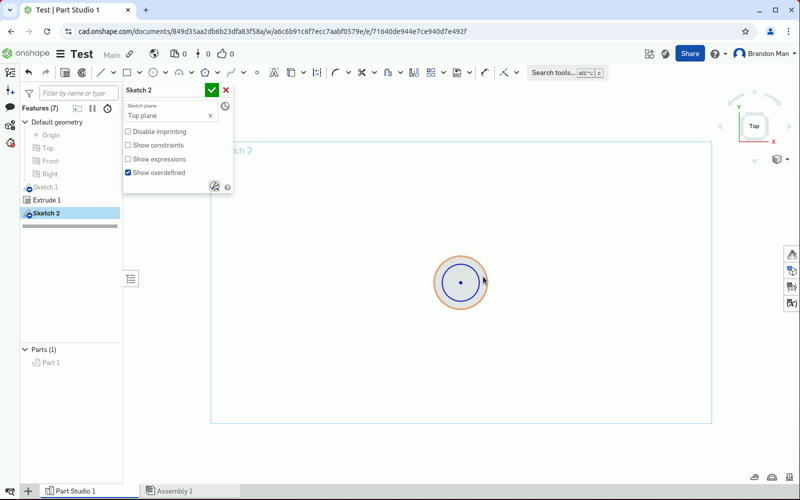
scroll(6)
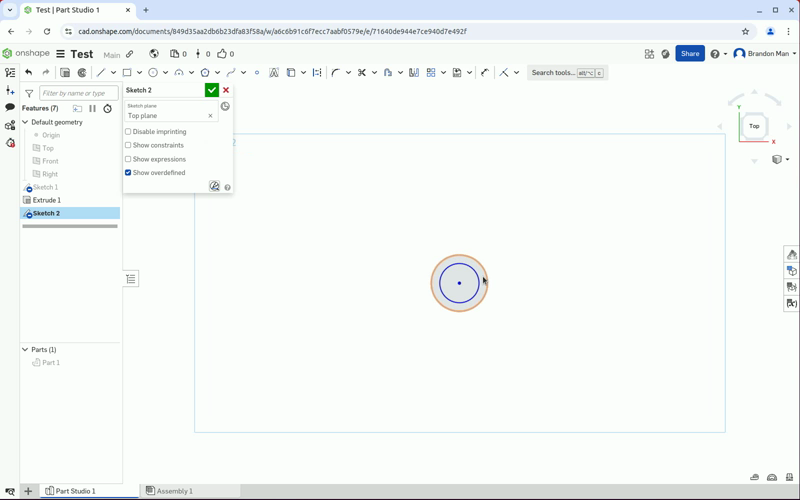
scroll(6)
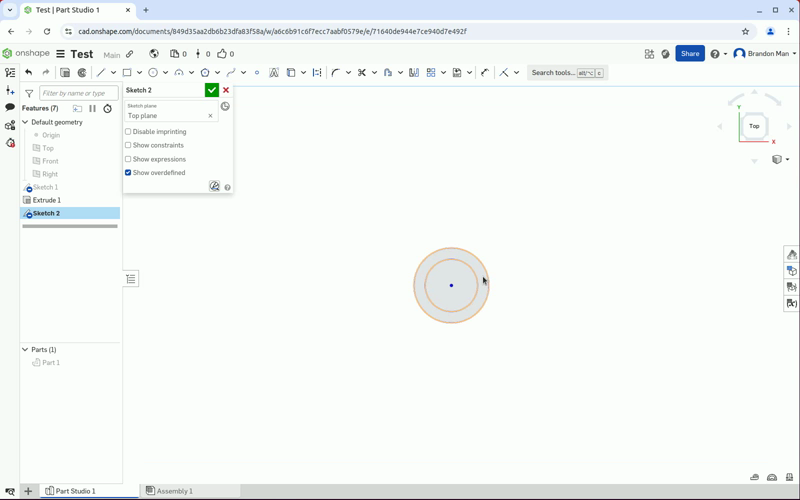
scroll(6)
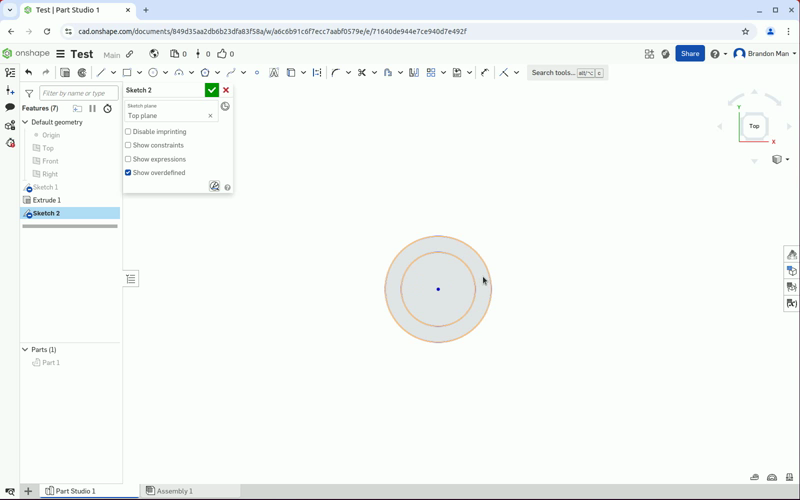
scroll(6)
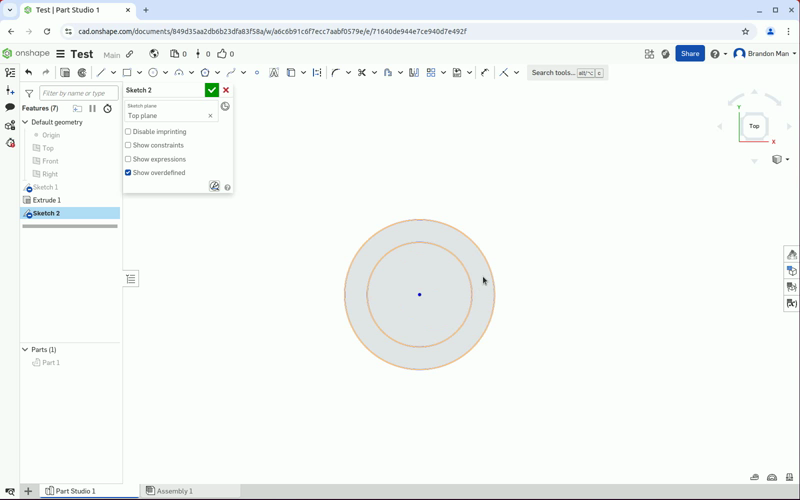
scroll(6)
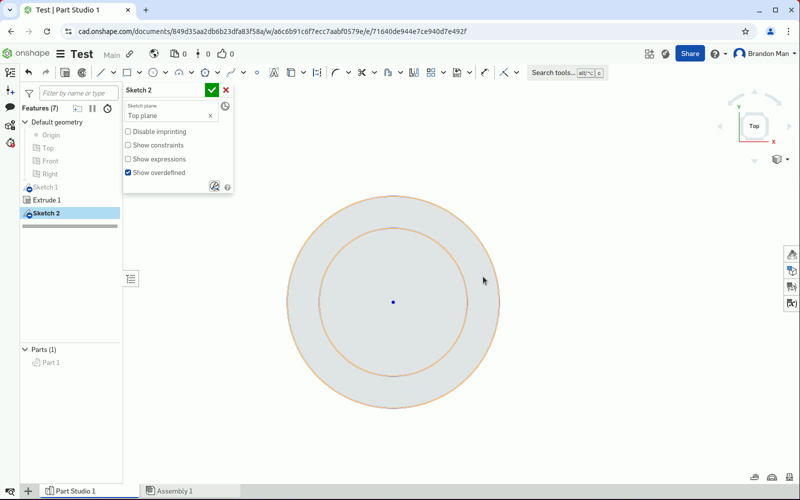
scroll(6)
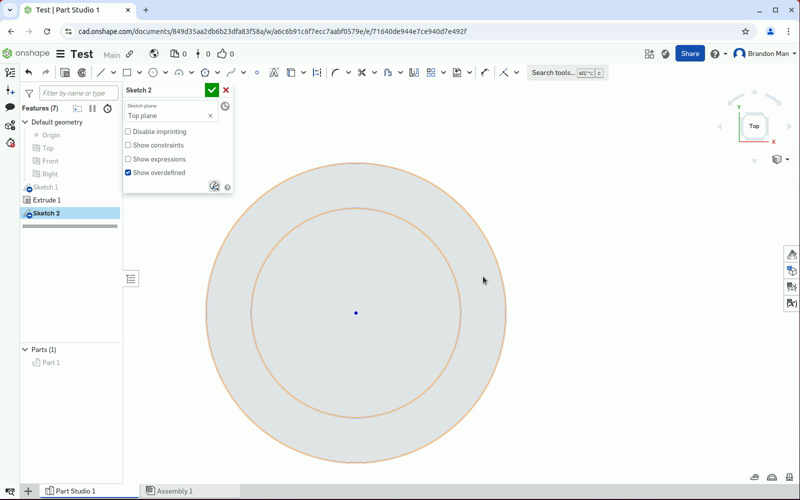
scroll(6)
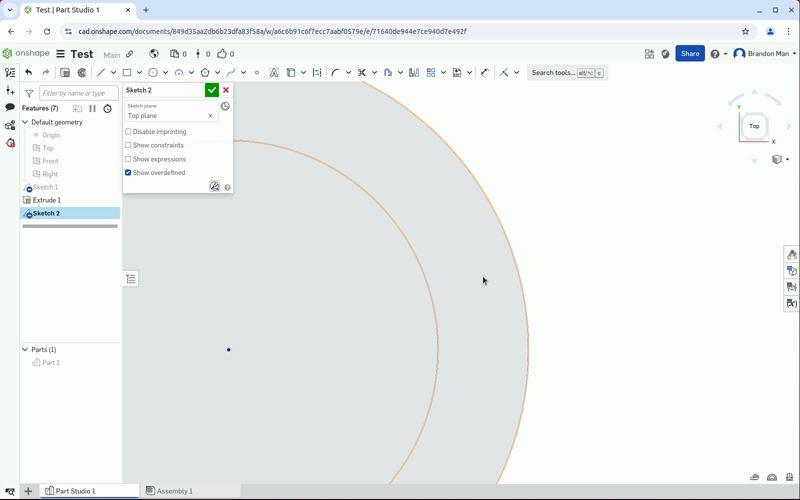
click(483, 276)
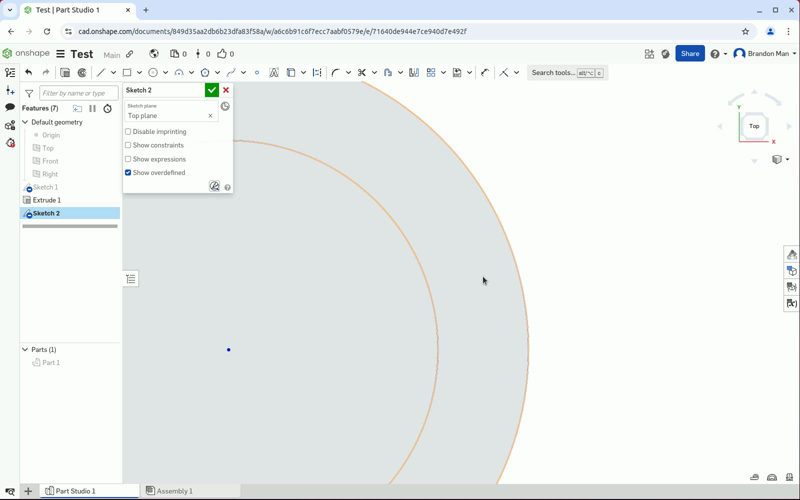
scroll(-6)
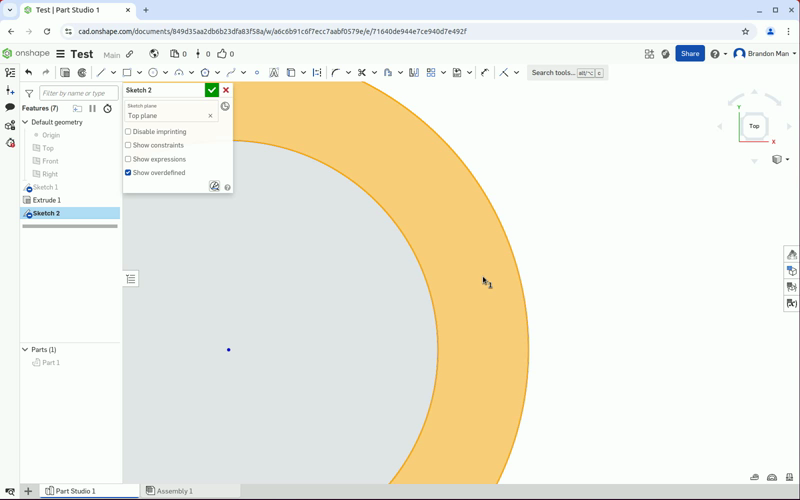
scroll(-6)
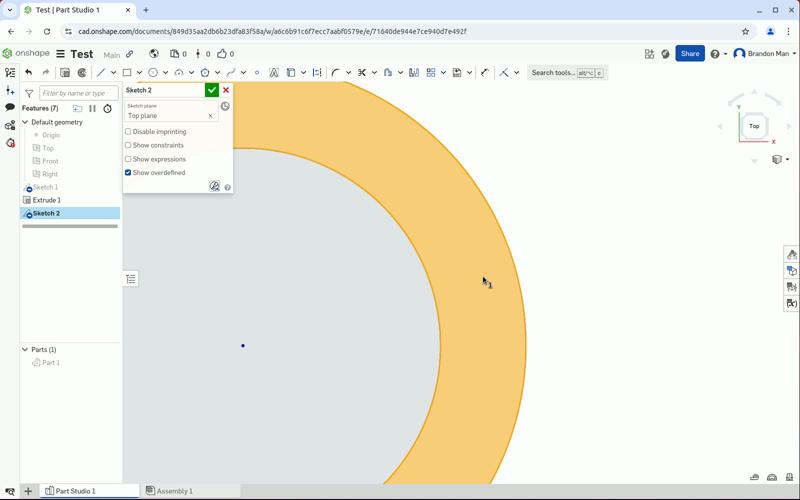
scroll(-6)
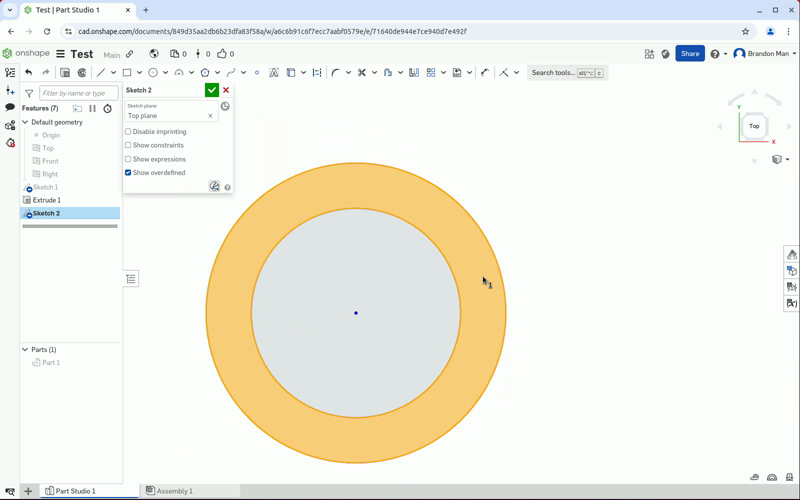
scroll(-6)
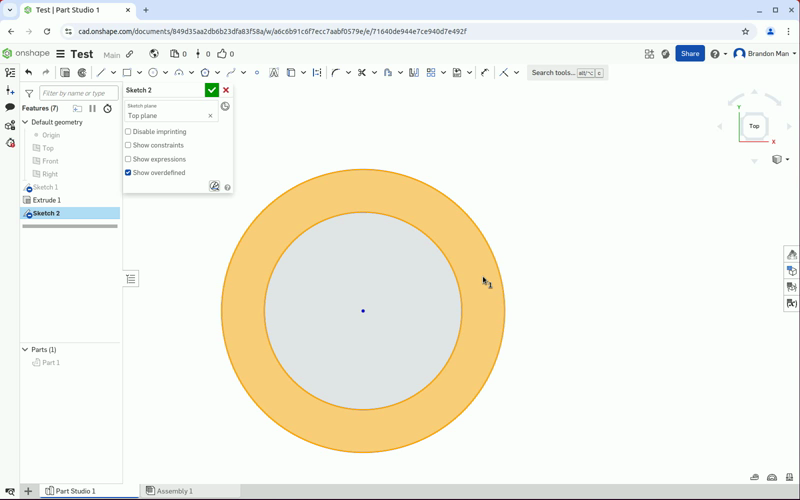
scroll(-6)
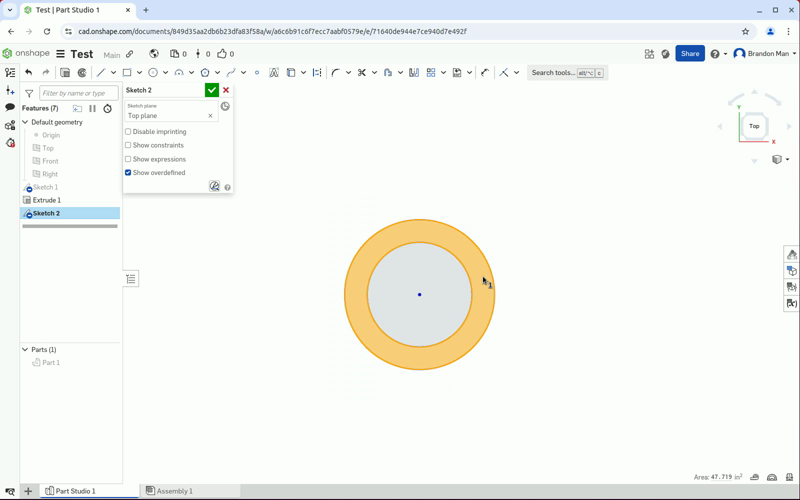
scroll(-6)
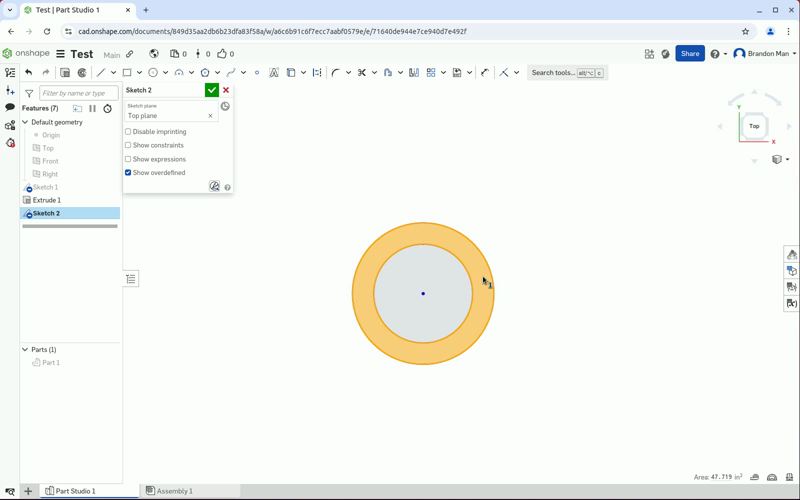
scroll(-6)
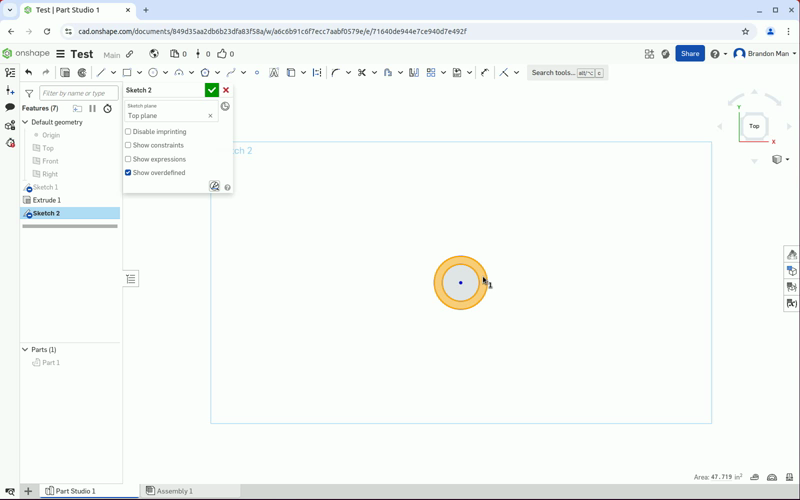
mouse_move(73, 352)
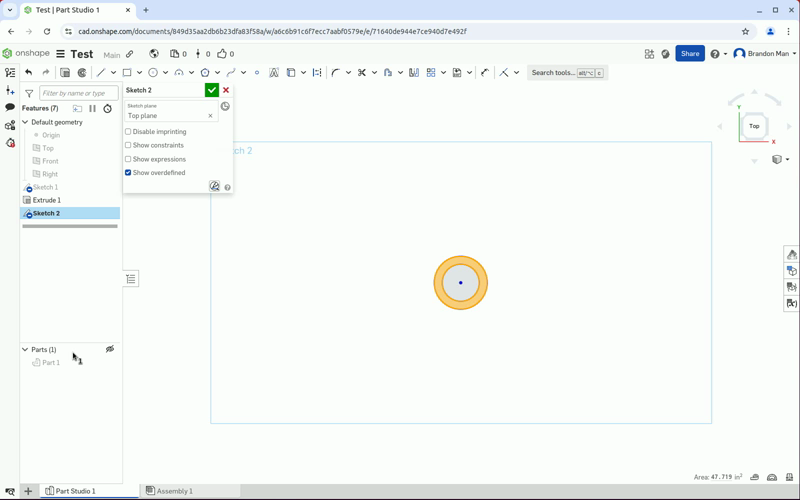
key(shift+y)
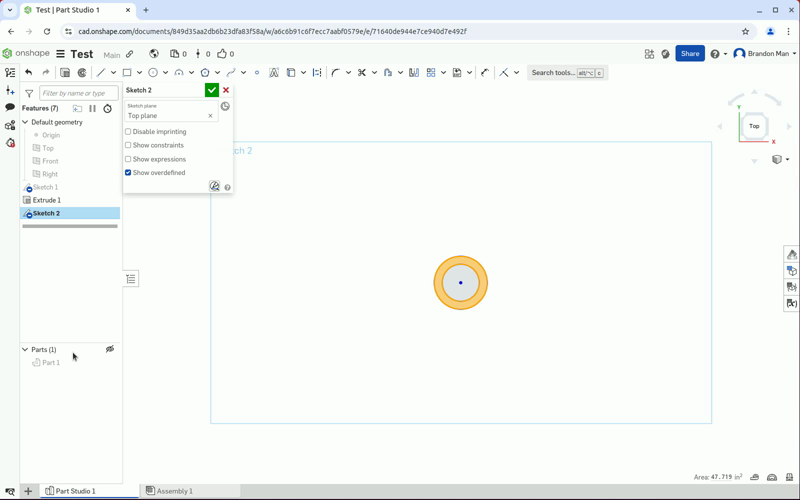
key(shift+e)
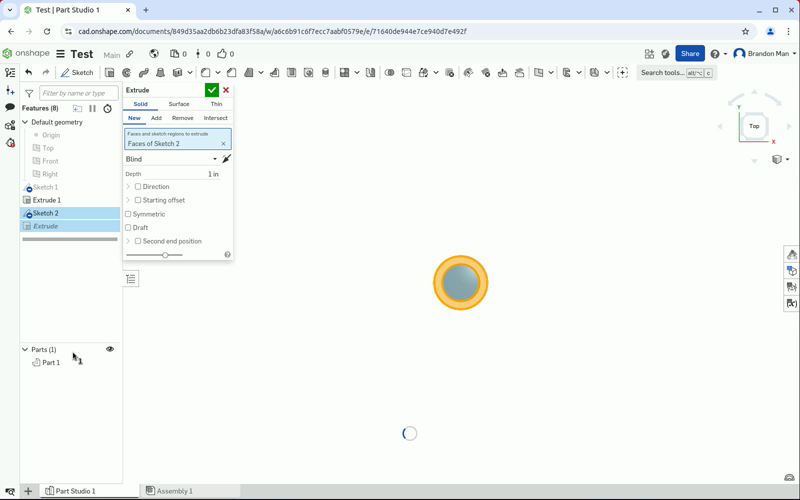
mouse_move(143, 106)
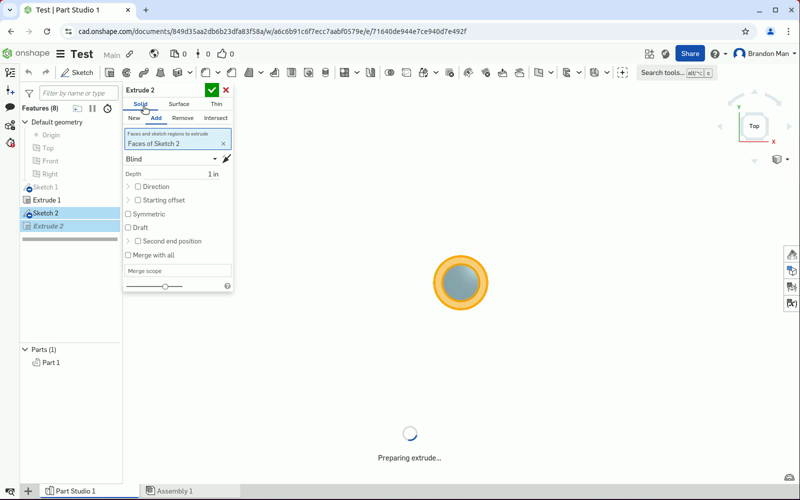
click(143, 106)
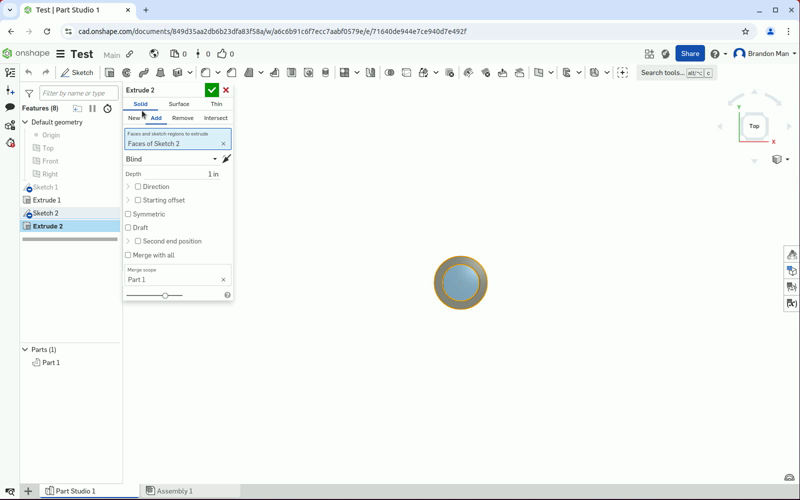
mouse_move(137, 120)
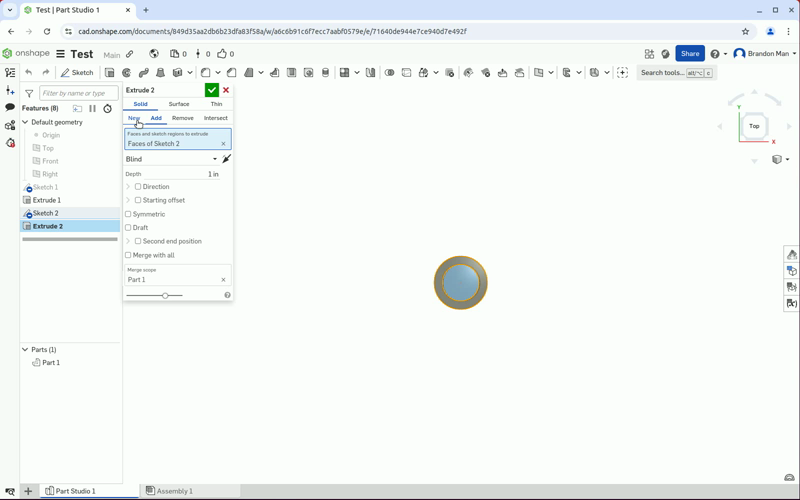
click(137, 120)
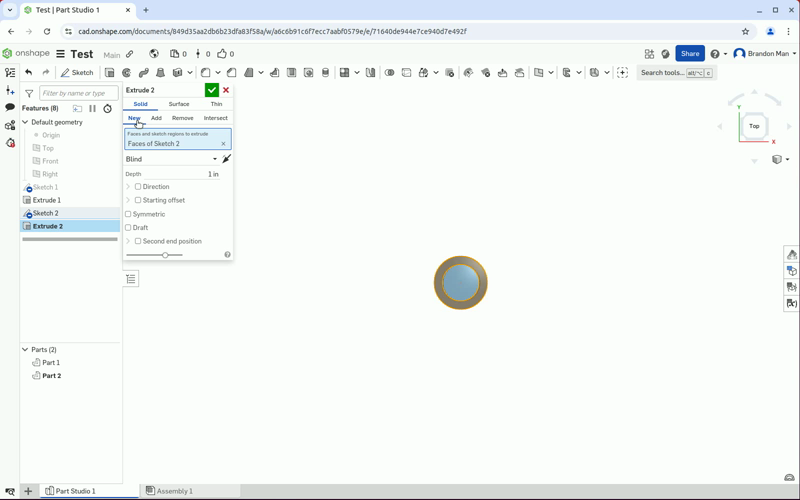
key(tab, 4)
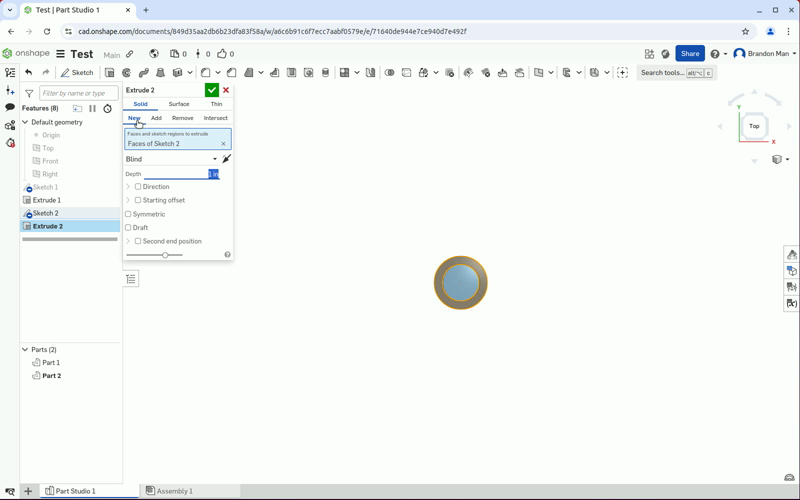
text(3.611)
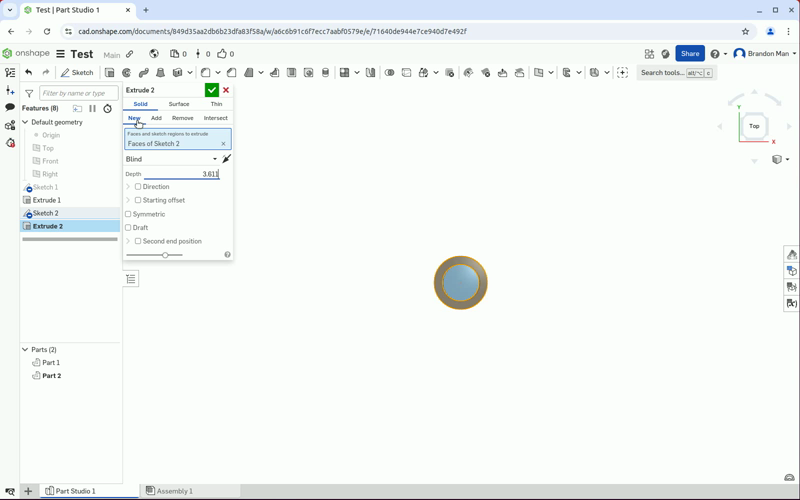
key(enter)
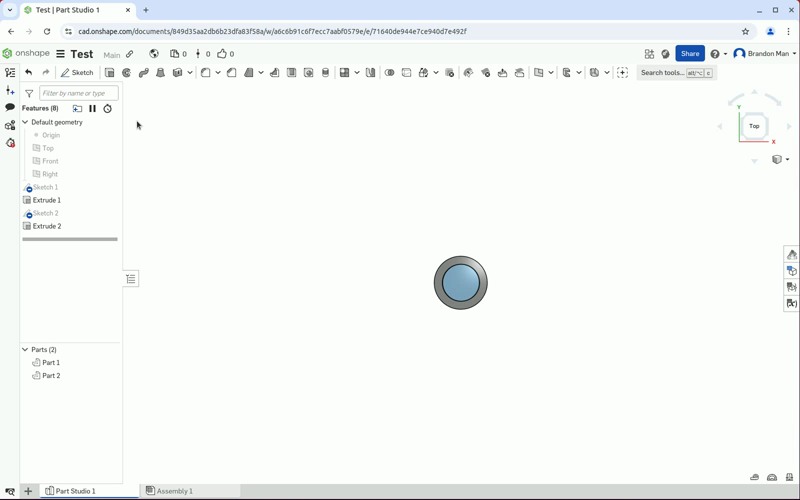
key(shift+h)
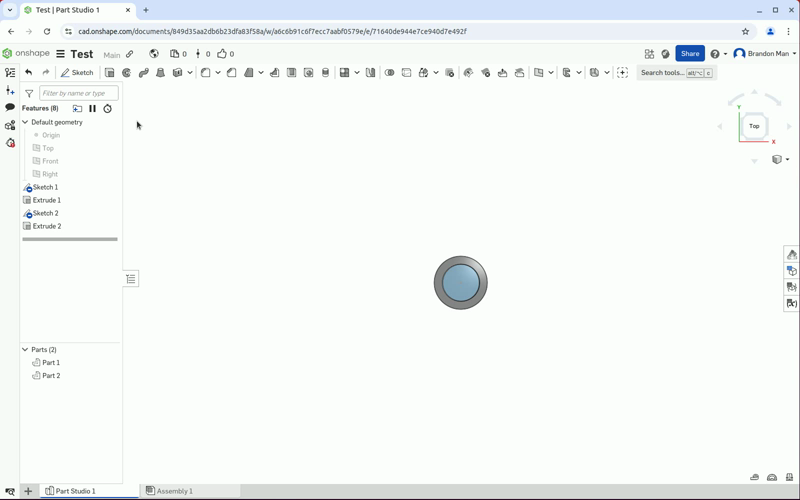
key(shift+h)
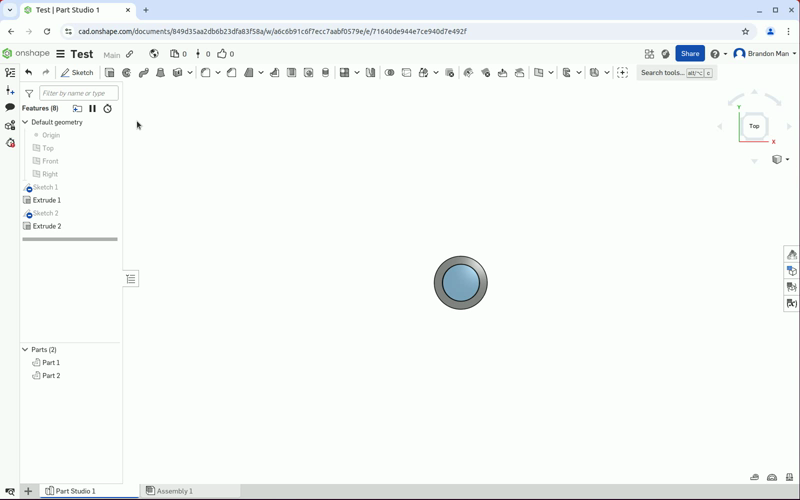
mouse_move(73, 189)
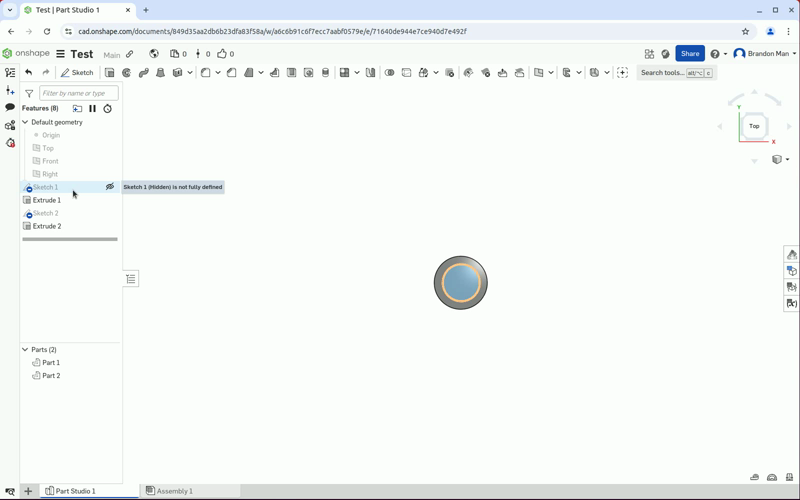
click(73, 189)
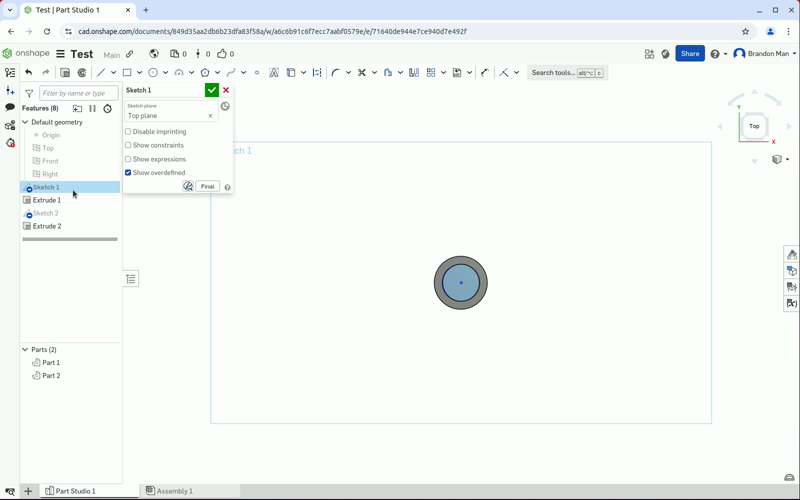
mouse_move(229, 92)
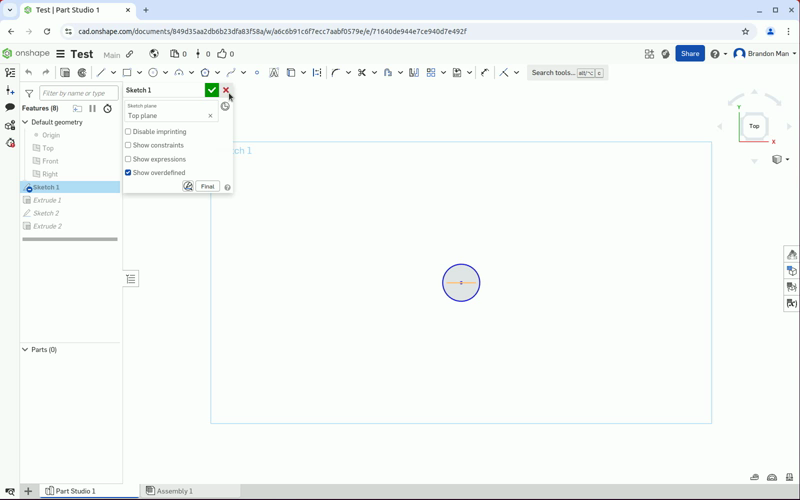
click(229, 92)
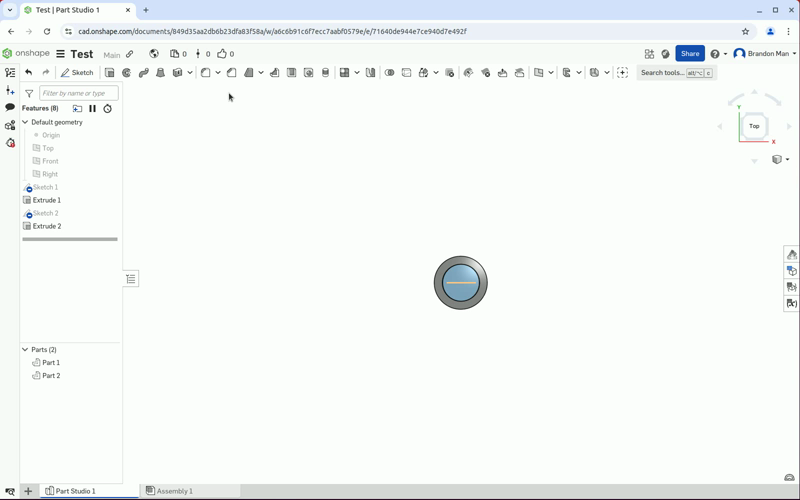
mouse_move(541, 75)
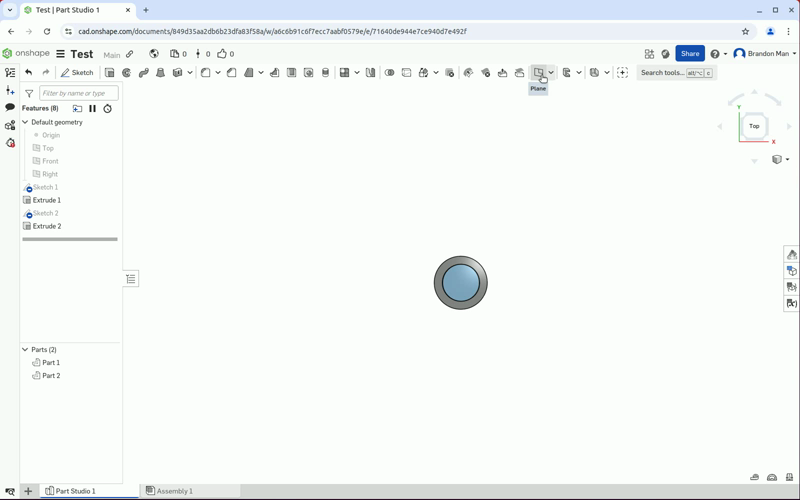
click(541, 75)
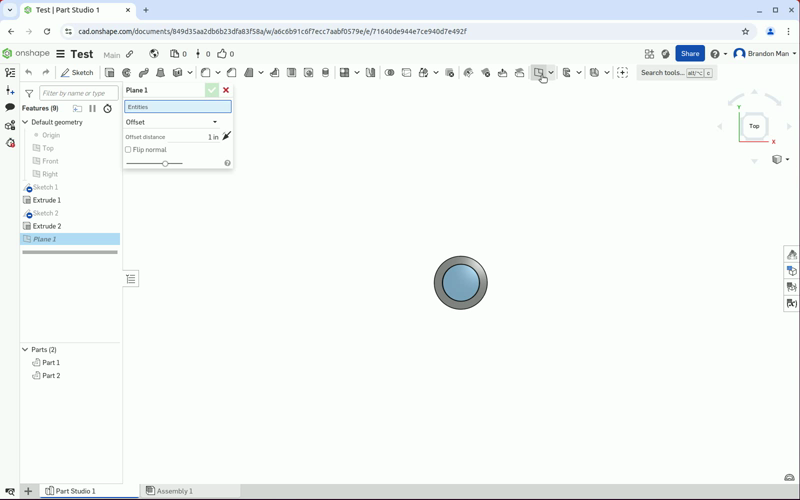
mouse_move(73, 150)
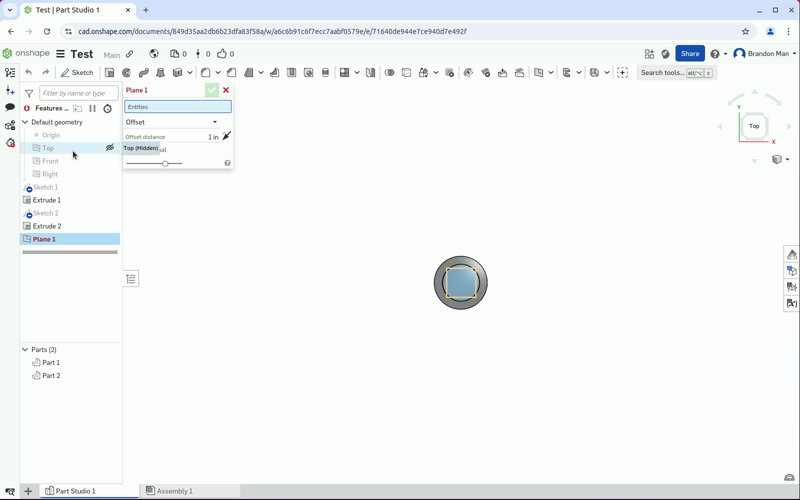
click(73, 150)
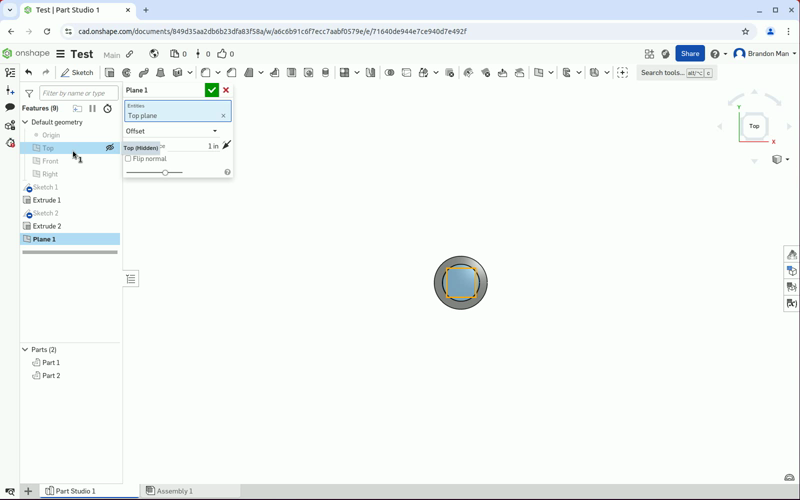
key(tab, 2)
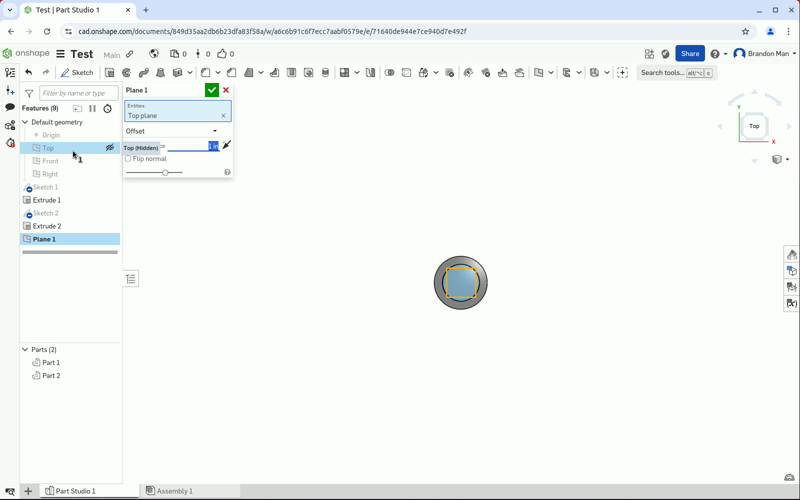
text(3.605)
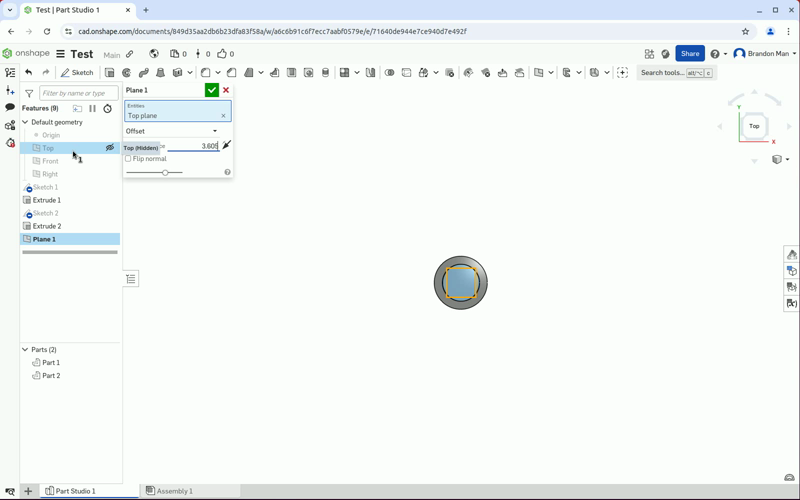
key(enter, 2)
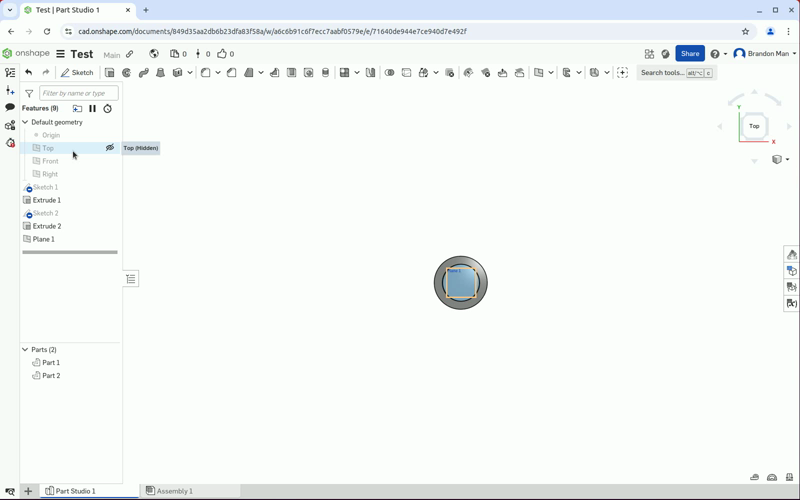
key(shift+s)
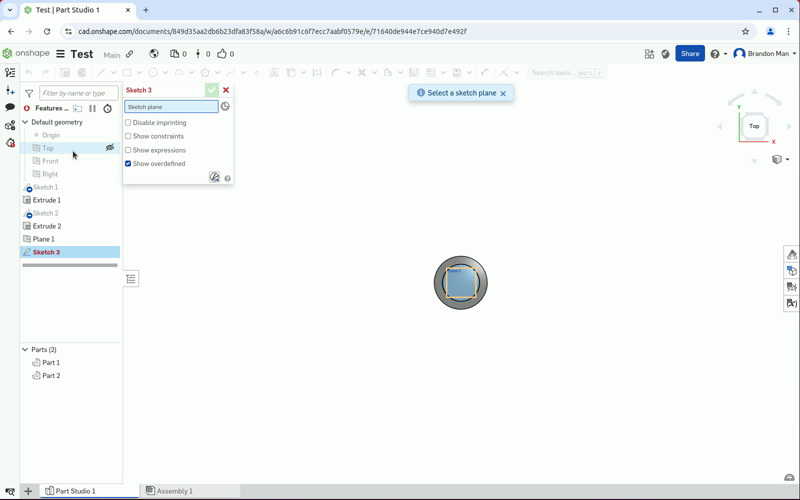
mouse_move(73, 241)
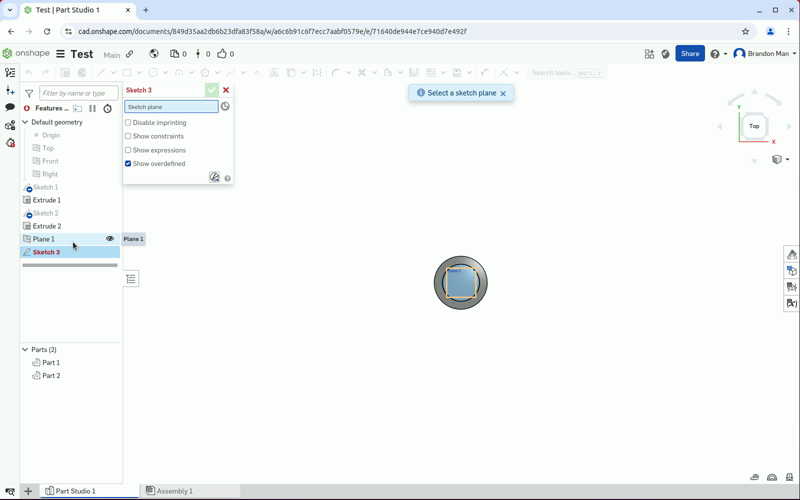
click(73, 241)
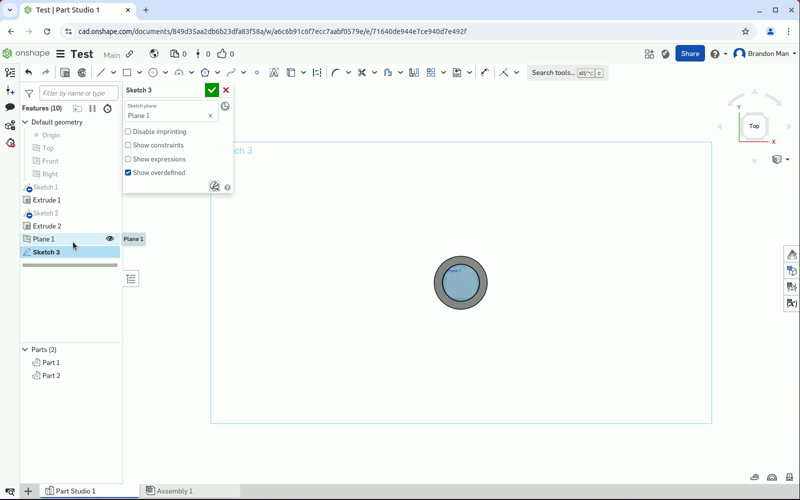
mouse_move(73, 352)
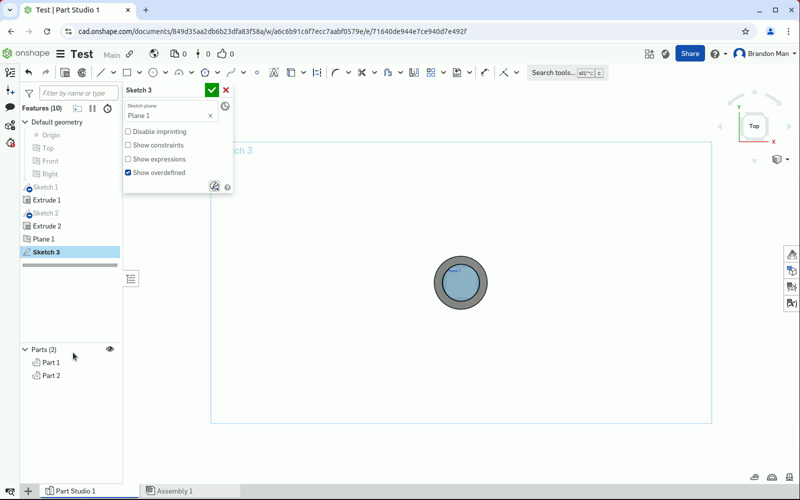
key(y)
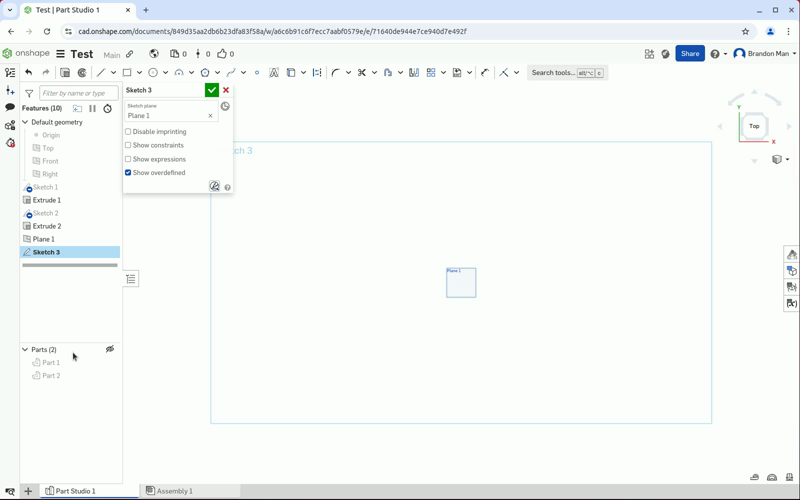
key(a)
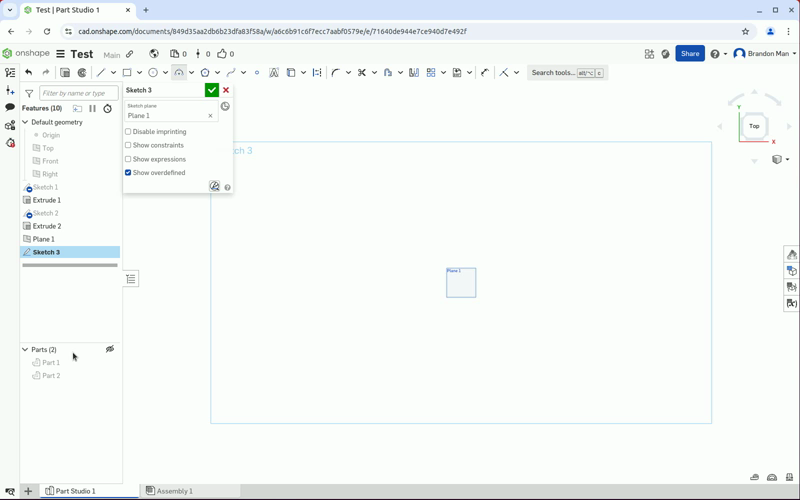
key_down(shift)
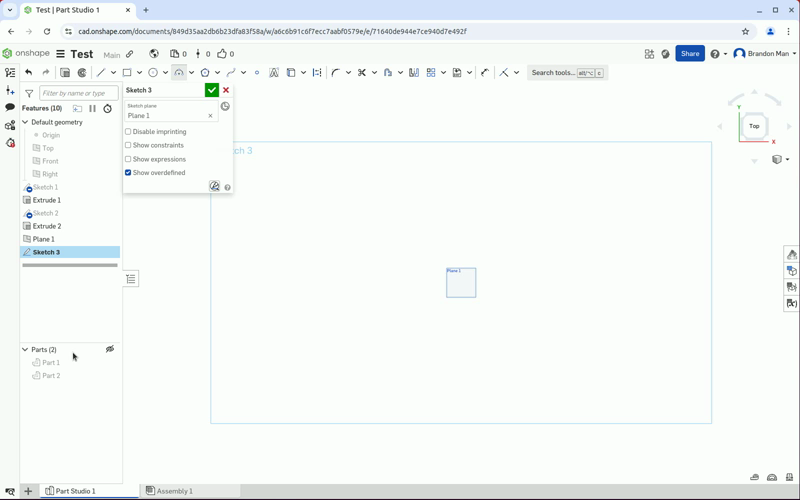
mouse_move(458, 257)
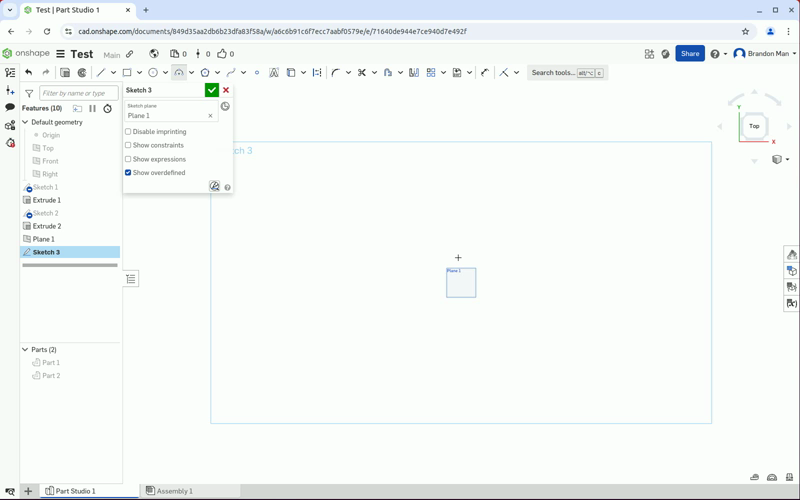
click(458, 257)
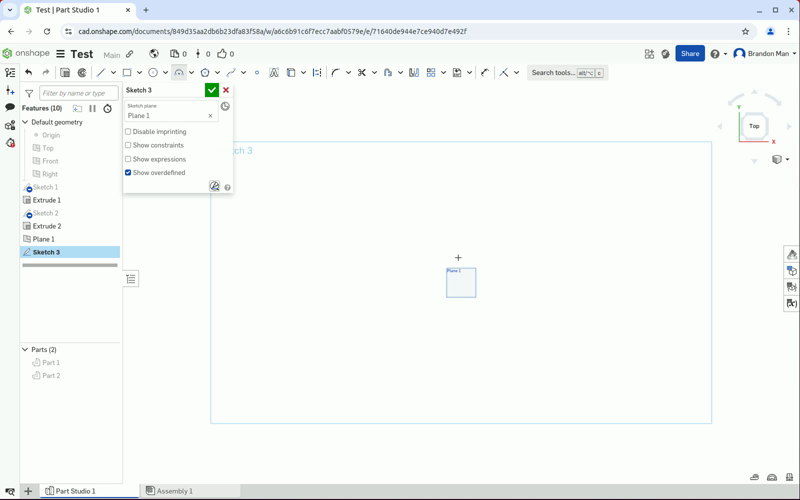
key_up(shift)
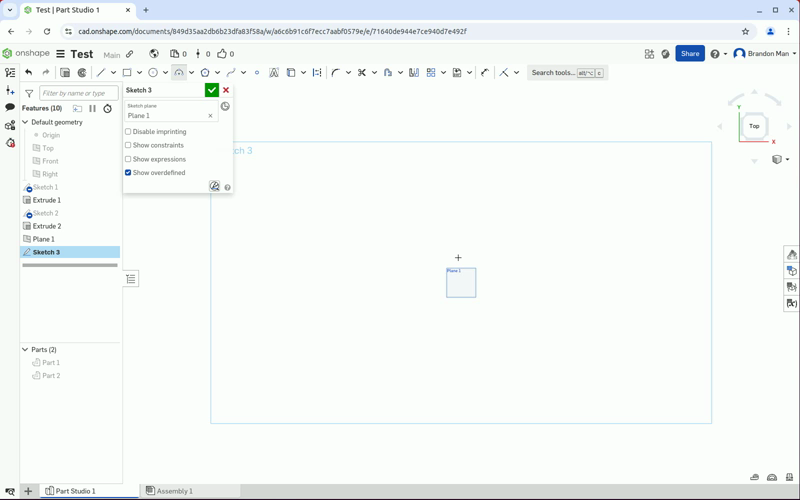
key_down(shift)
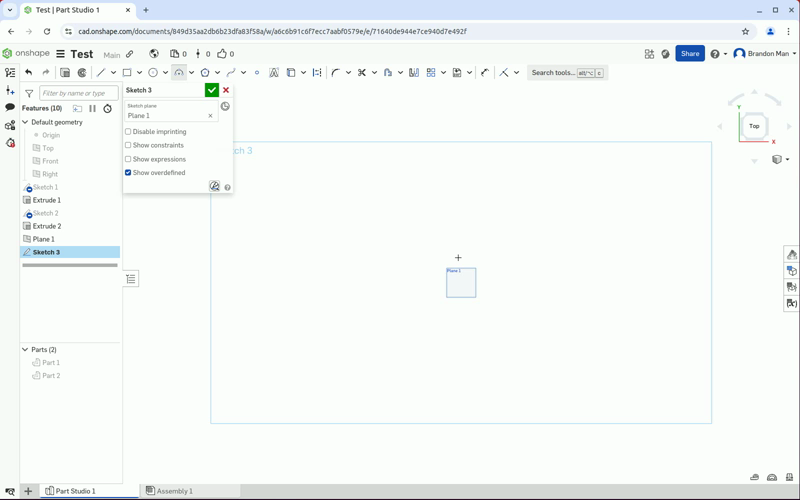
mouse_move(464, 257)
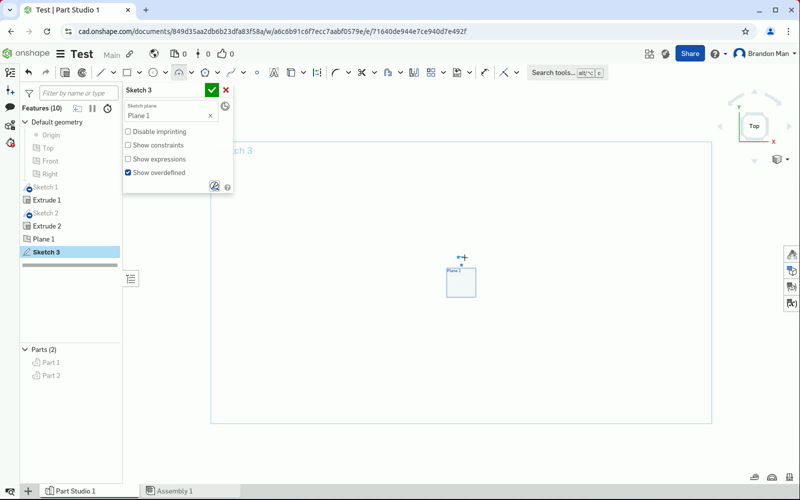
scroll(6)
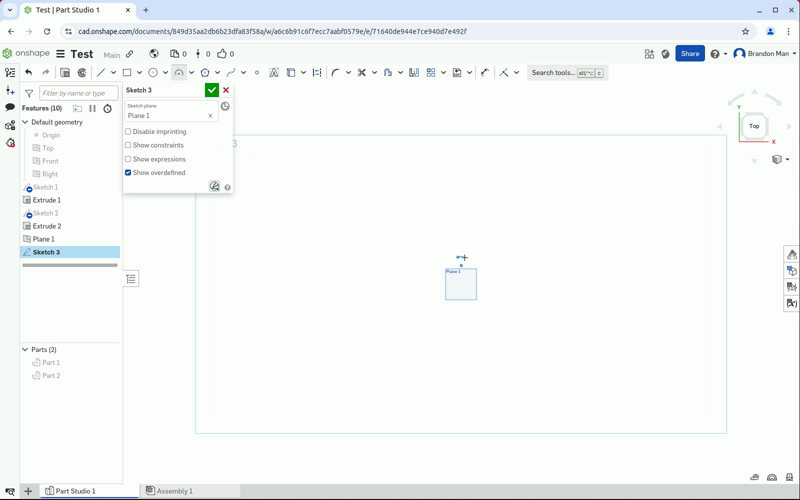
scroll(6)
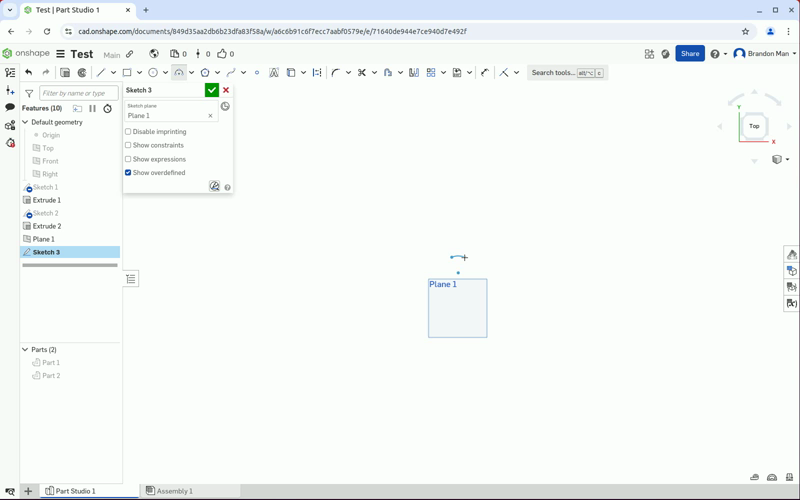
scroll(6)
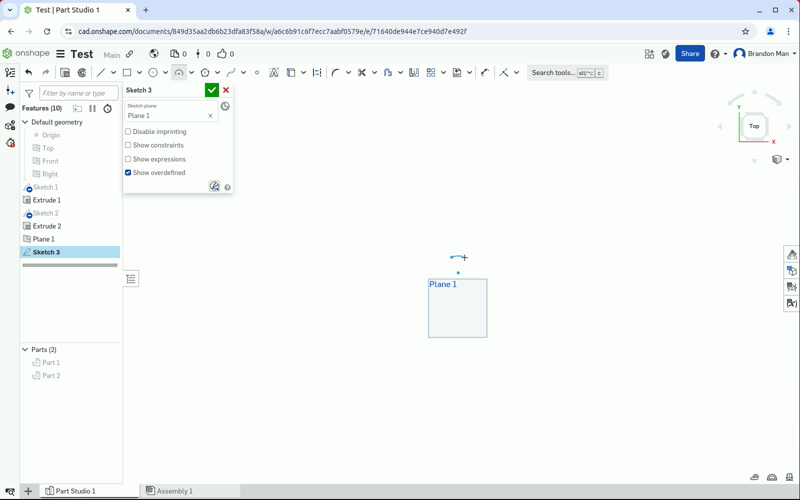
scroll(6)
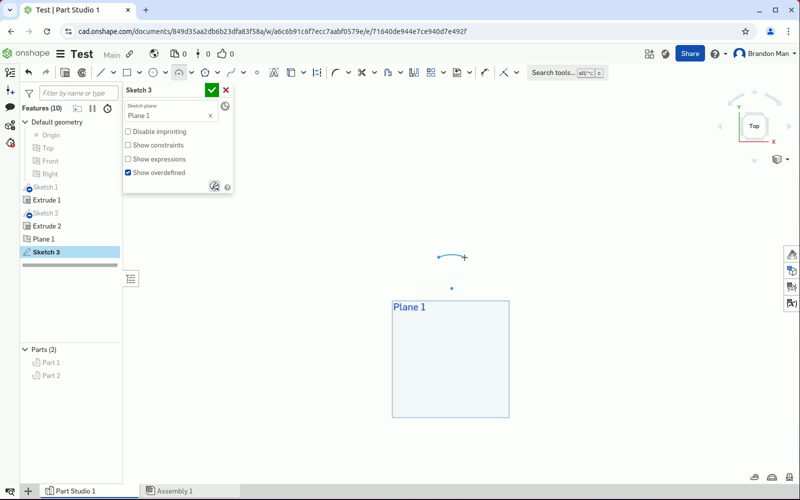
scroll(6)
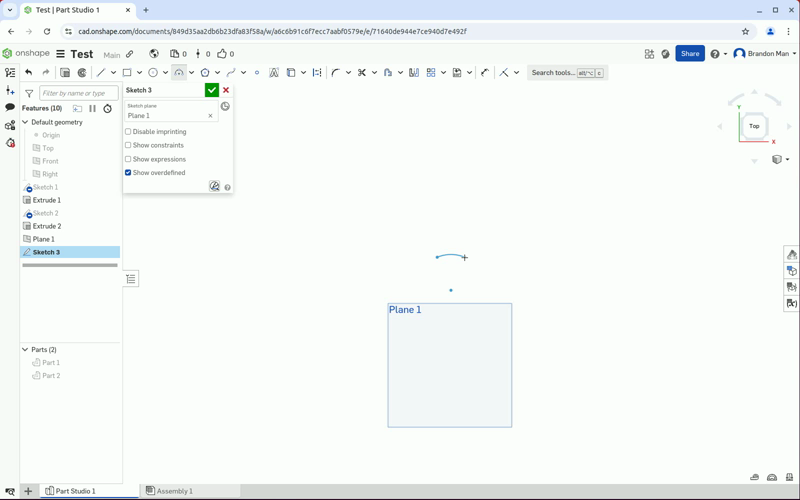
scroll(6)
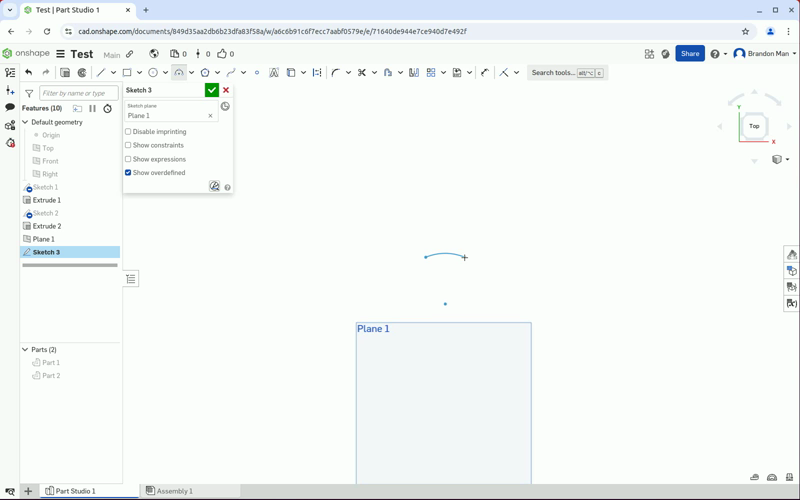
scroll(6)
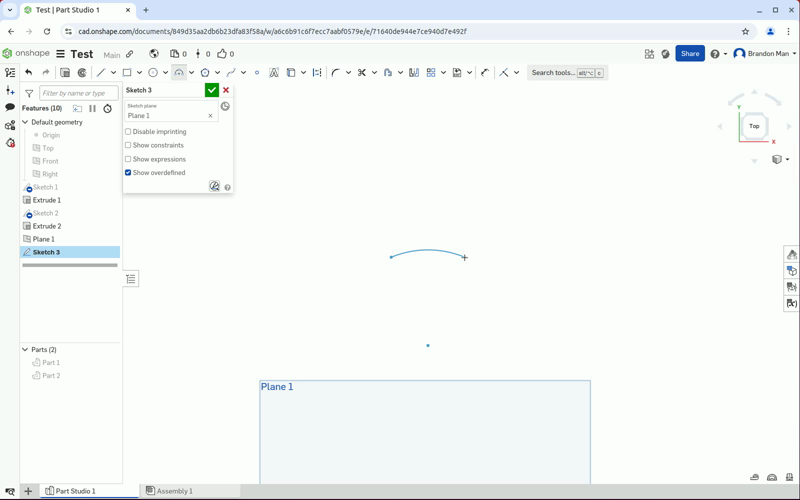
click(464, 257)
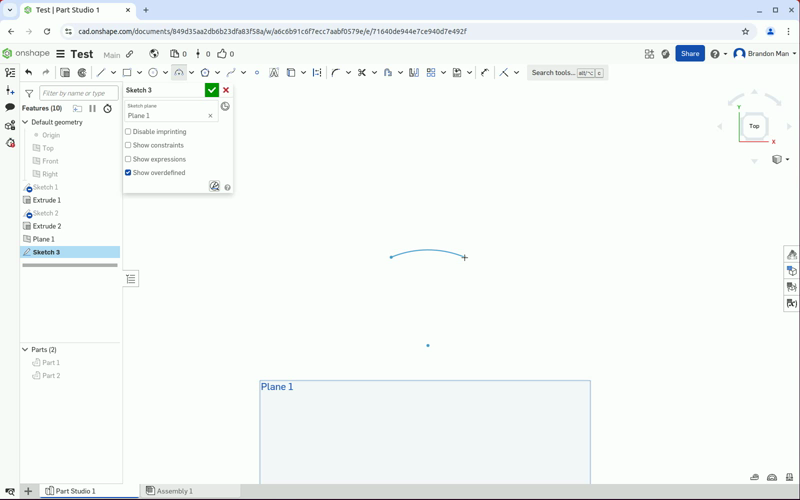
scroll(-6)
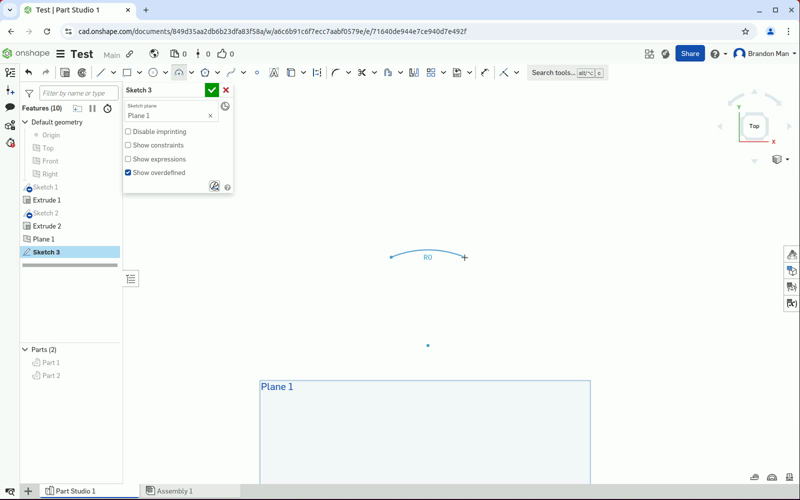
scroll(-6)
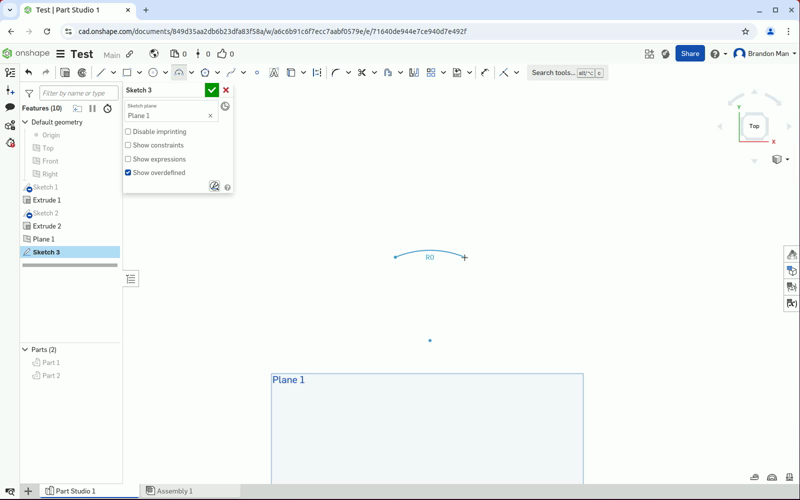
scroll(-6)
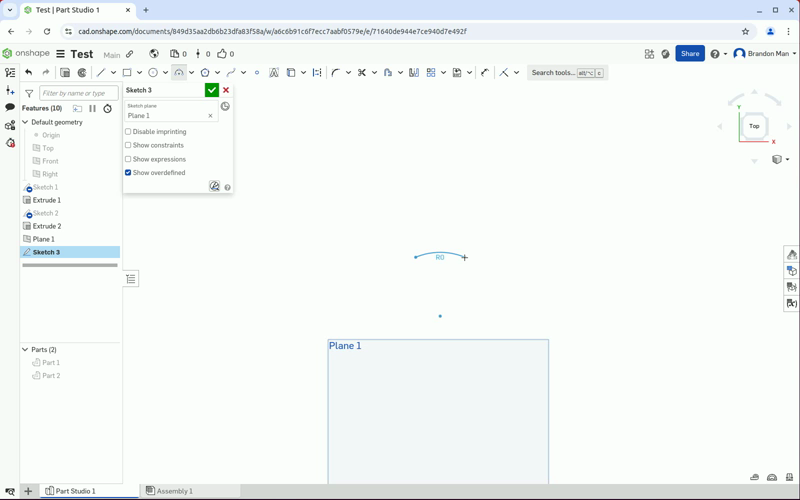
scroll(-6)
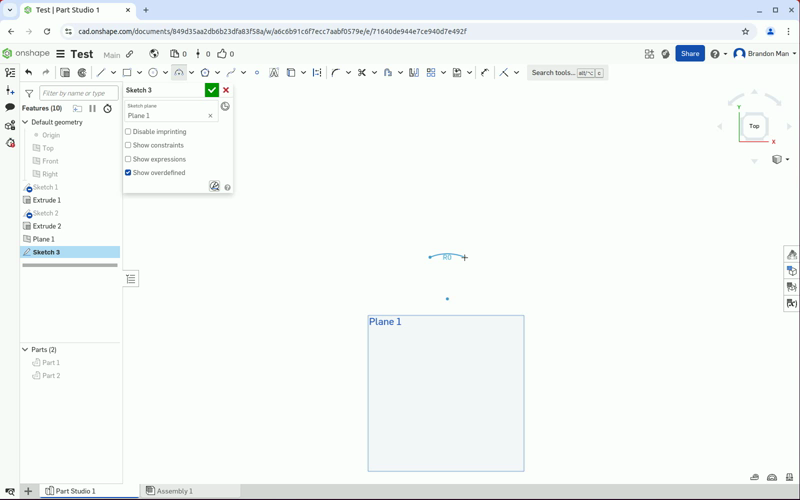
scroll(-6)
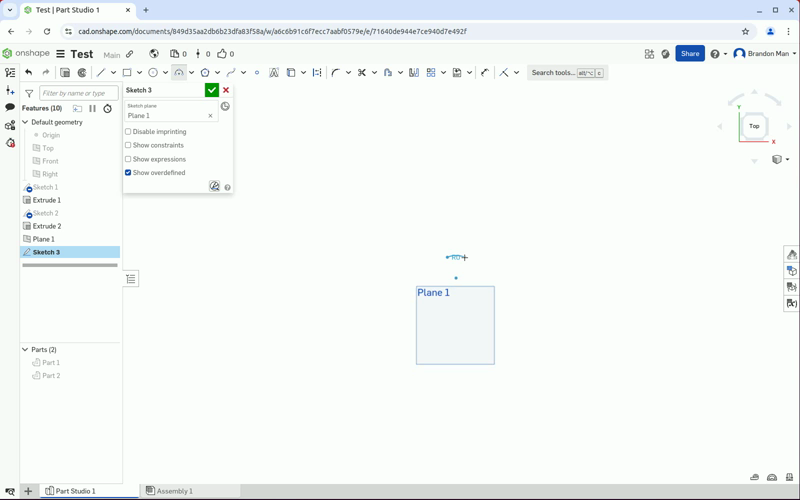
scroll(-6)
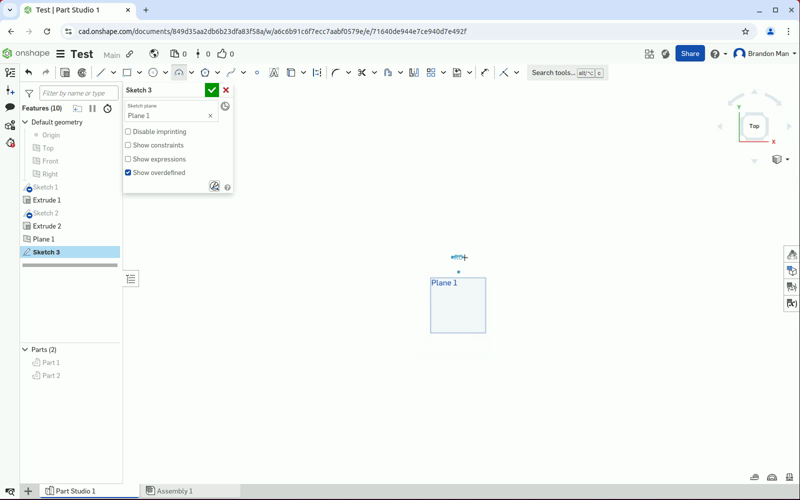
scroll(-6)
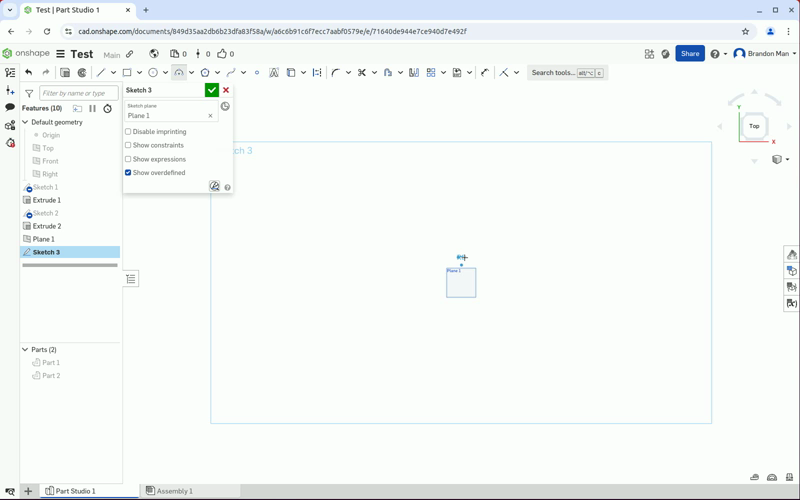
mouse_move(461, 258)
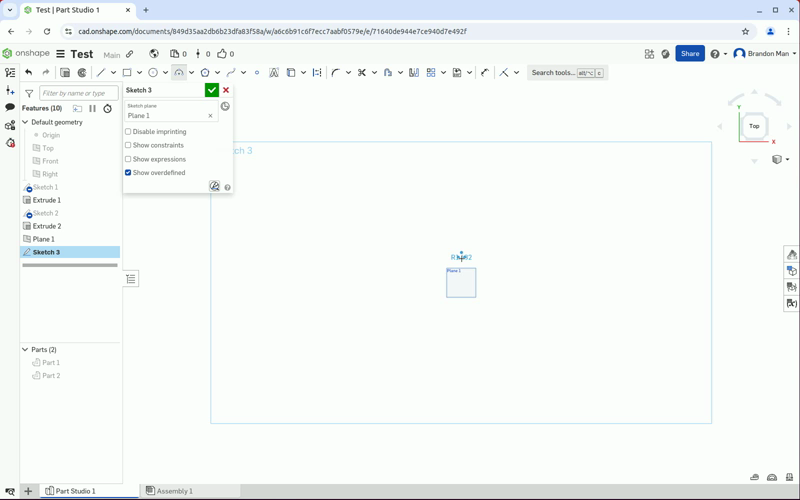
scroll(6)
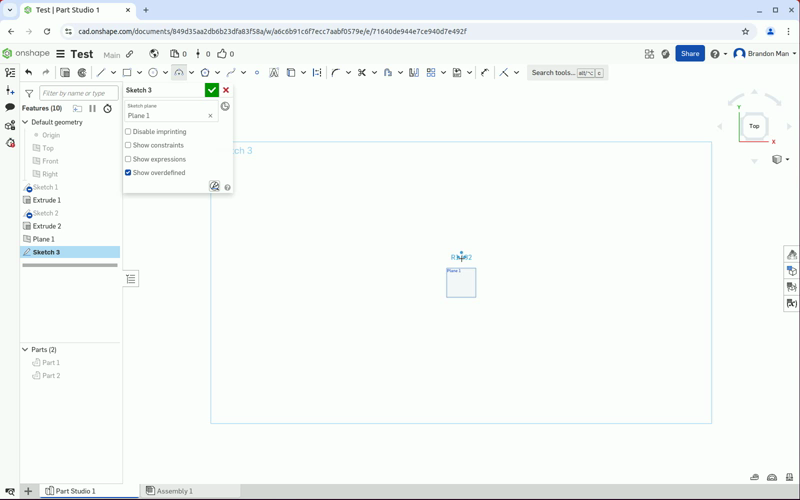
scroll(6)
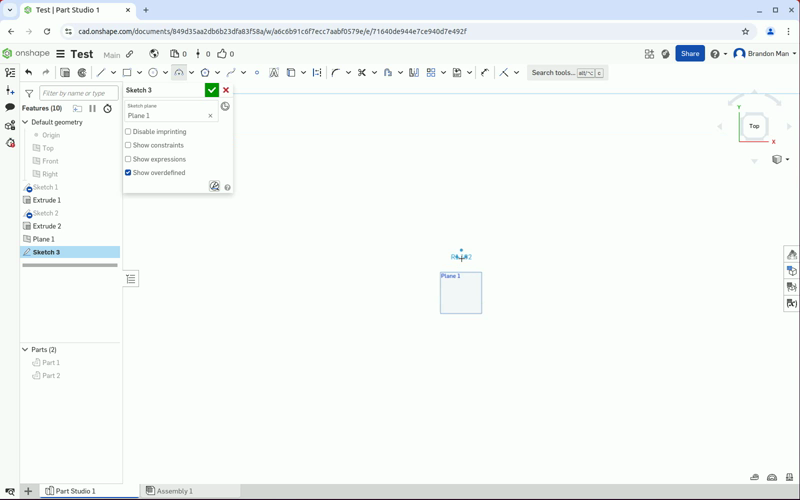
scroll(6)
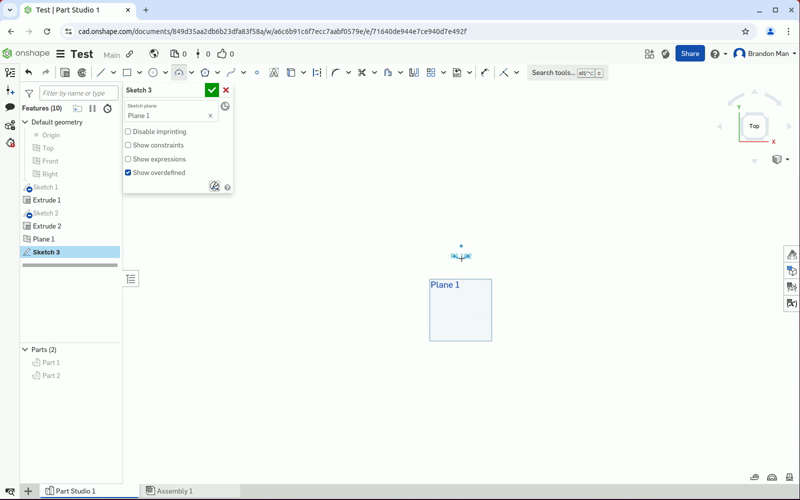
scroll(6)
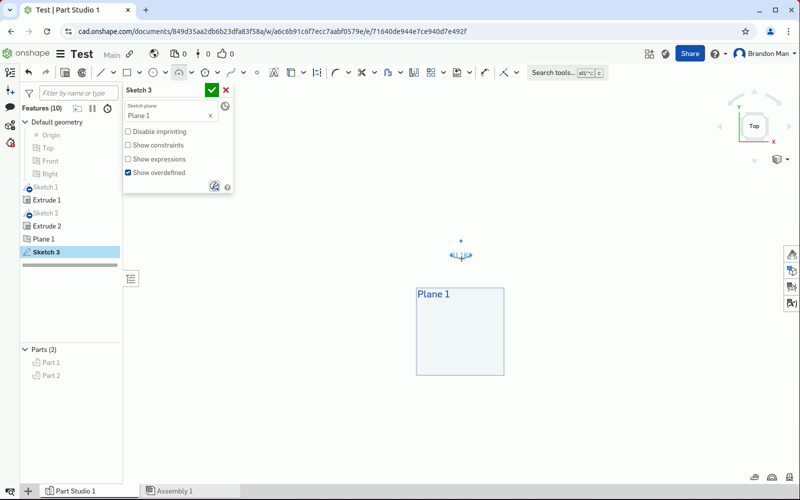
scroll(6)
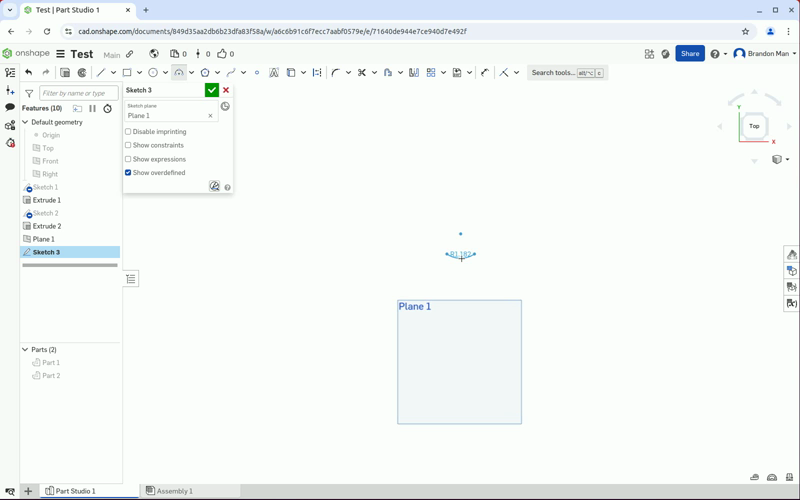
scroll(6)
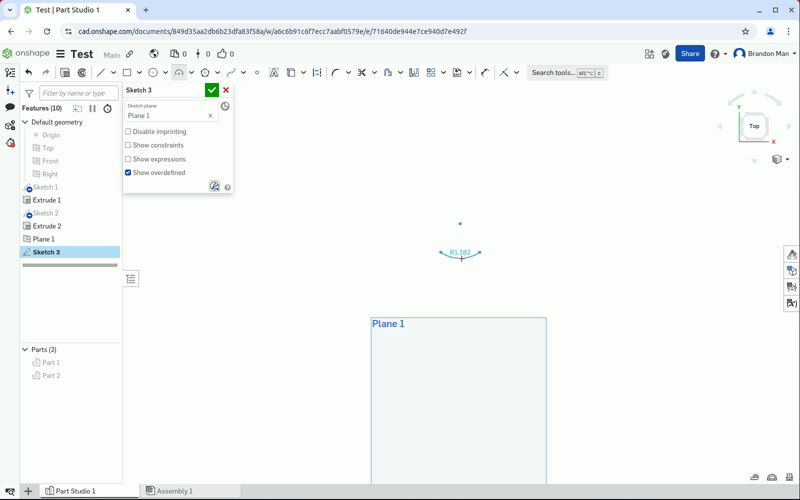
scroll(6)
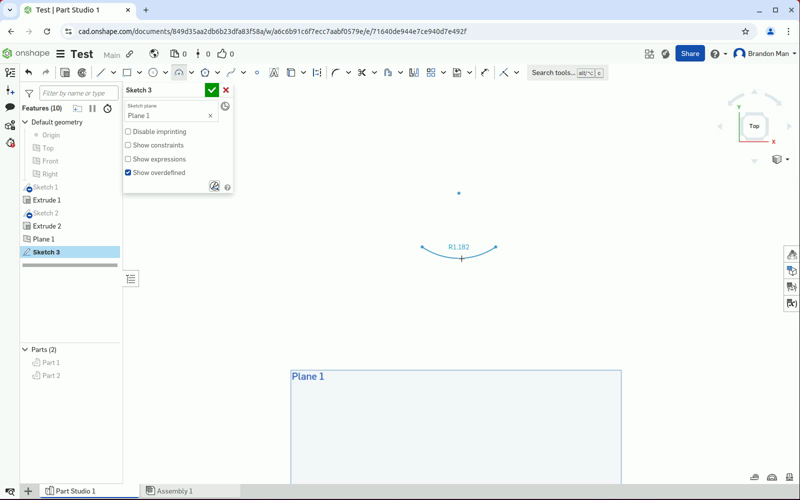
click(461, 258)
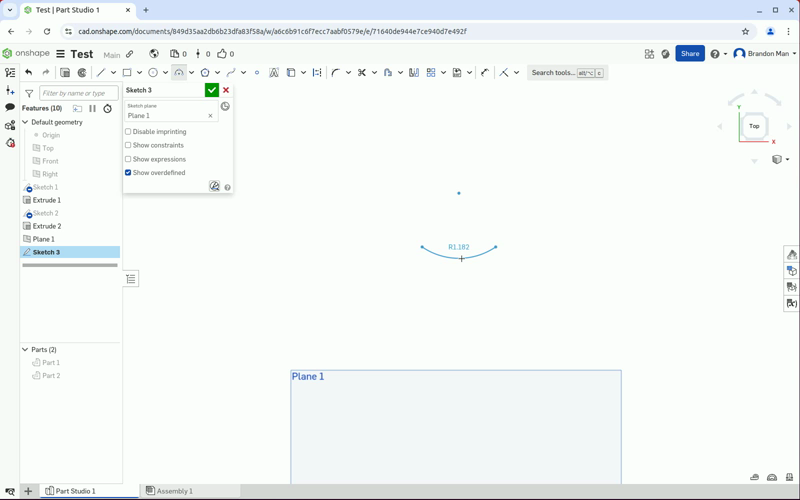
scroll(-6)
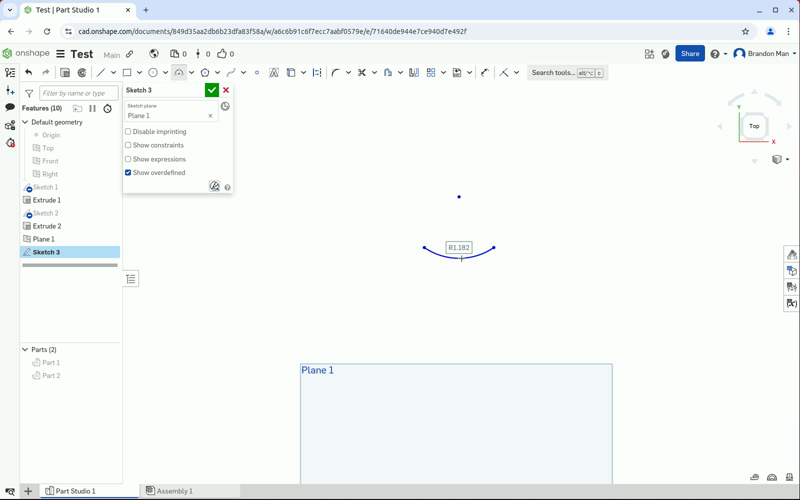
scroll(-6)
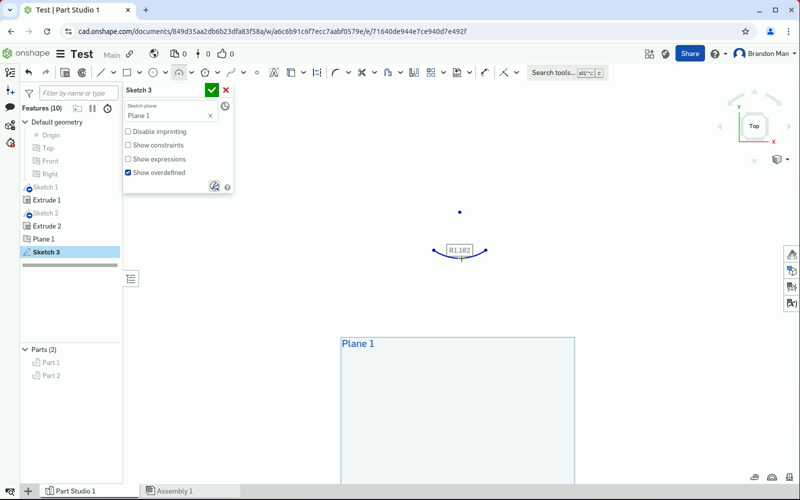
scroll(-6)
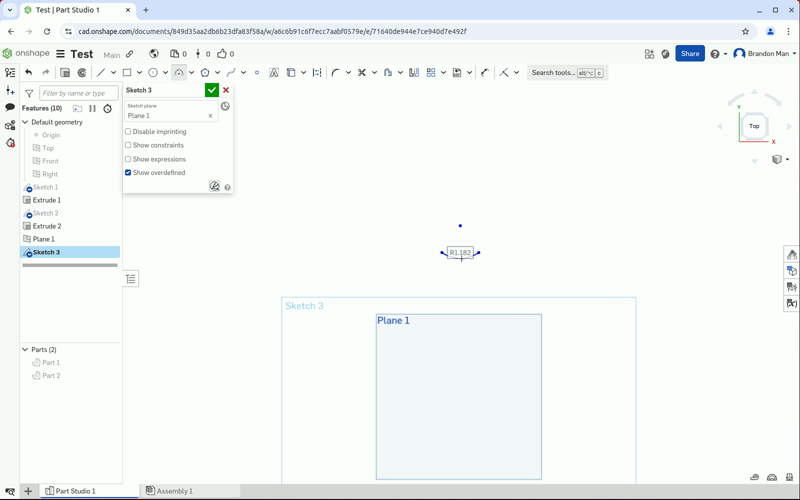
scroll(-6)
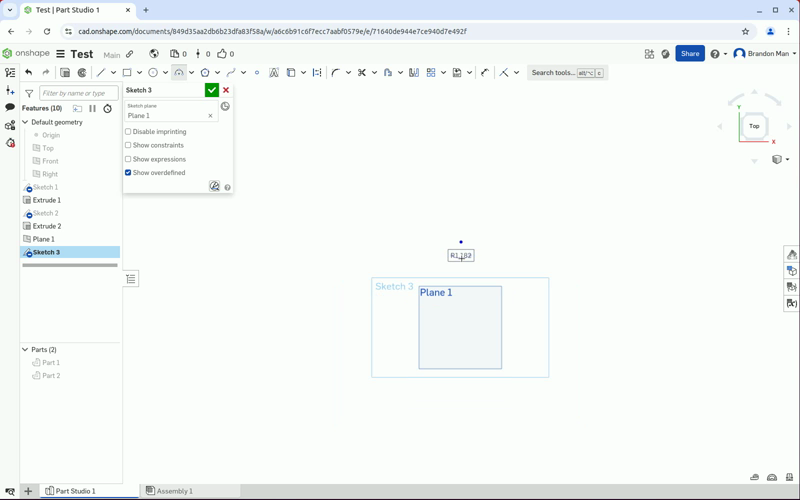
scroll(-6)
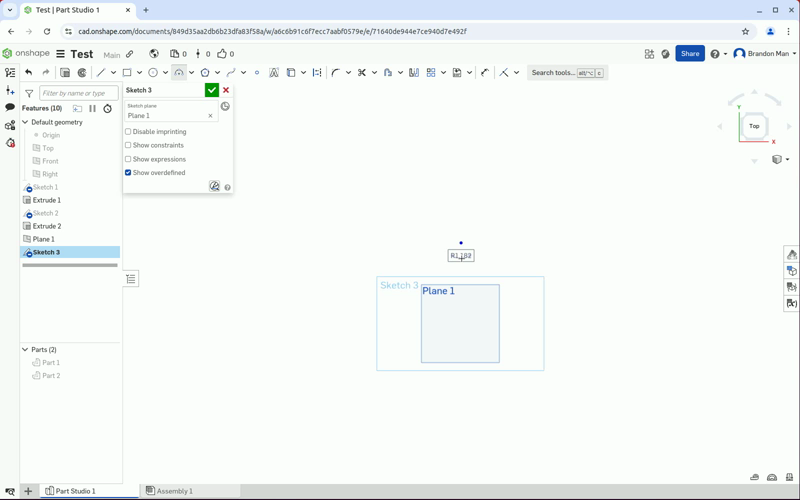
scroll(-6)
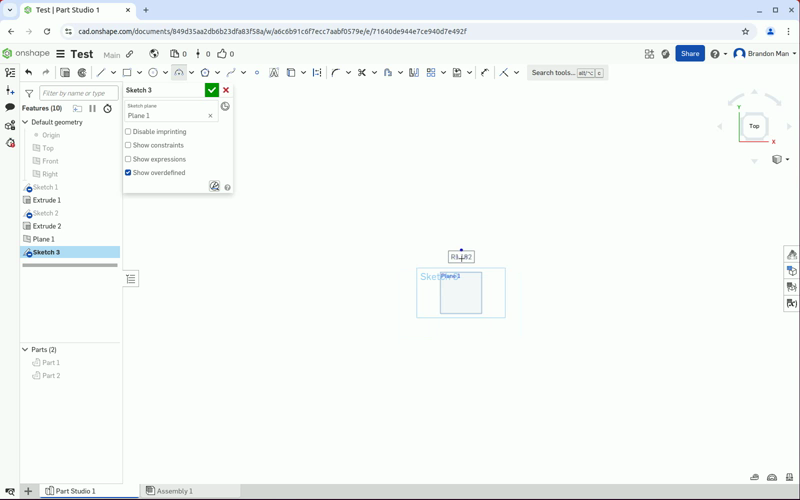
scroll(-6)
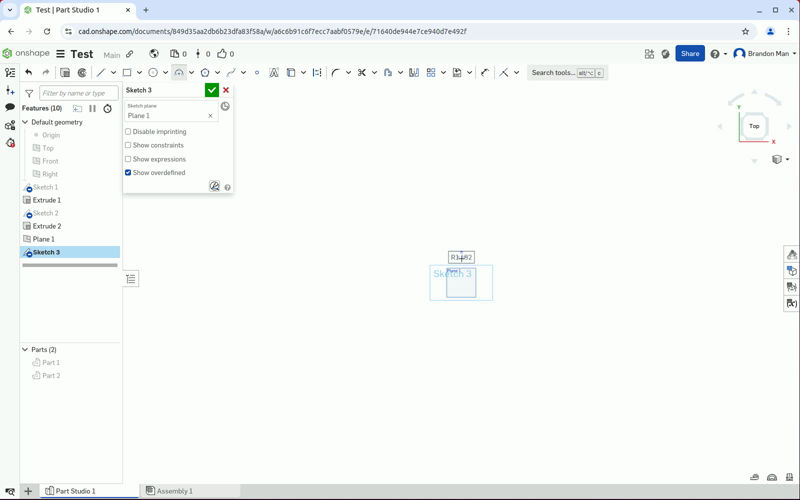
key_up(shift)
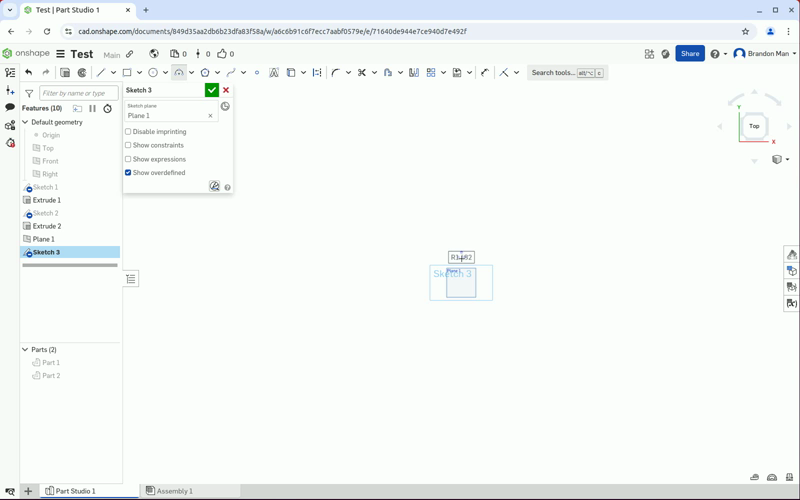
key(esc)
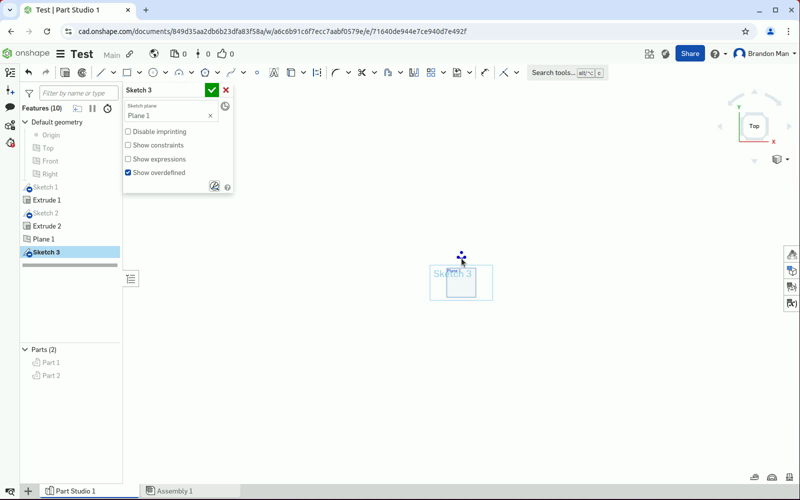
key(l)
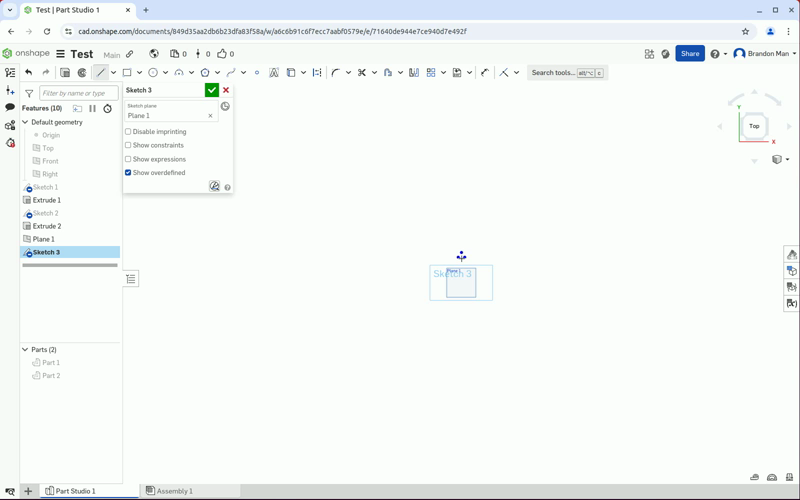
mouse_move(464, 257)
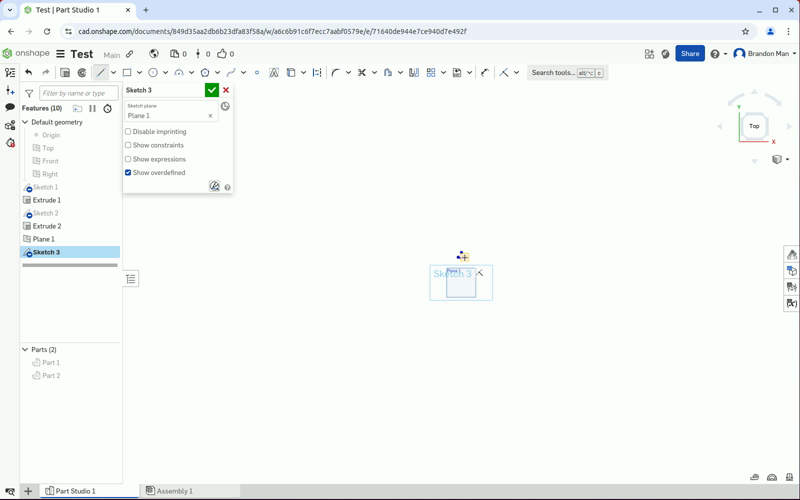
scroll(6)
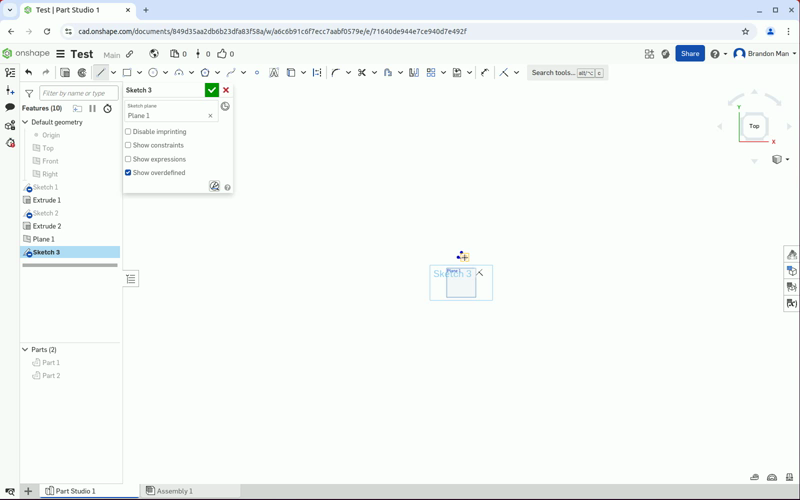
scroll(6)
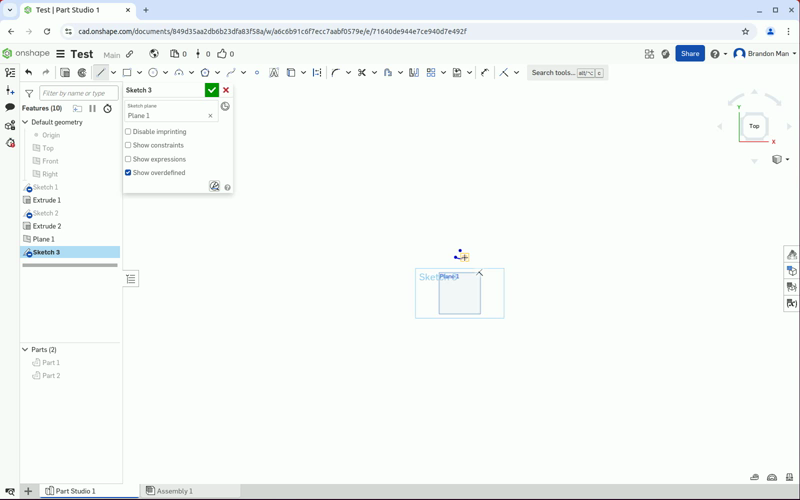
scroll(6)
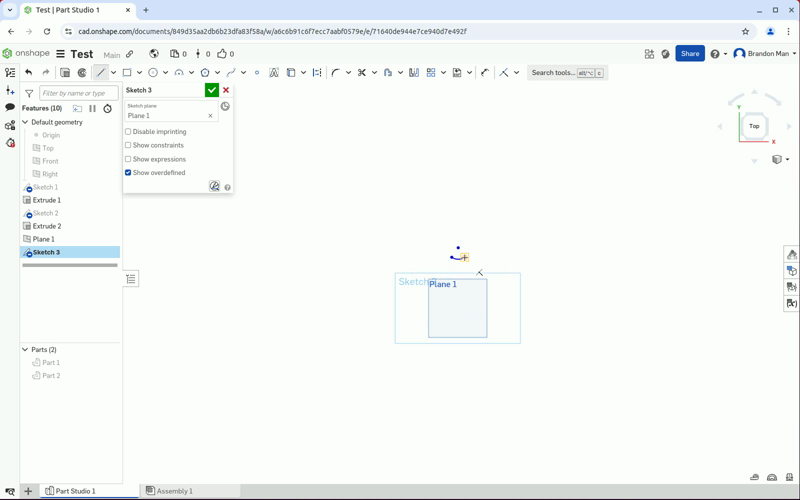
scroll(6)
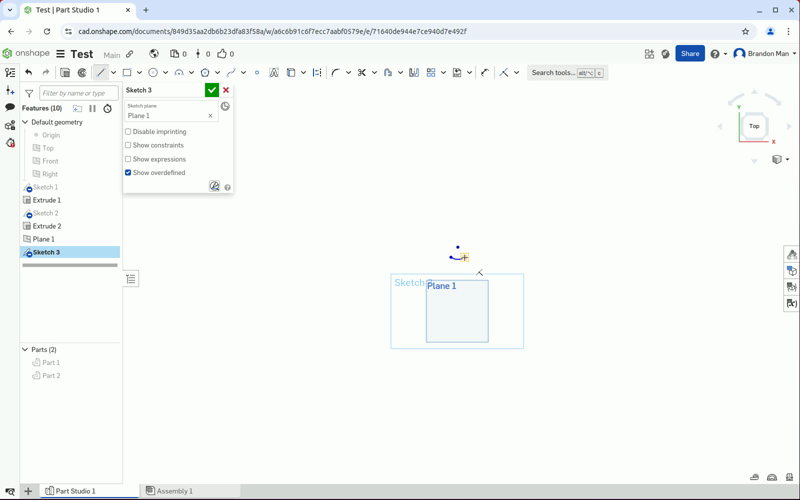
scroll(6)
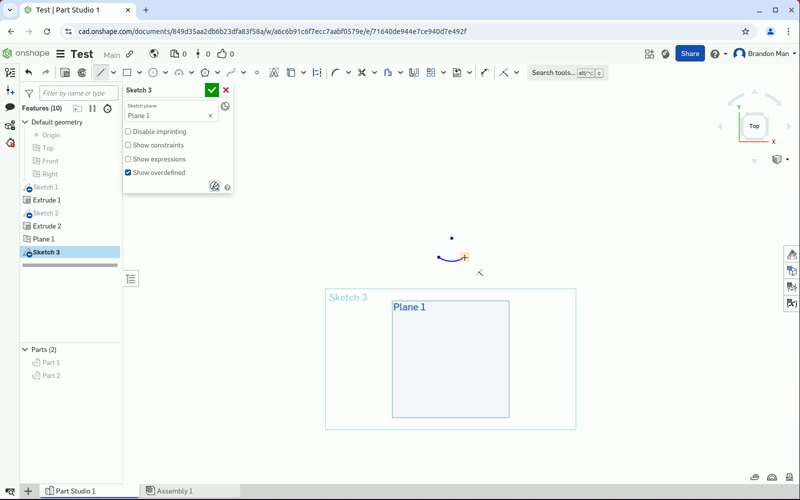
scroll(6)
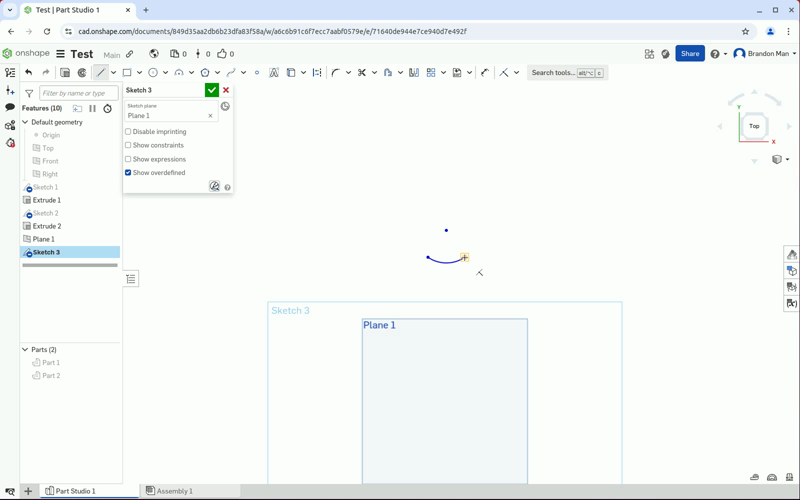
scroll(6)
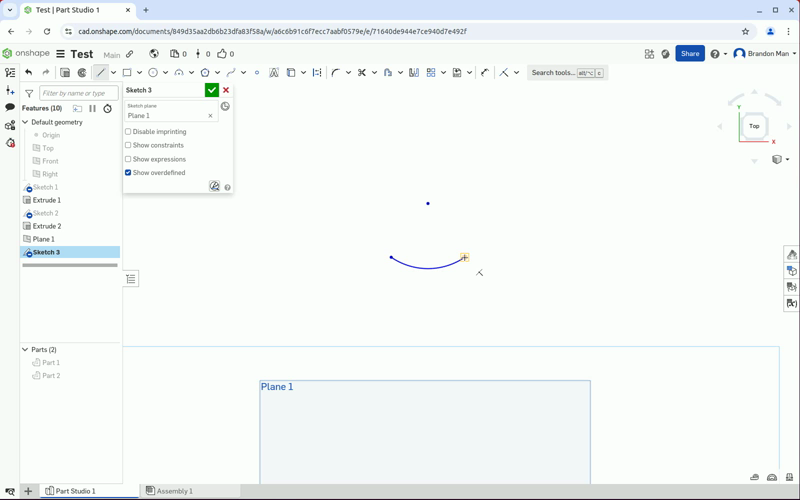
click(464, 257)
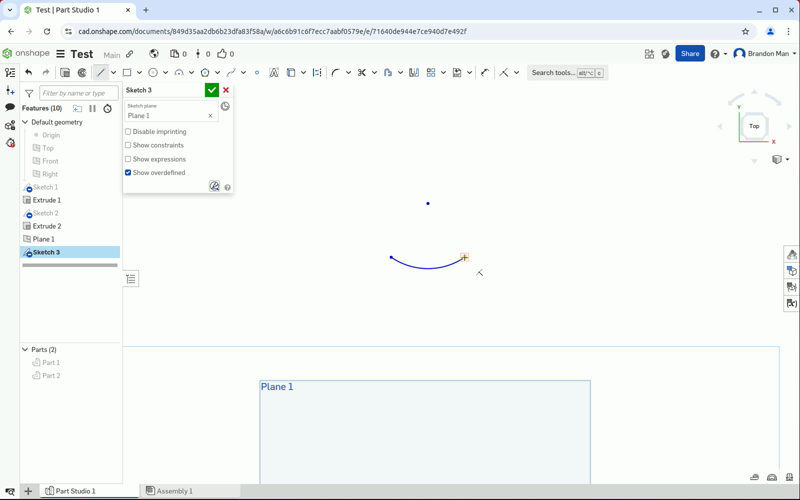
scroll(-6)
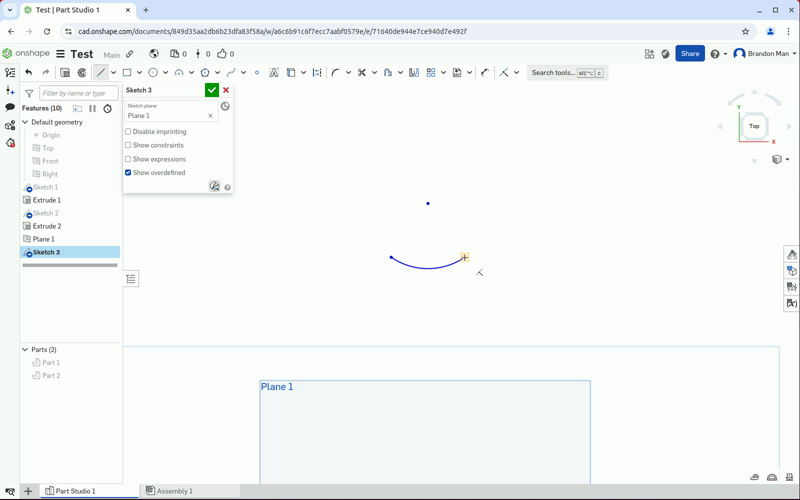
scroll(-6)
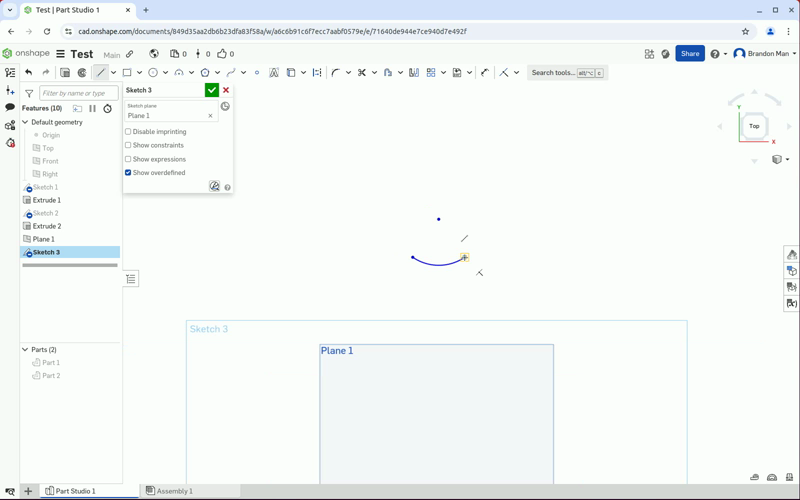
scroll(-6)
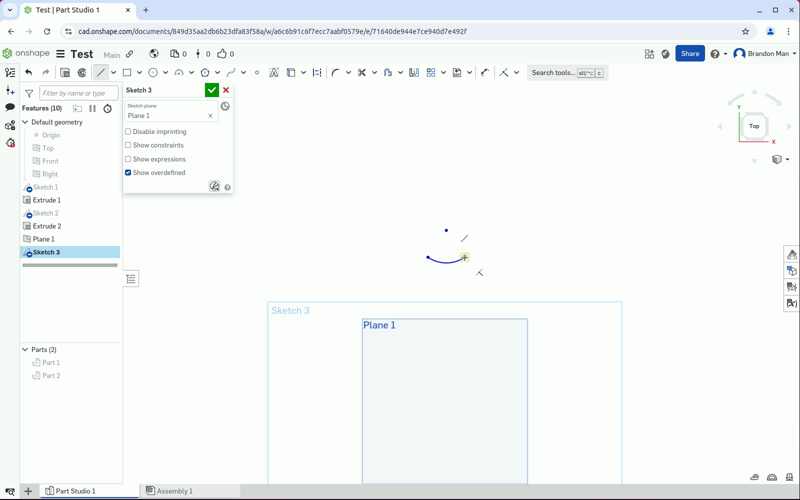
scroll(-6)
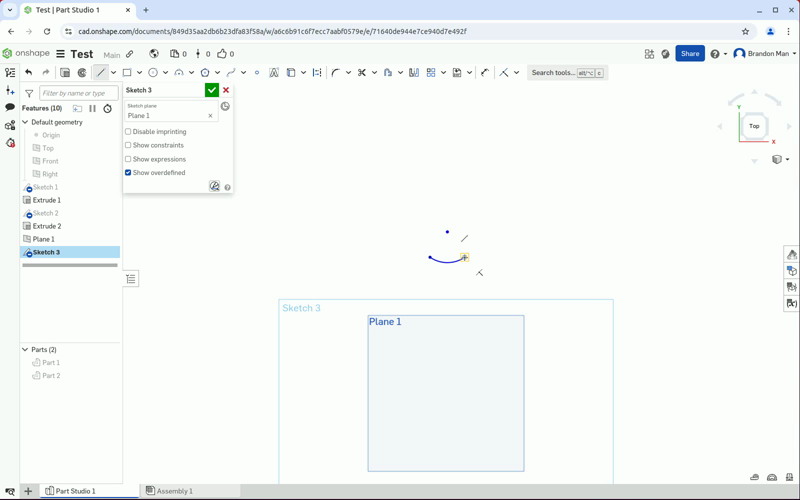
scroll(-6)
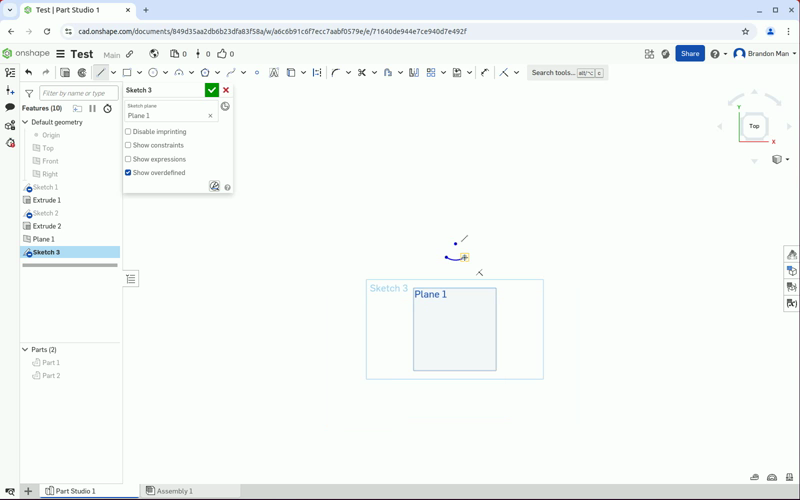
scroll(-6)
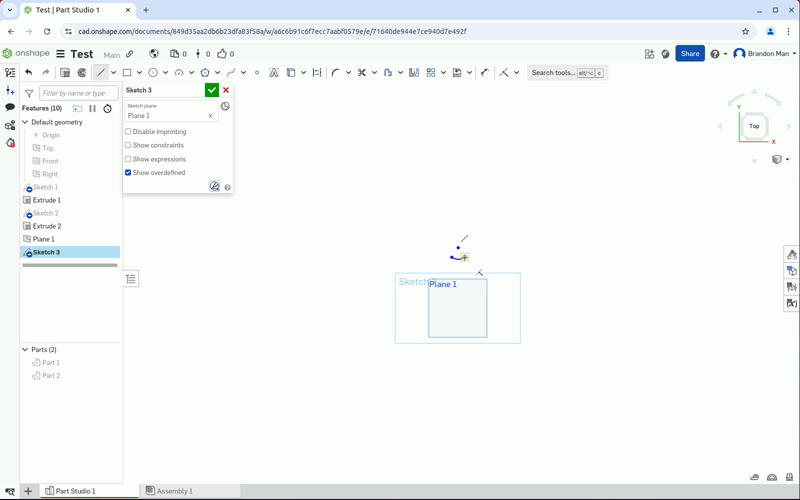
scroll(-6)
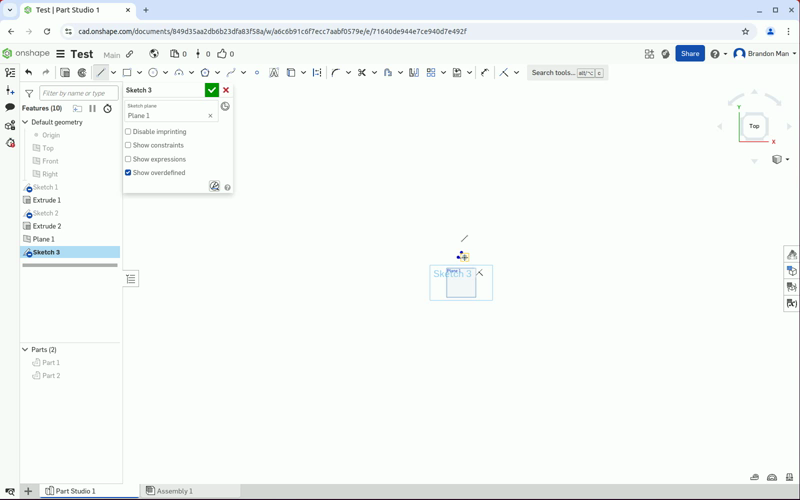
key_down(shift)
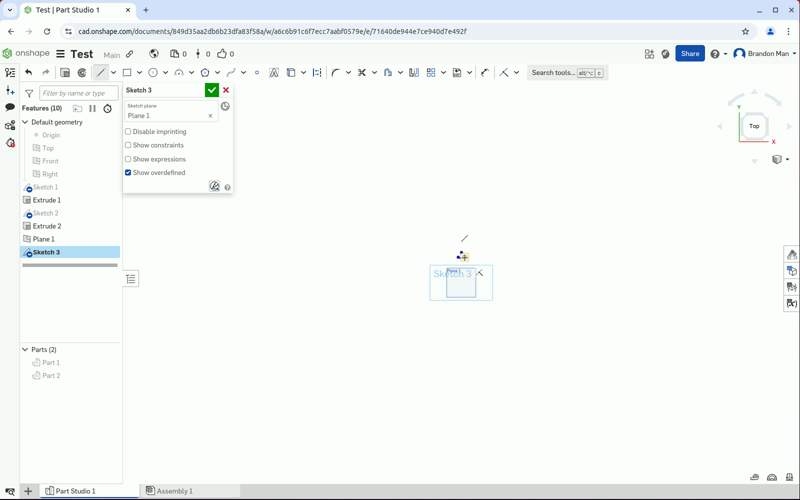
mouse_move(495, 257)
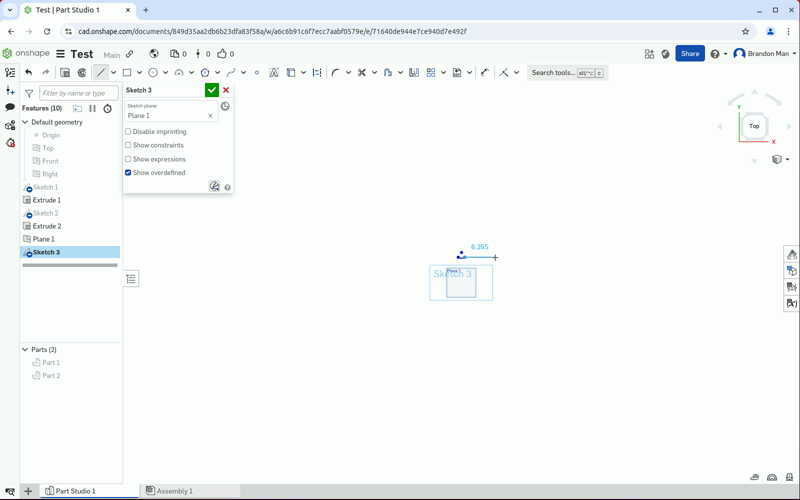
mouse_move(464, 204)
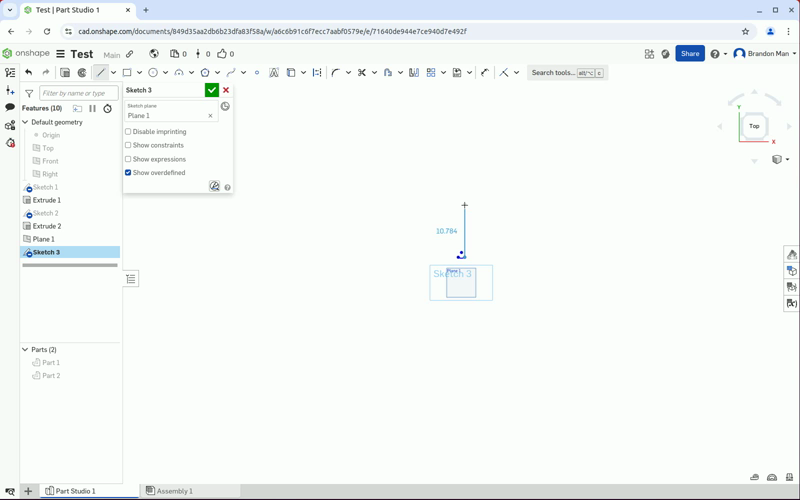
click(464, 204)
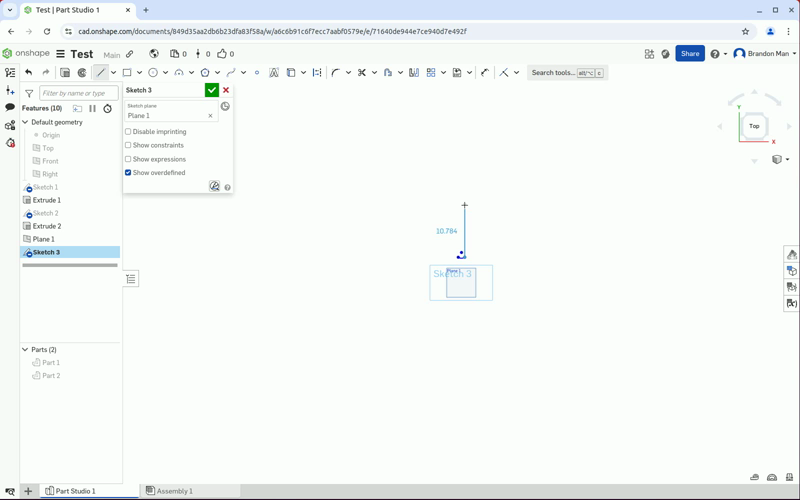
key_up(shift)
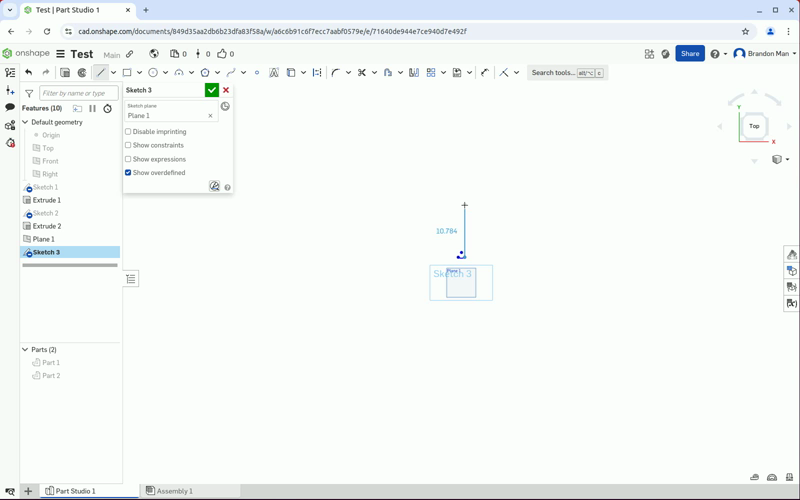
key_down(shift)
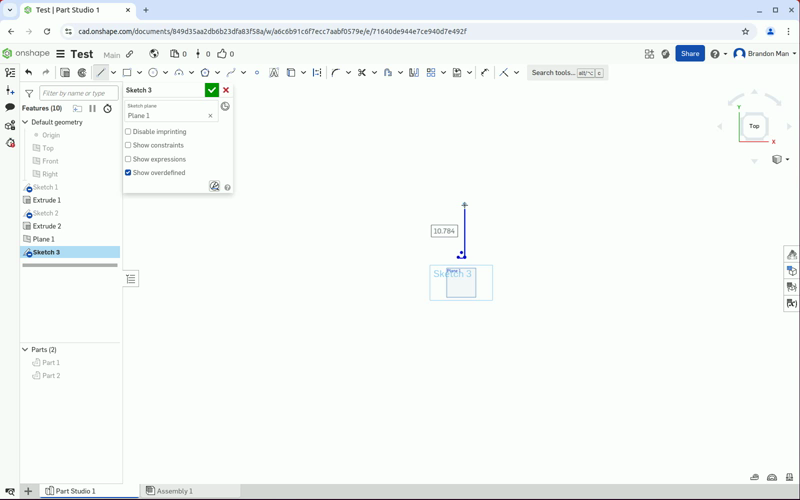
mouse_move(495, 204)
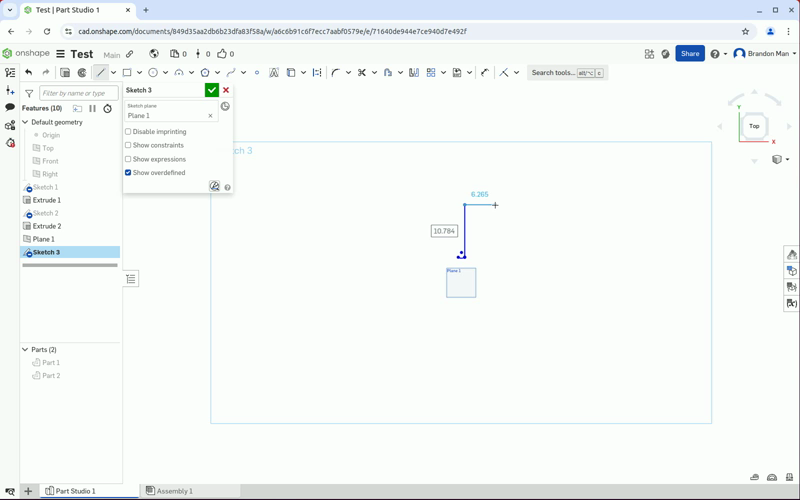
mouse_move(458, 204)
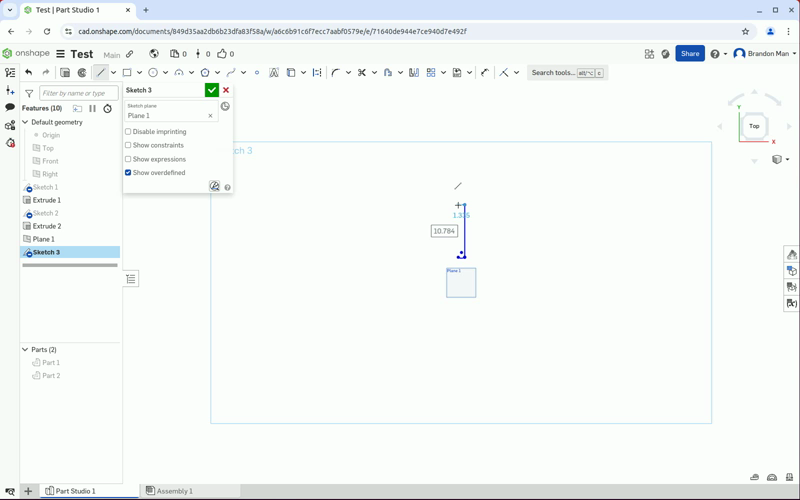
scroll(6)
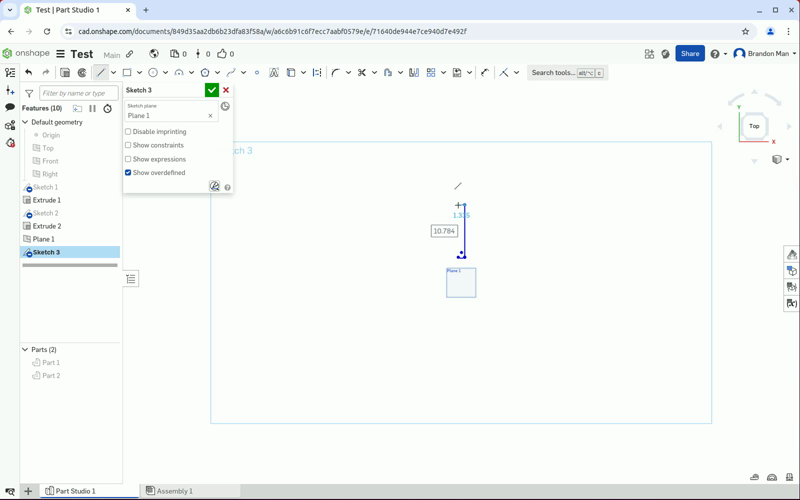
scroll(6)
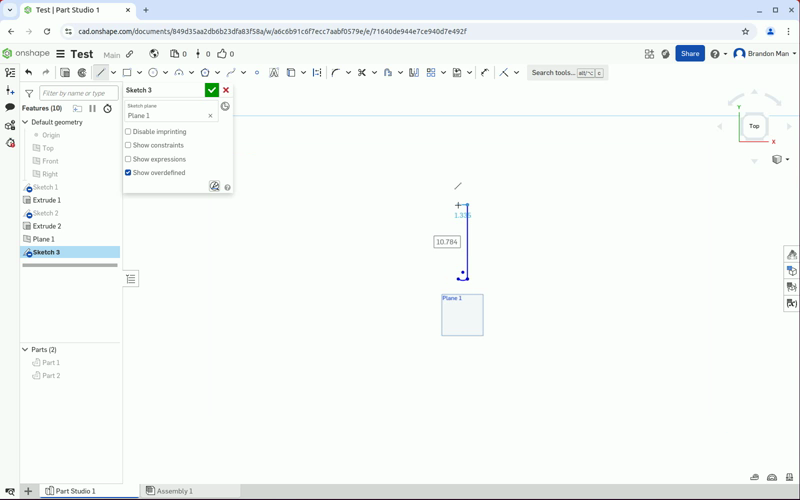
scroll(6)
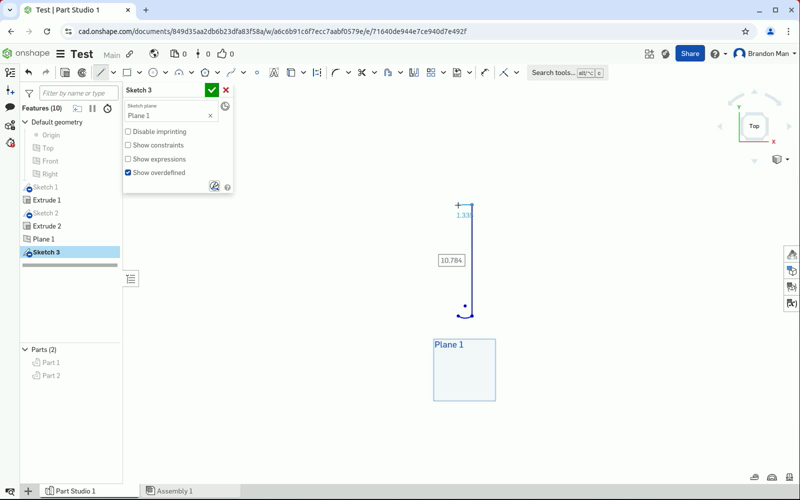
scroll(6)
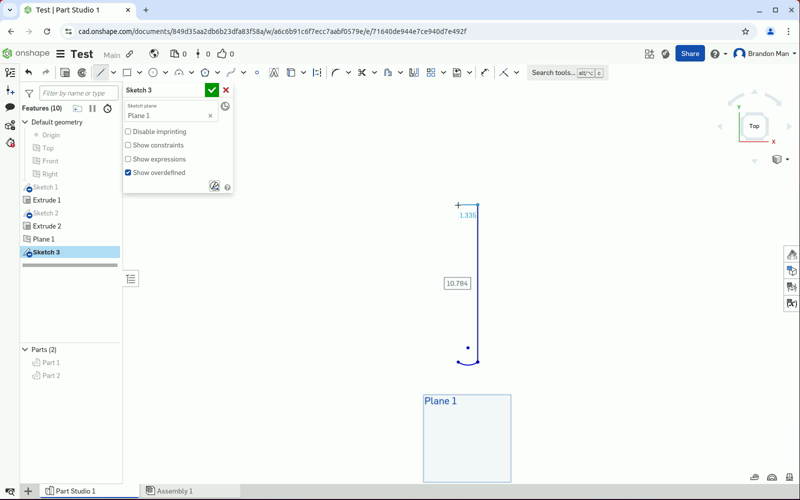
scroll(6)
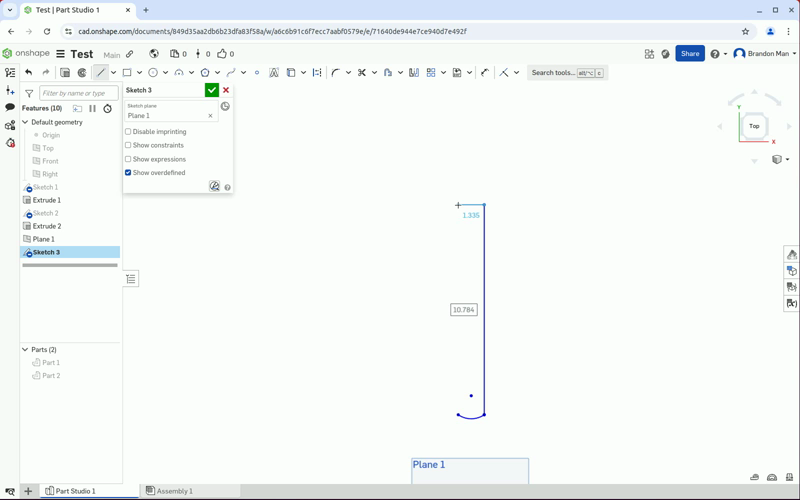
scroll(6)
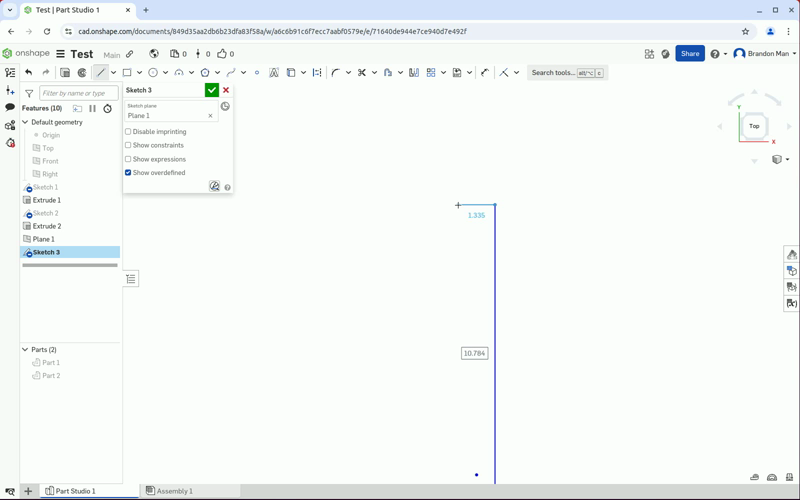
scroll(6)
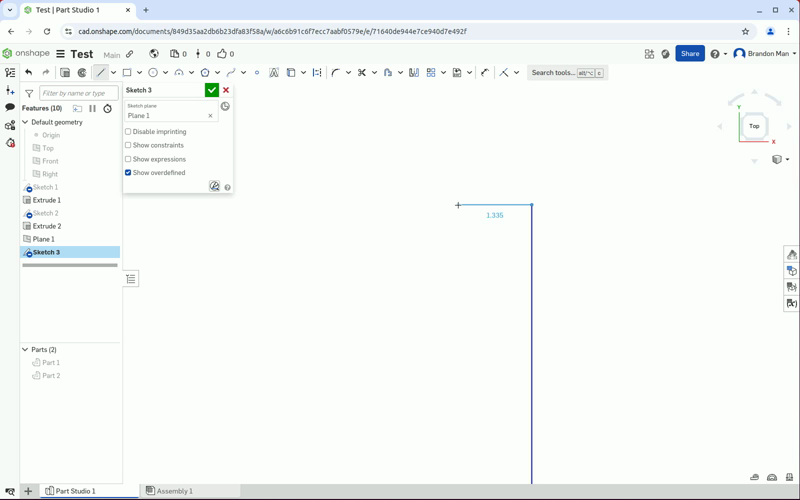
click(458, 204)
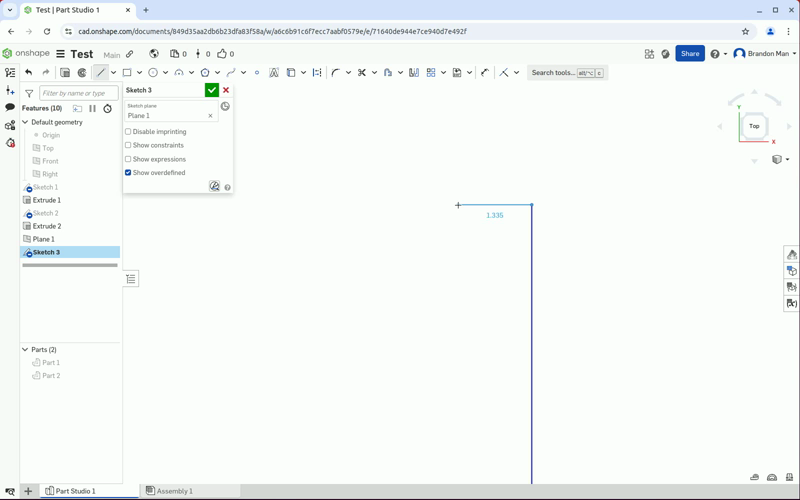
scroll(-6)
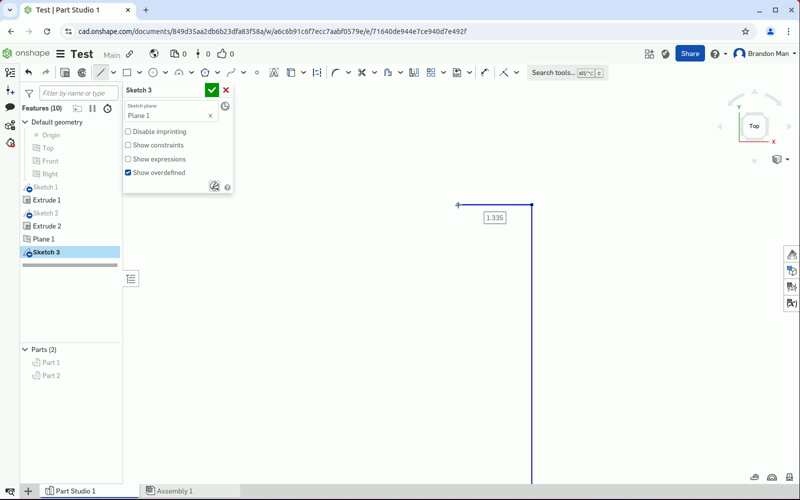
scroll(-6)
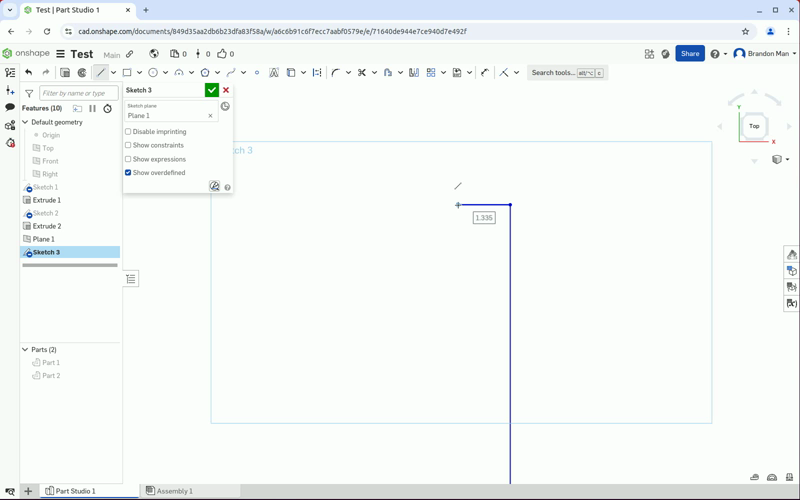
scroll(-6)
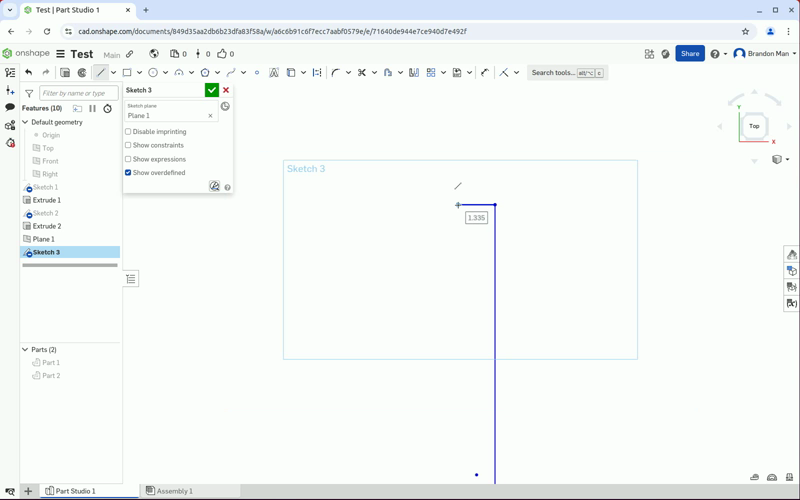
scroll(-6)
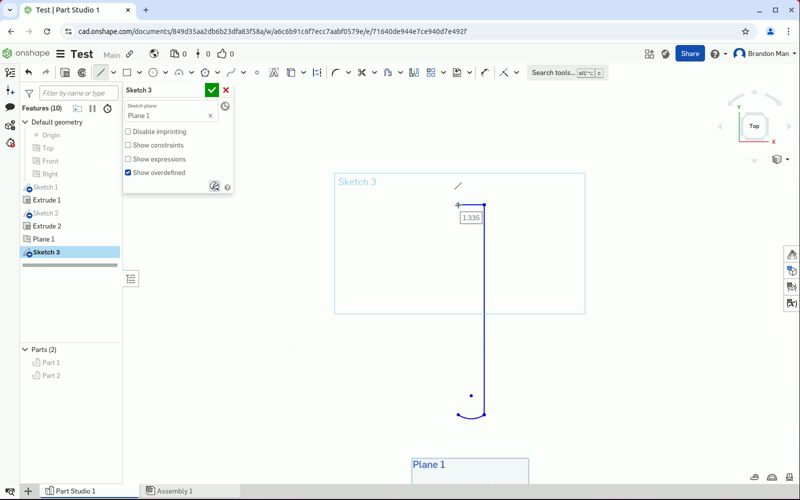
scroll(-6)
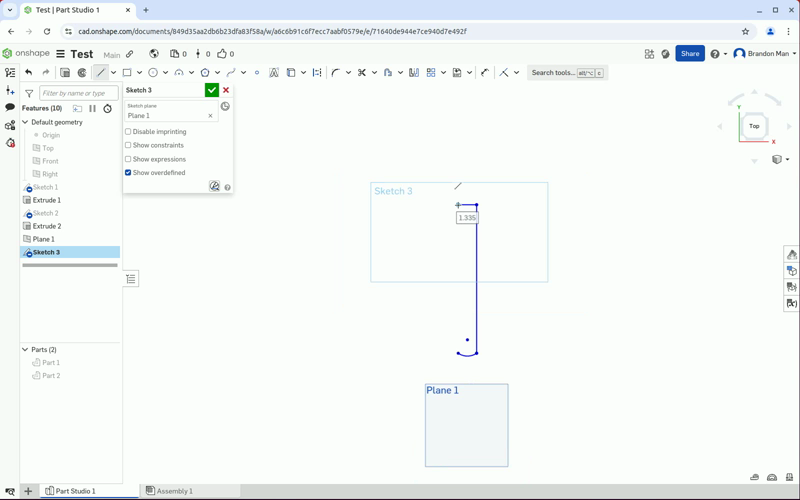
scroll(-6)
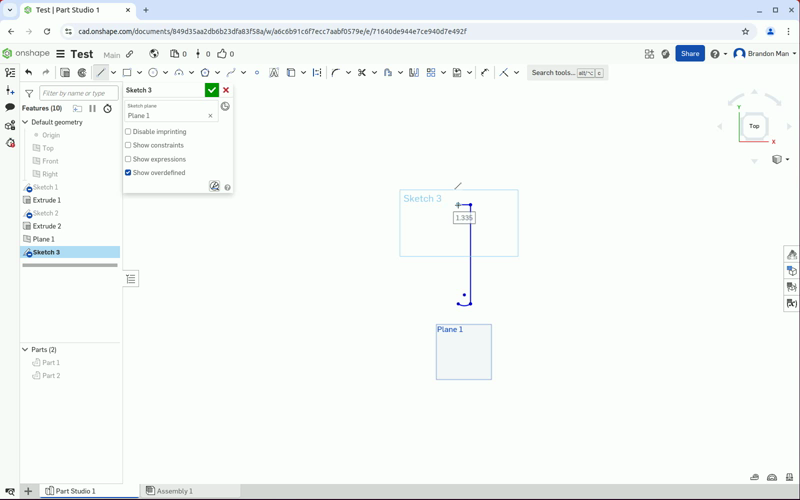
scroll(-6)
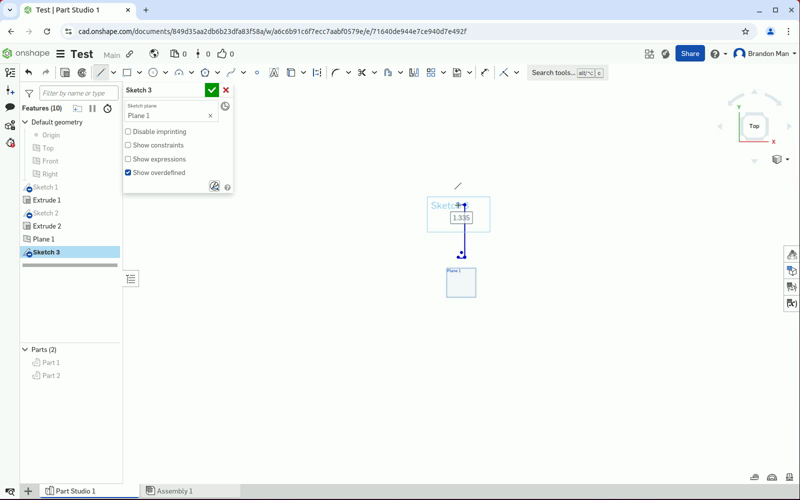
key_up(shift)
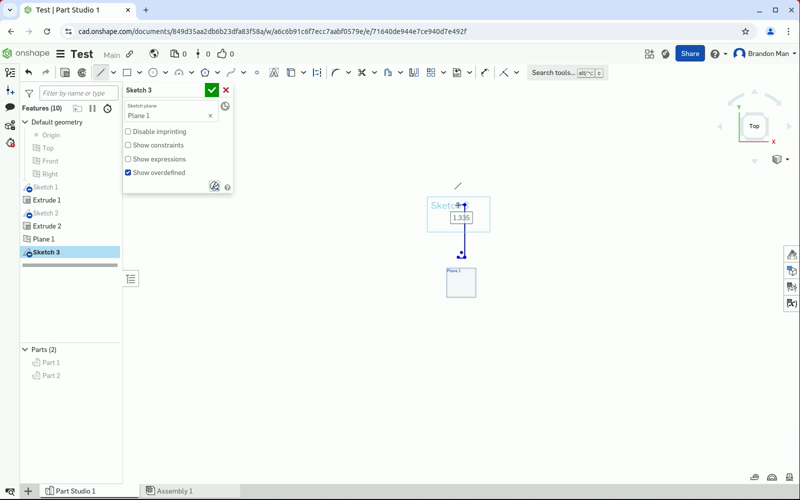
mouse_move(488, 204)
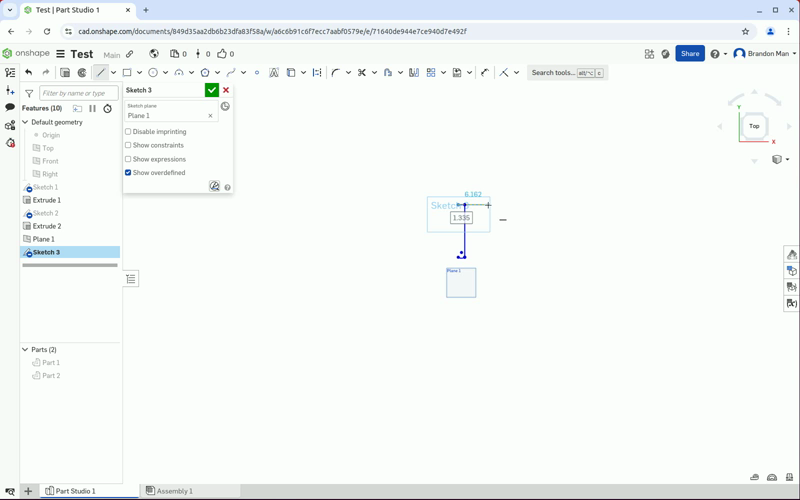
key_down(shift)
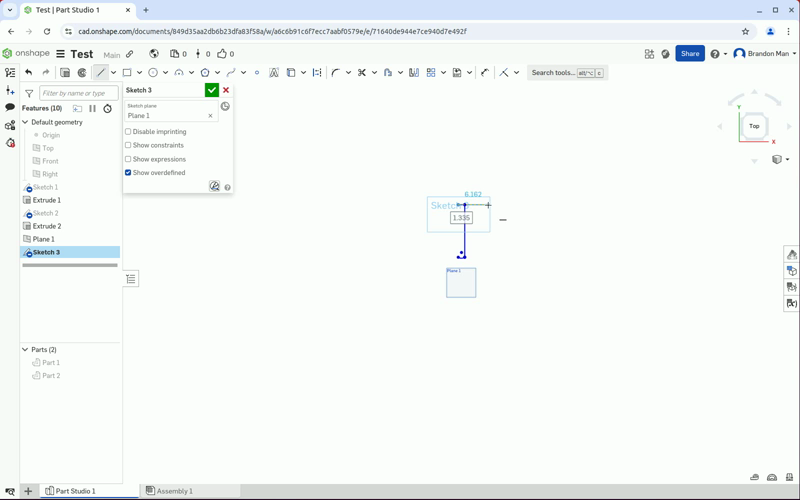
mouse_move(458, 257)
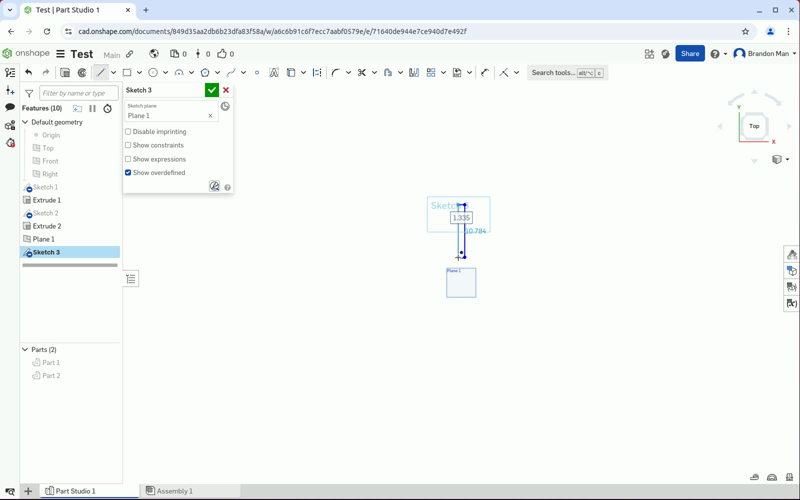
scroll(6)
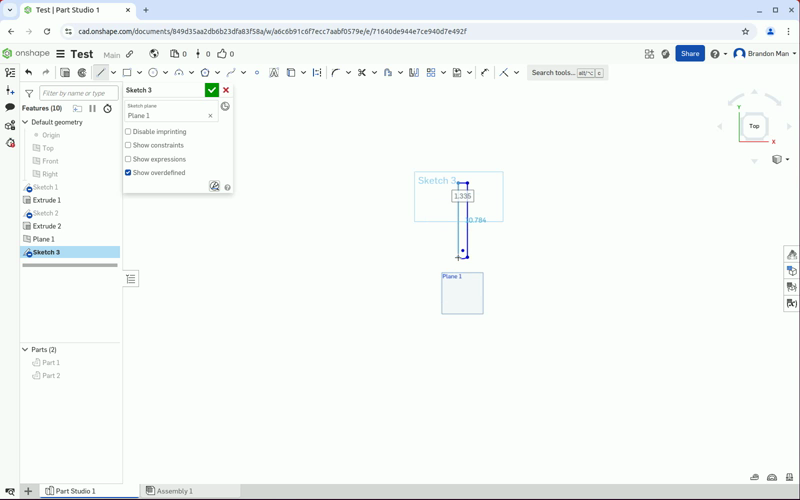
scroll(6)
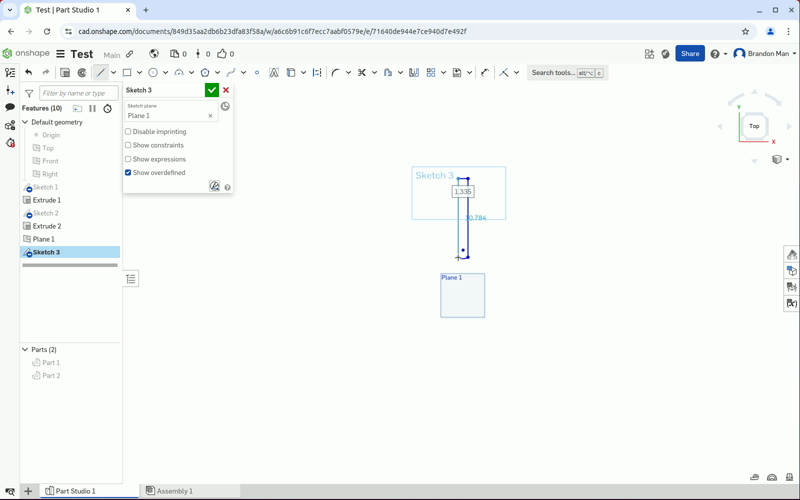
scroll(6)
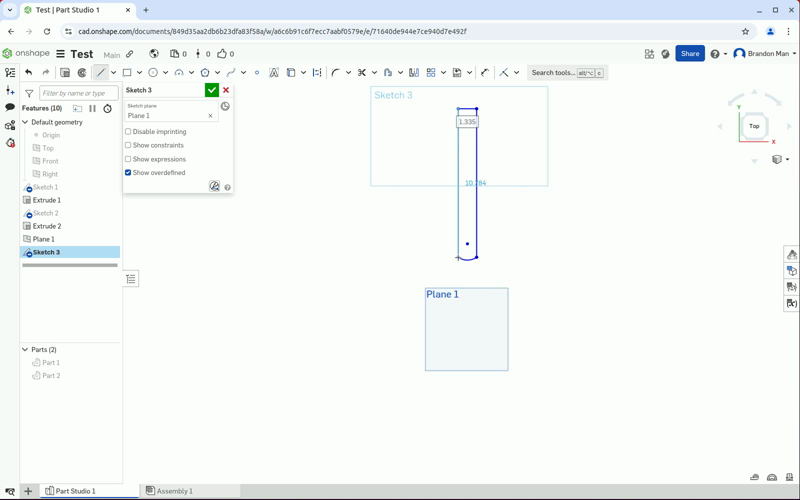
scroll(6)
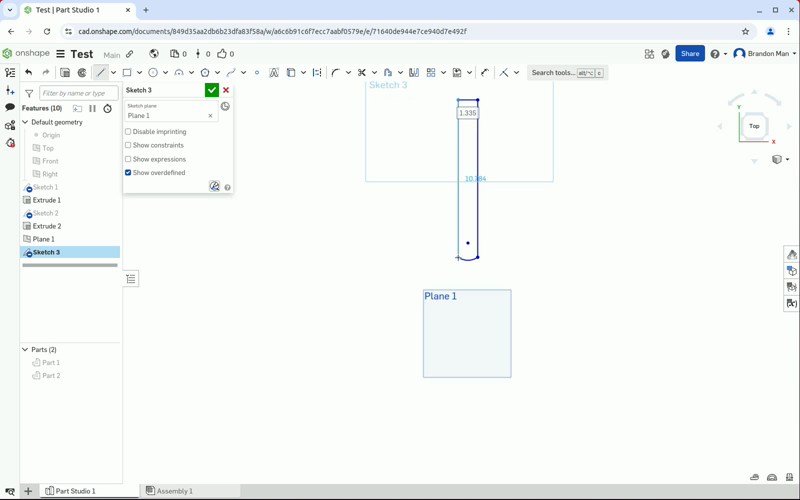
scroll(6)
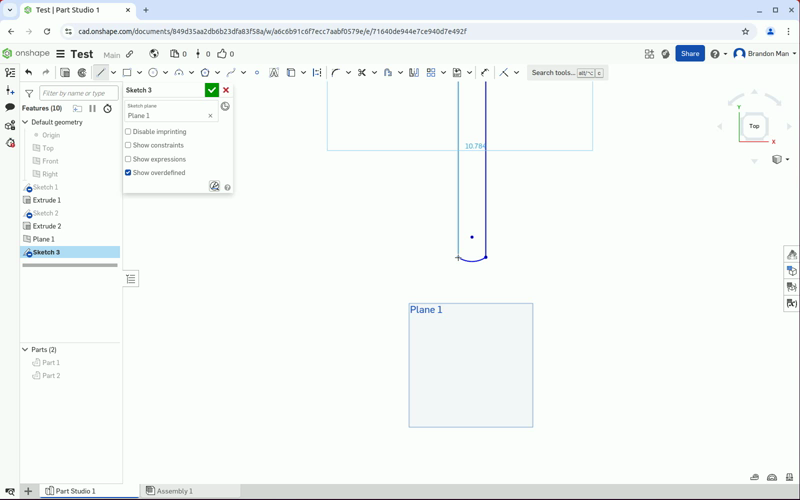
scroll(6)
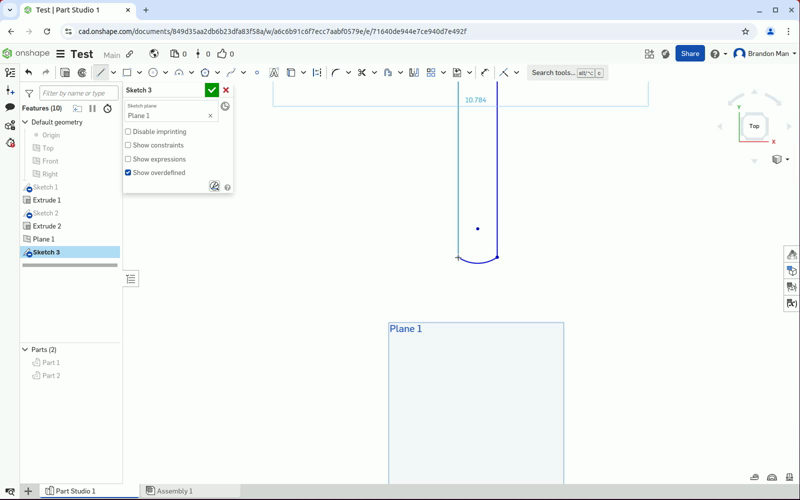
scroll(6)
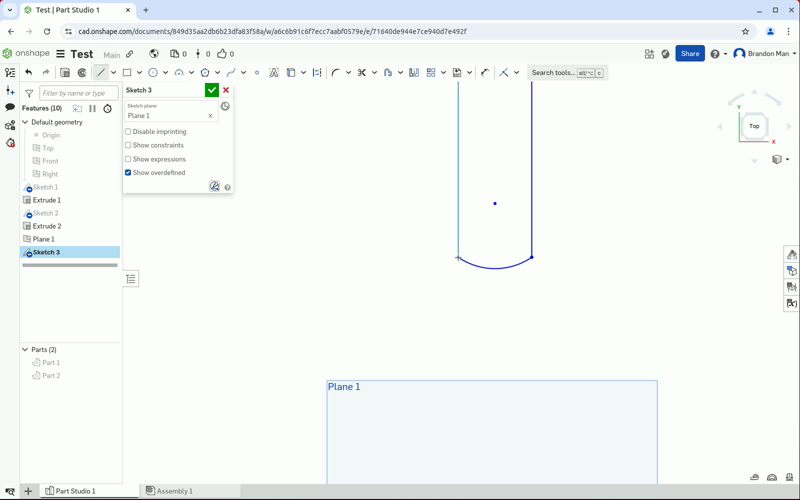
key_up(shift)
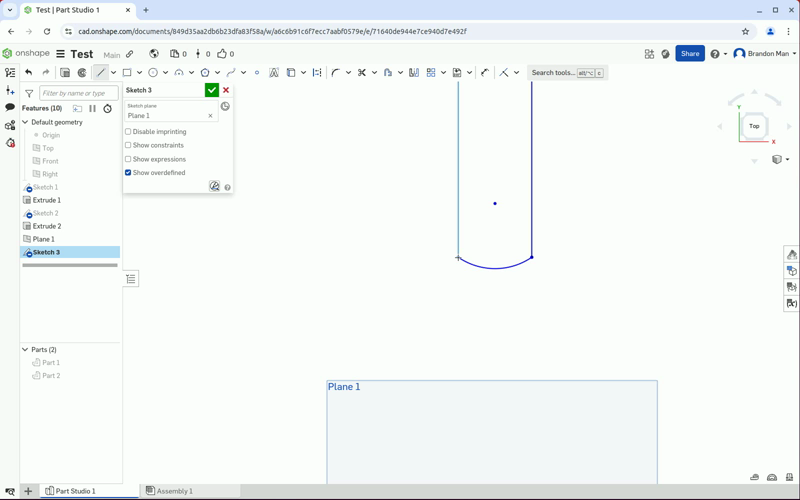
click(458, 257)
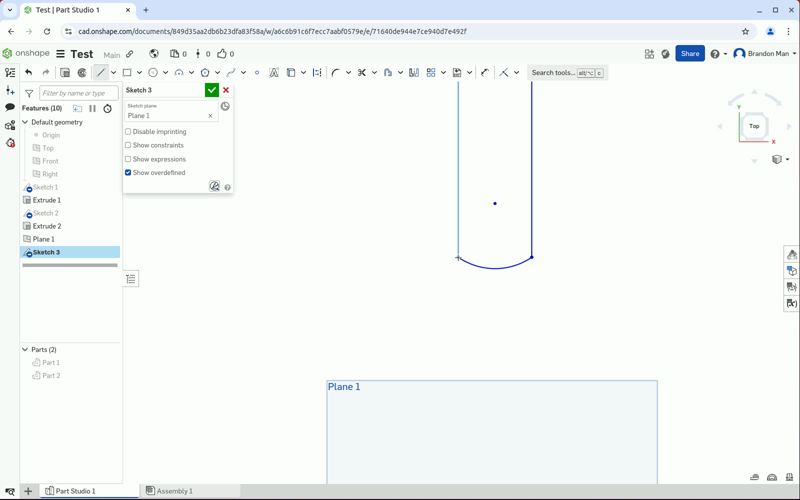
scroll(-6)
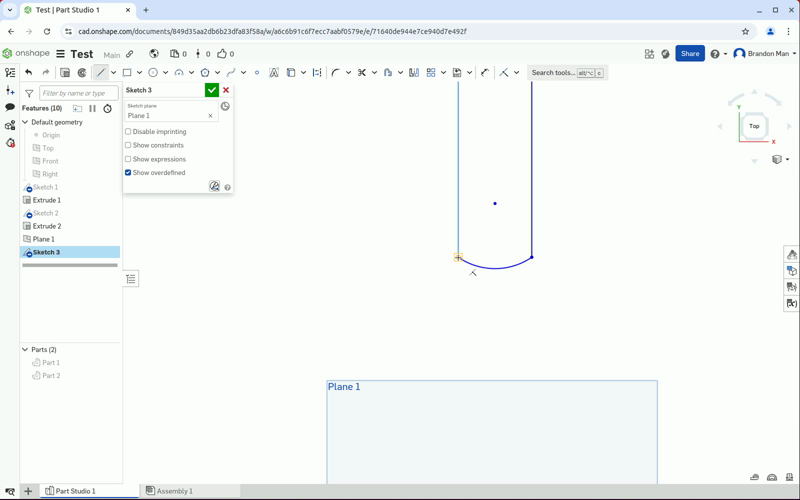
scroll(-6)
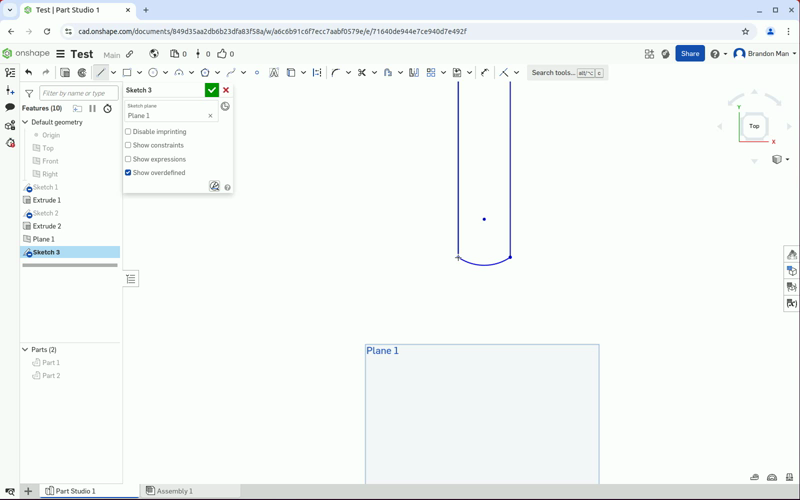
scroll(-6)
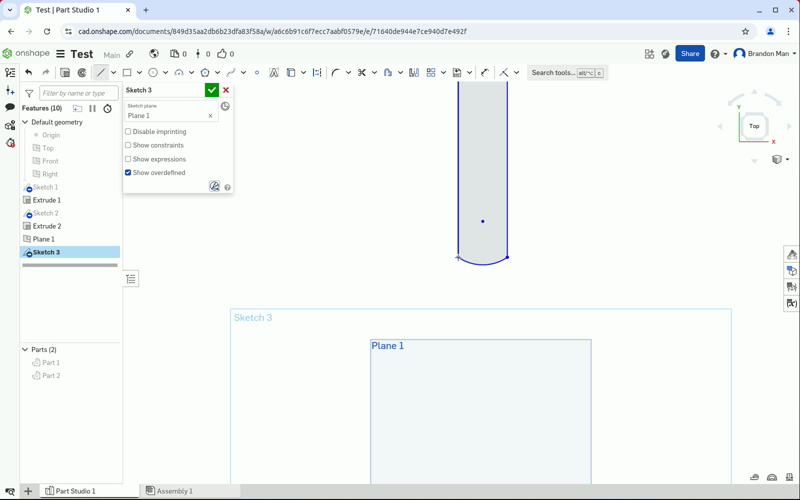
scroll(-6)
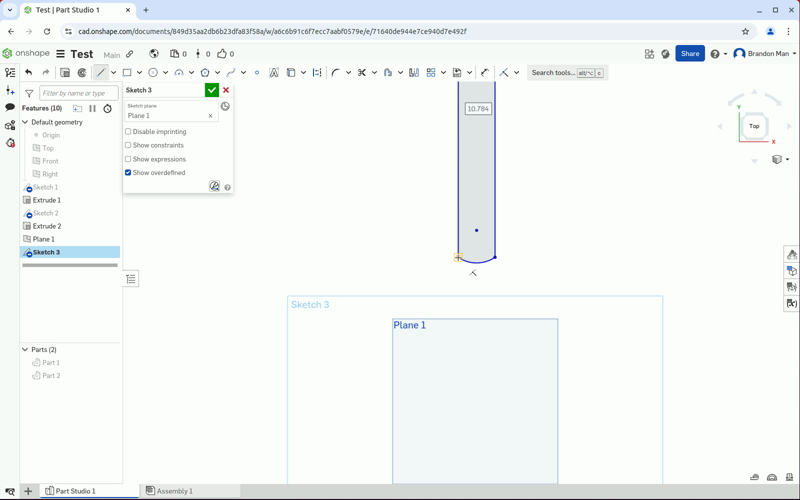
scroll(-6)
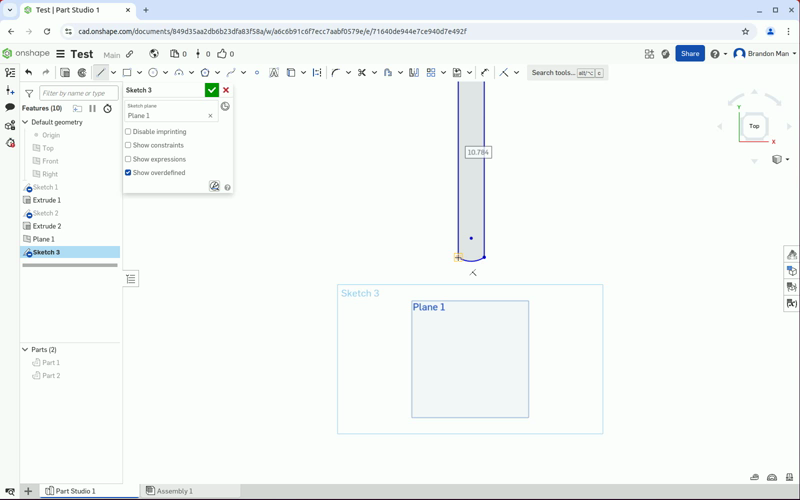
scroll(-6)
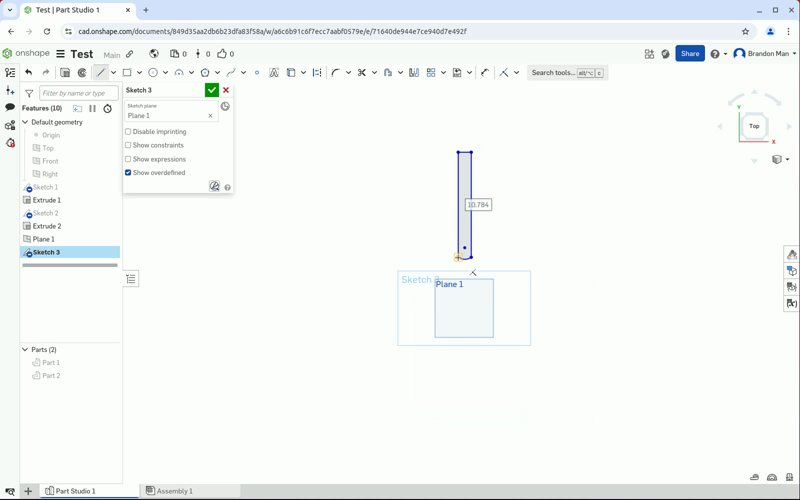
scroll(-6)
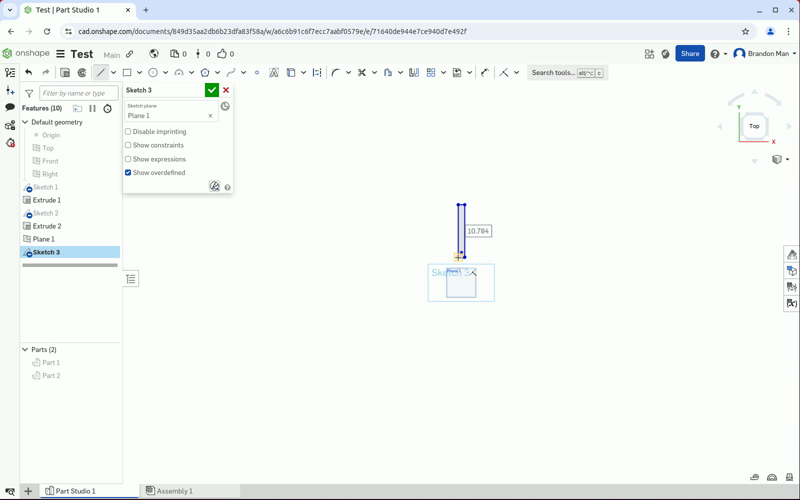
key(esc)
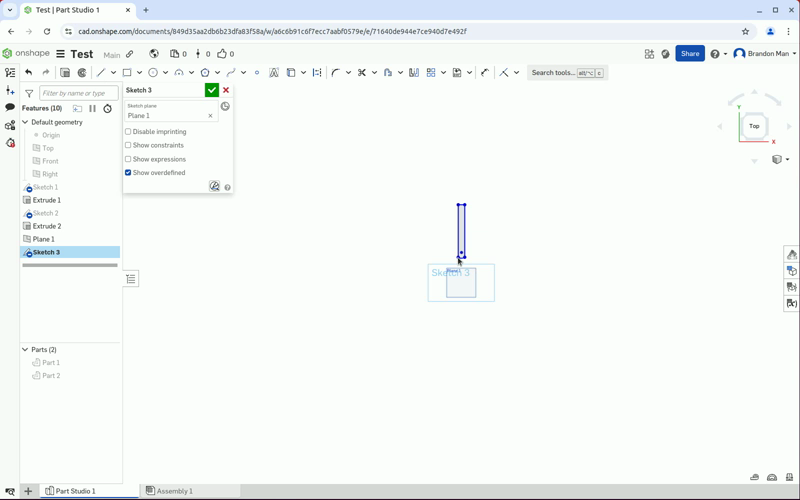
mouse_move(462, 214)
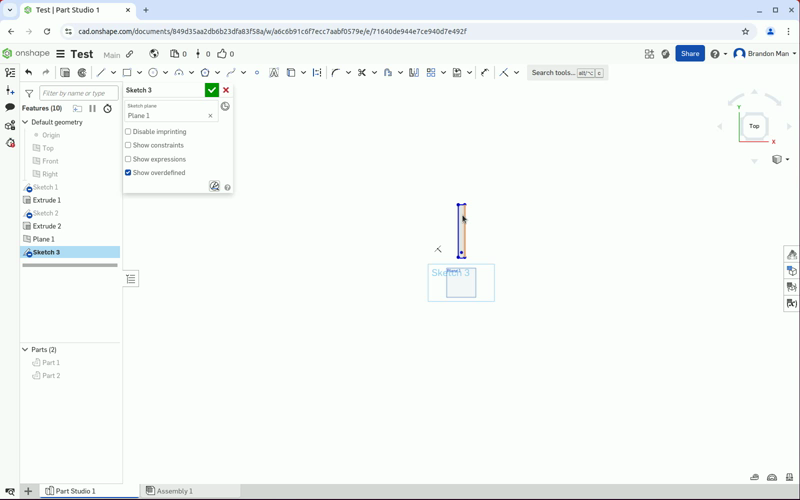
scroll(6)
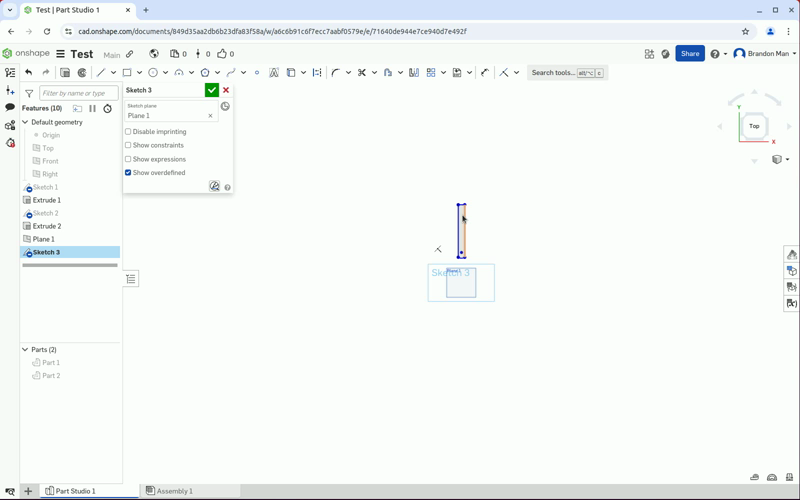
scroll(6)
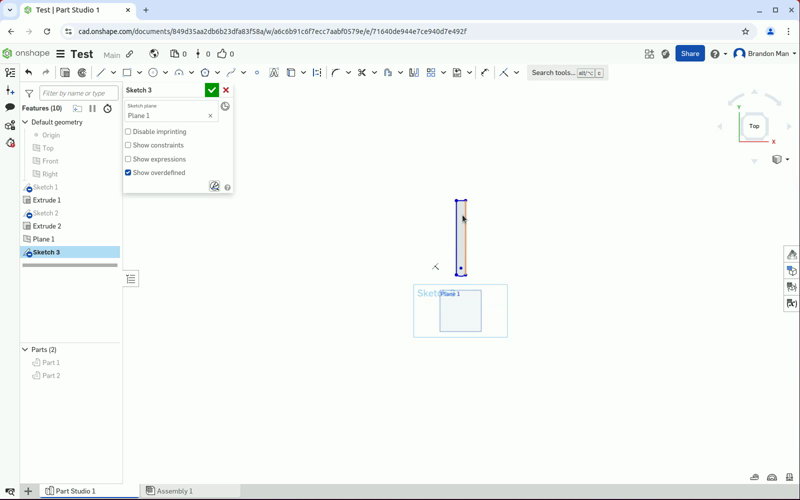
scroll(6)
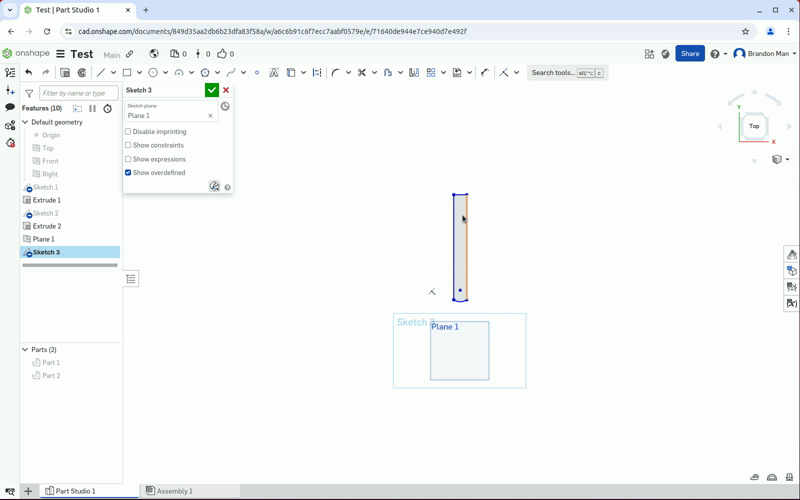
scroll(6)
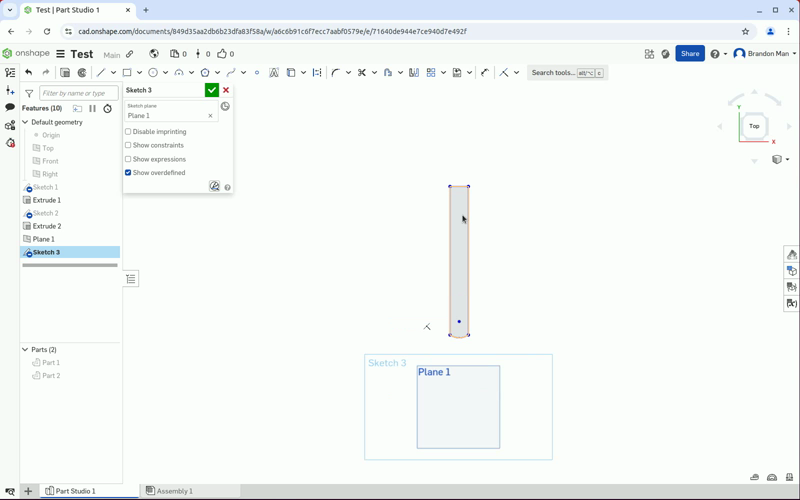
scroll(6)
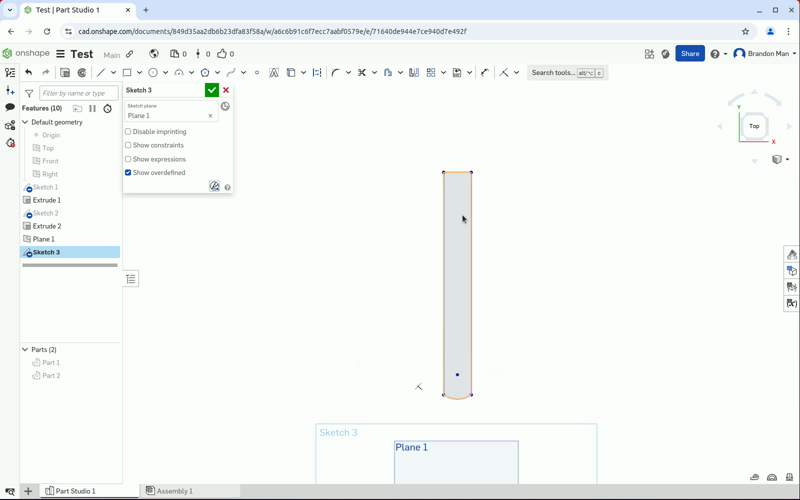
scroll(6)
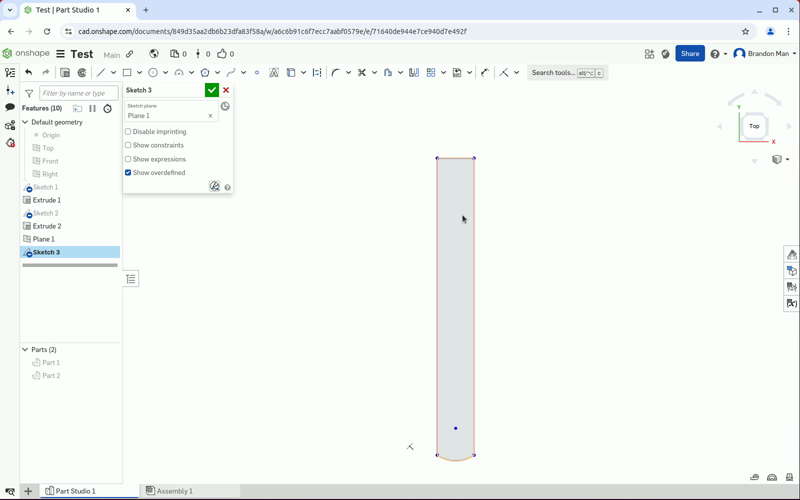
scroll(6)
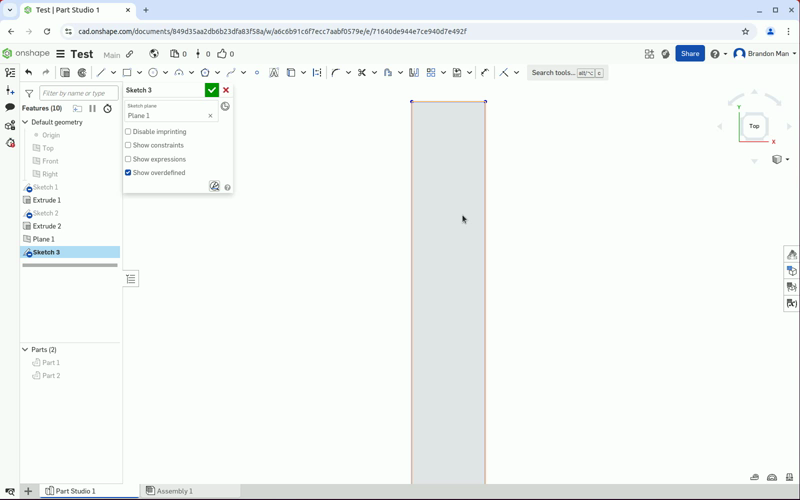
click(462, 214)
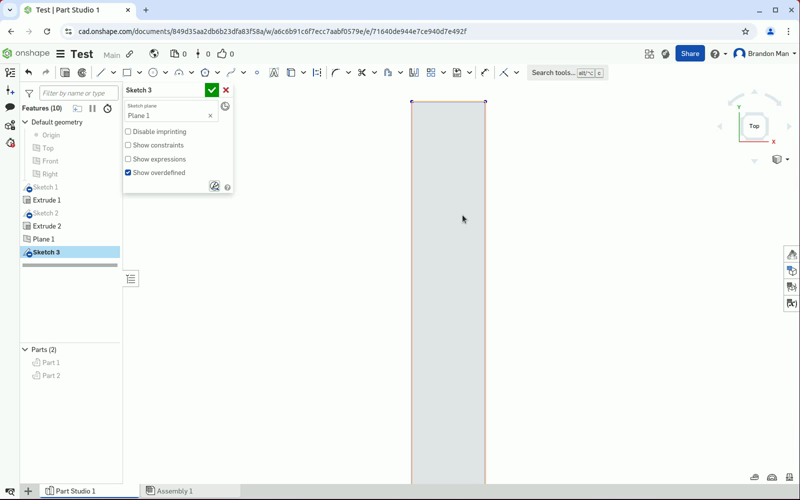
scroll(-6)
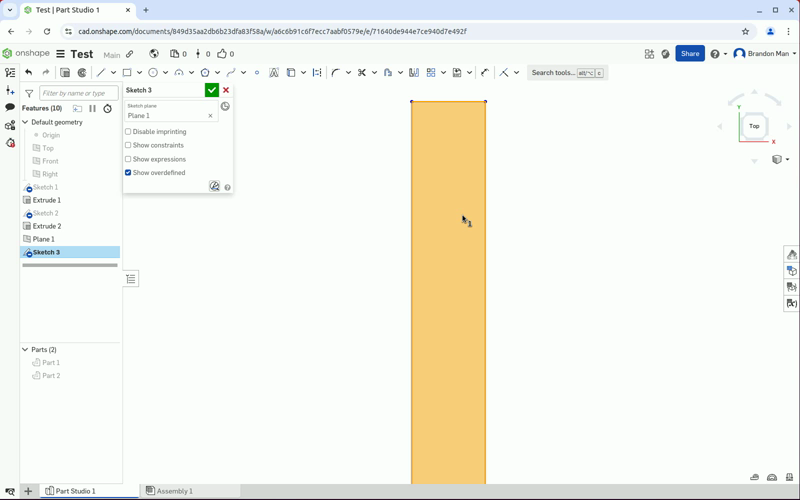
scroll(-6)
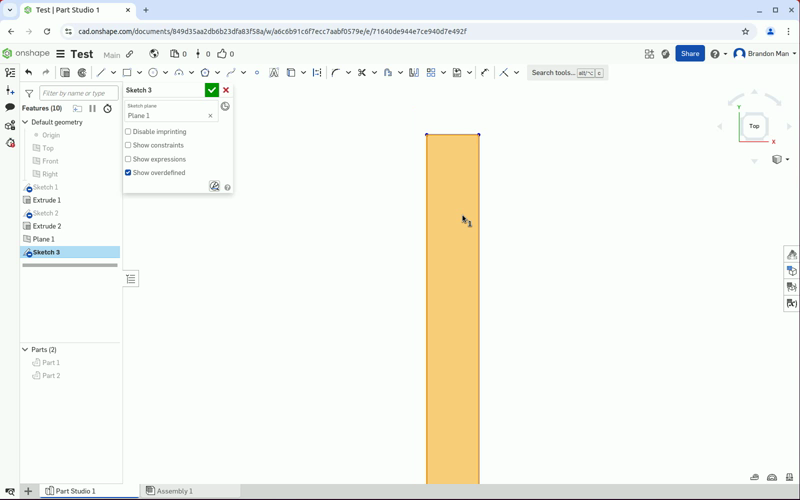
scroll(-6)
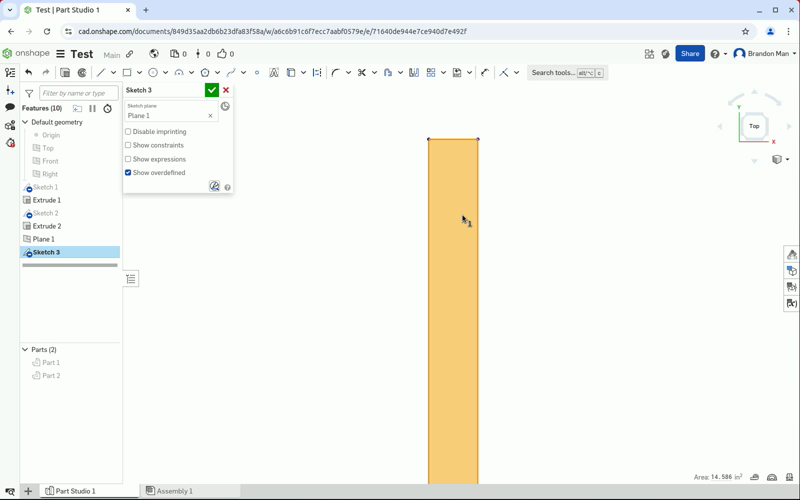
scroll(-6)
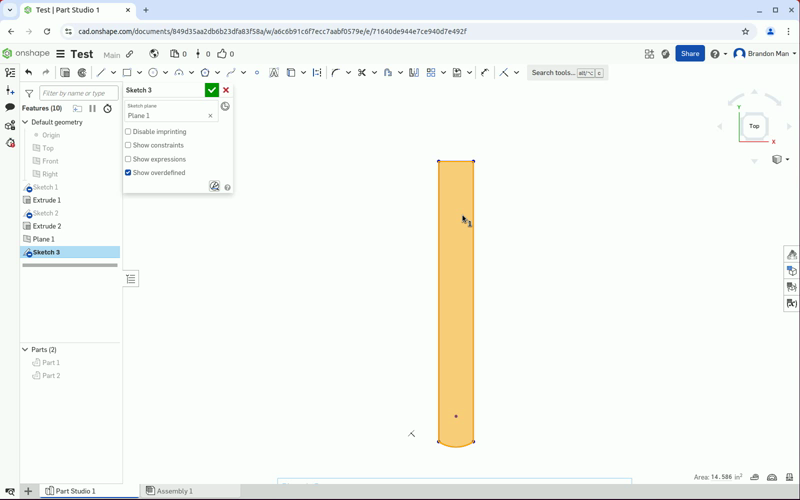
scroll(-6)
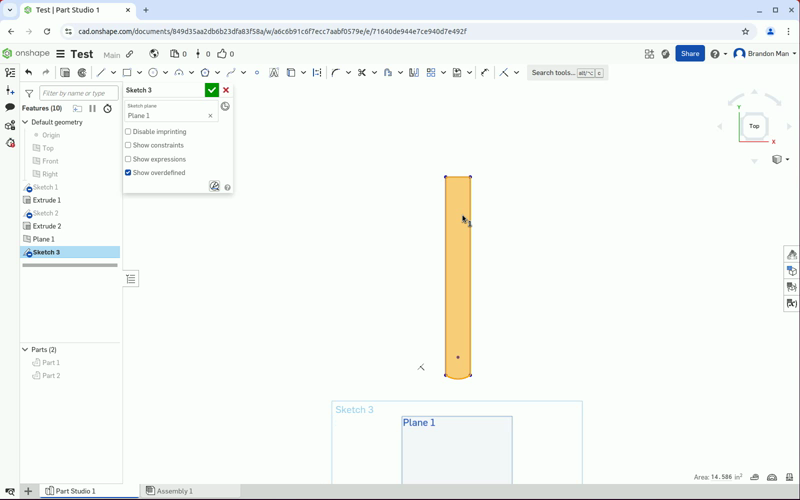
scroll(-6)
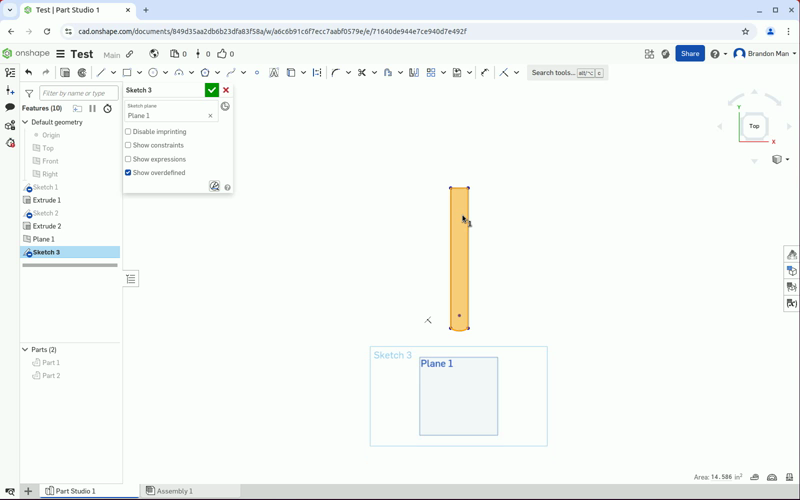
scroll(-6)
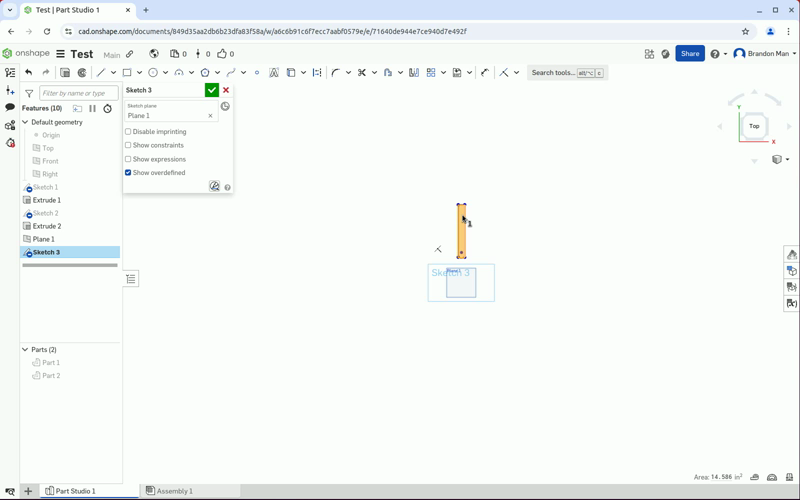
mouse_move(73, 352)
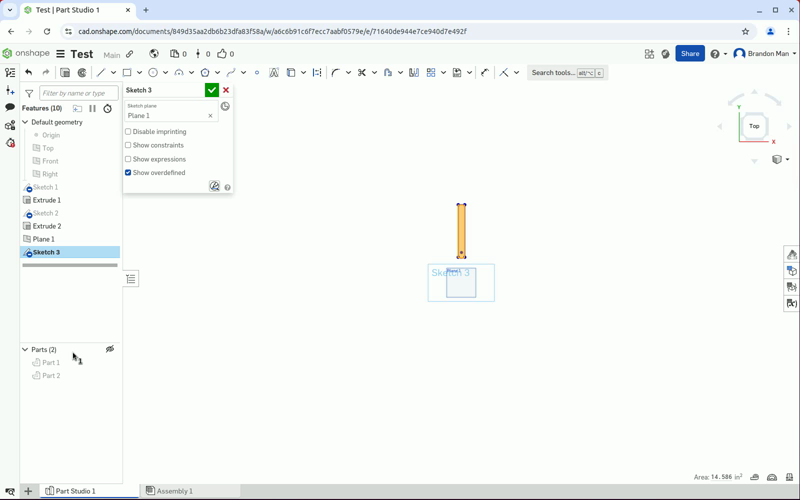
key(shift+y)
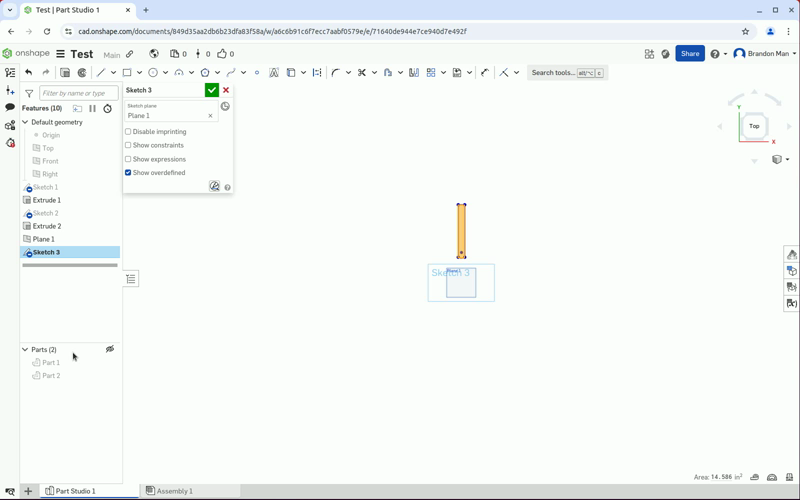
key(shift+e)
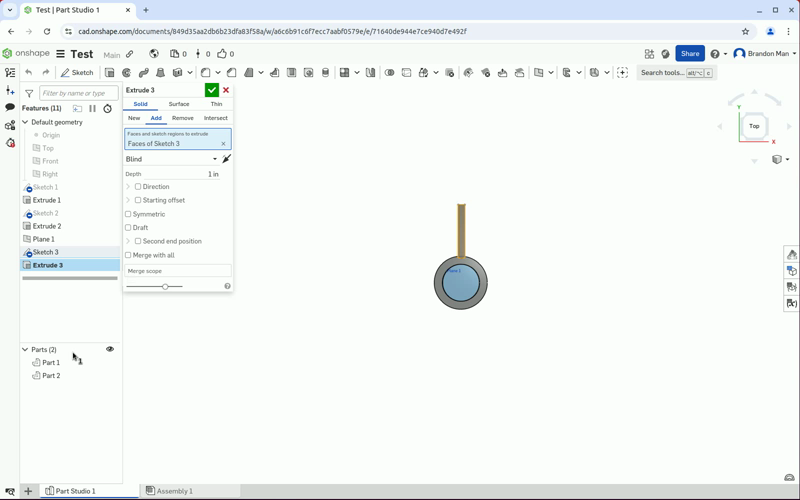
mouse_move(143, 106)
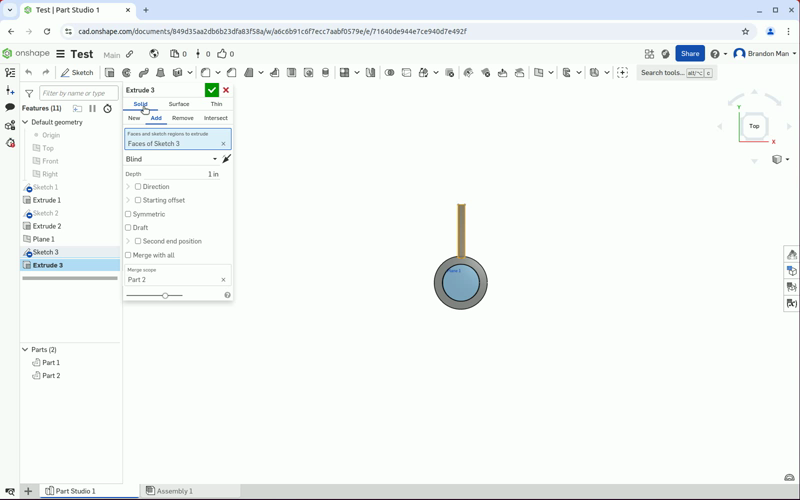
click(143, 106)
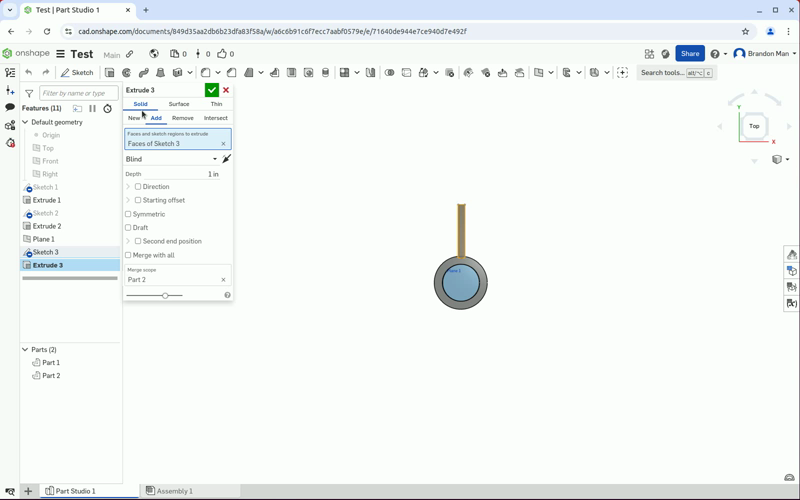
mouse_move(137, 120)
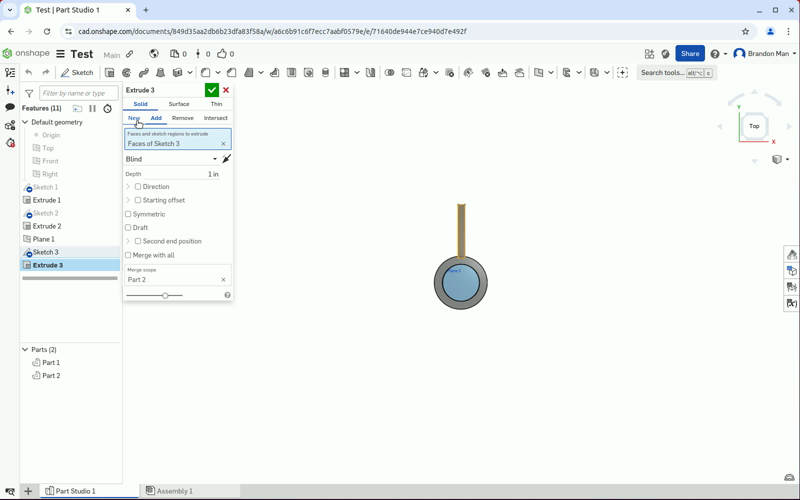
click(137, 120)
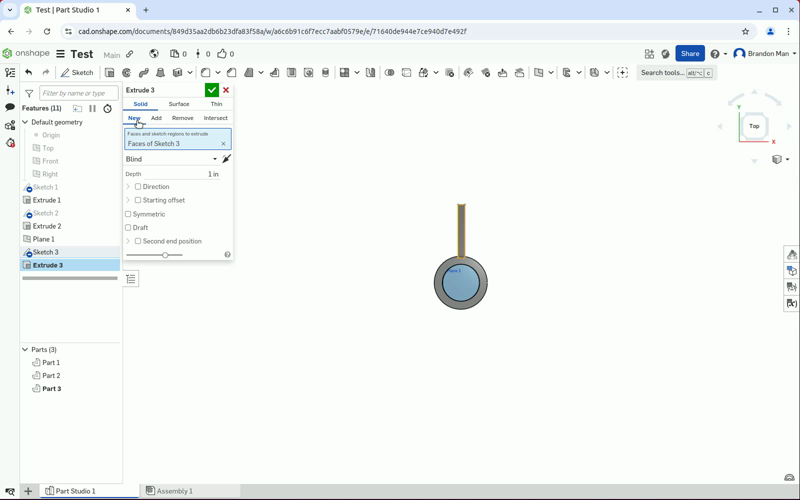
key(tab, 4)
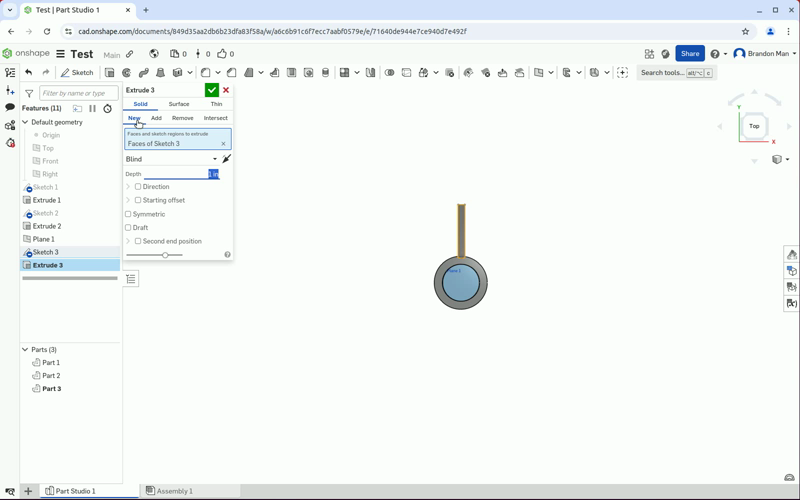
text(-1.444)
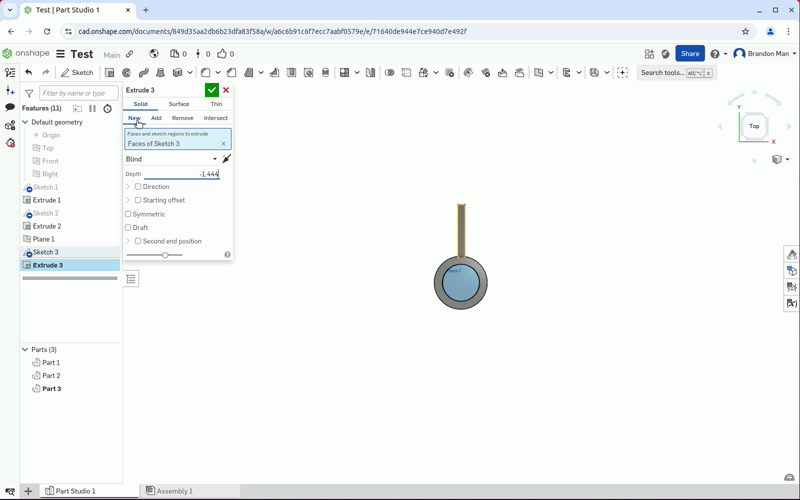
key(enter)
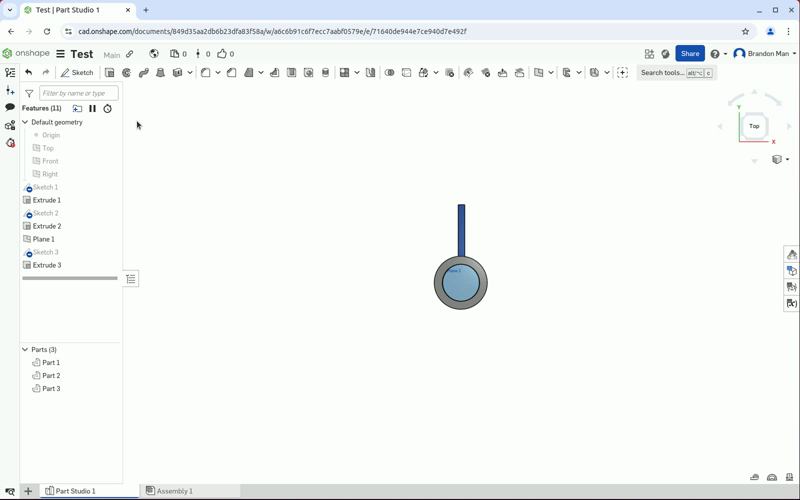
key(shift+h)
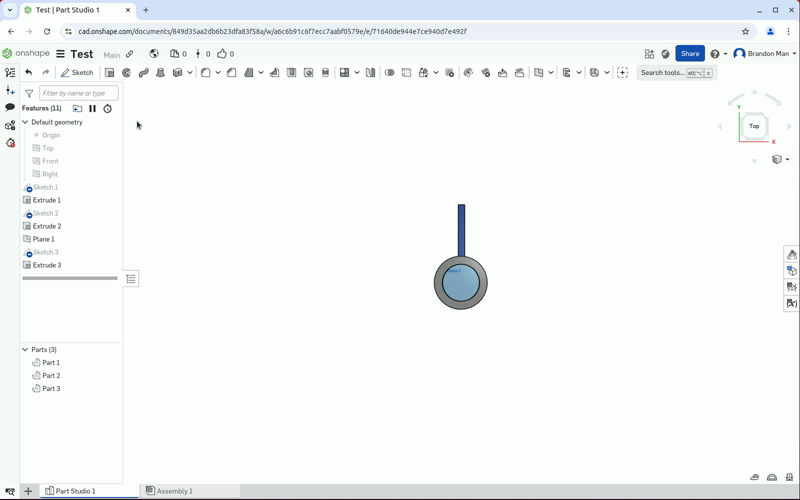
key(shift+h)
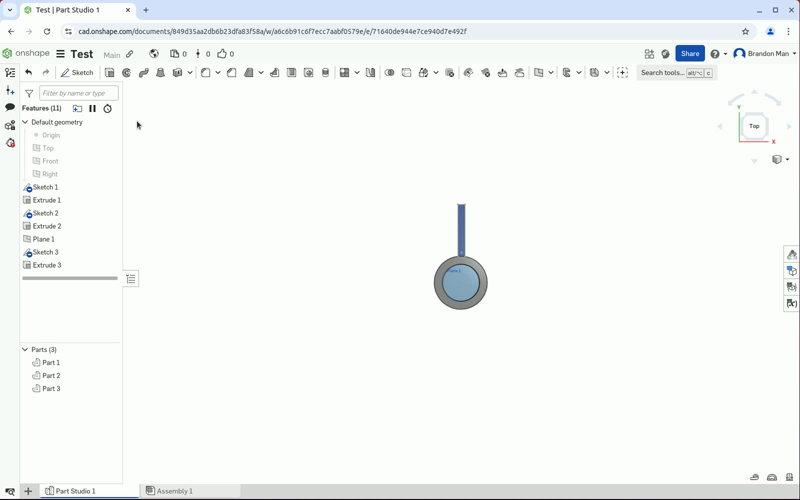
key(shift+7)
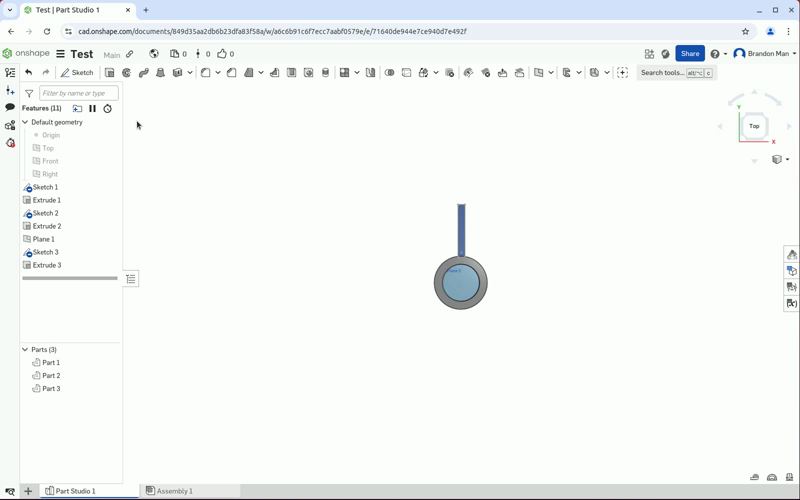
key(up, 3)
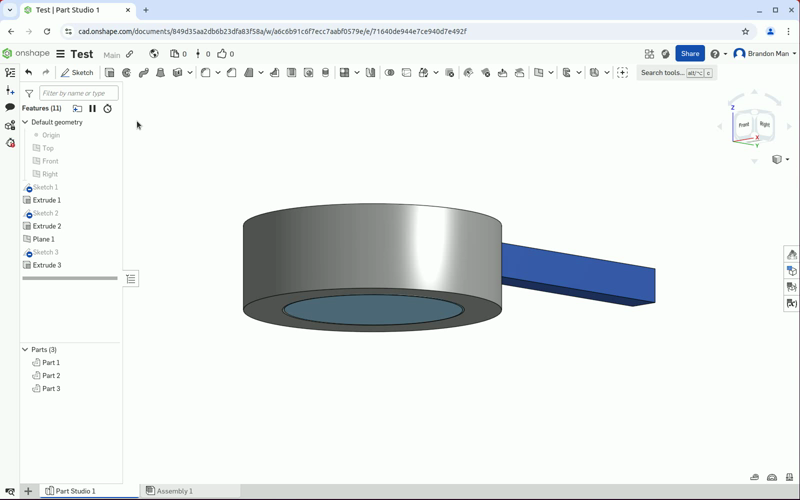
key(left, 3)
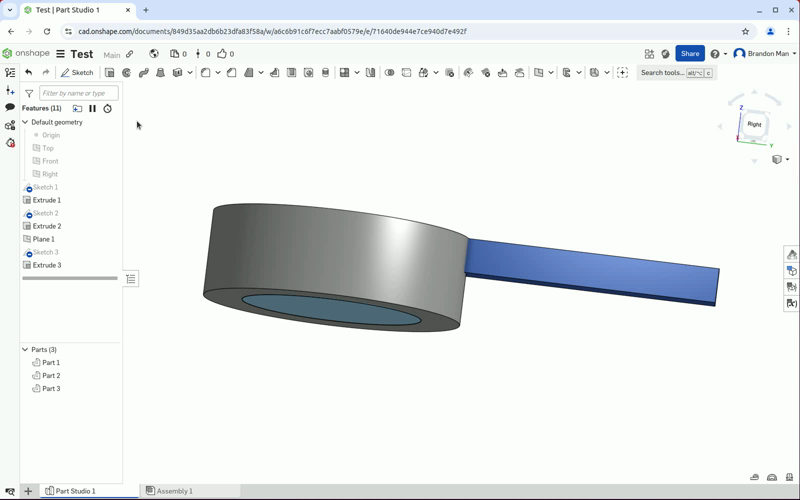
key(right, 3)
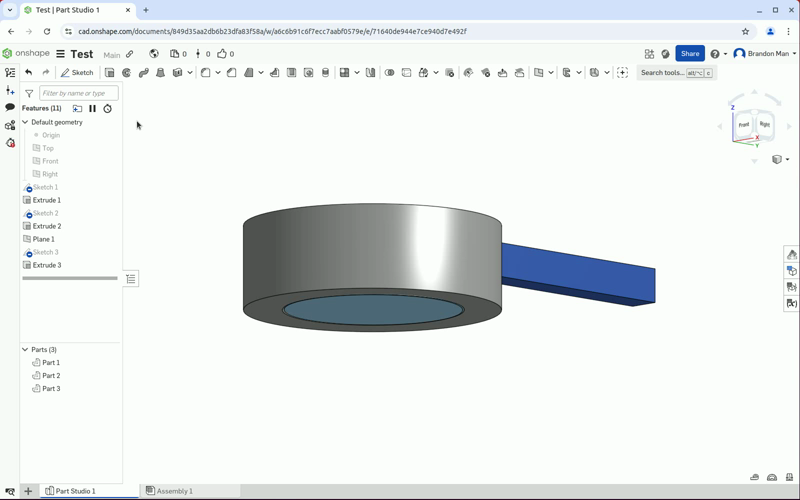
key(down, 3)
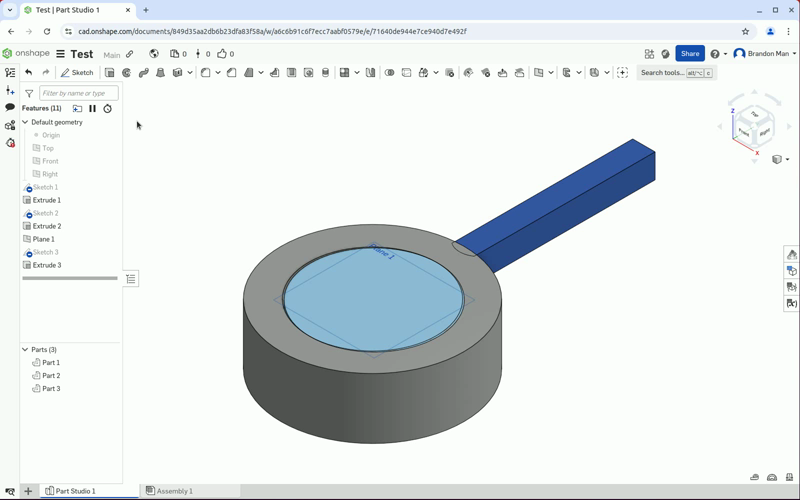
mouse_move(73, 189)
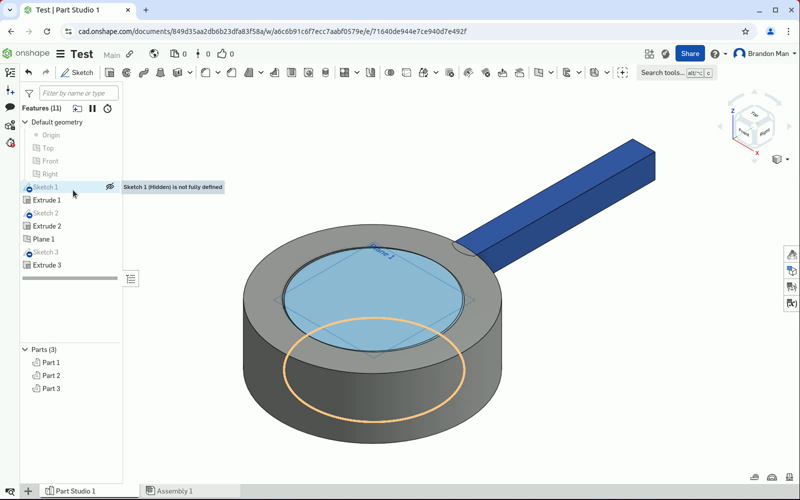
click(73, 189)